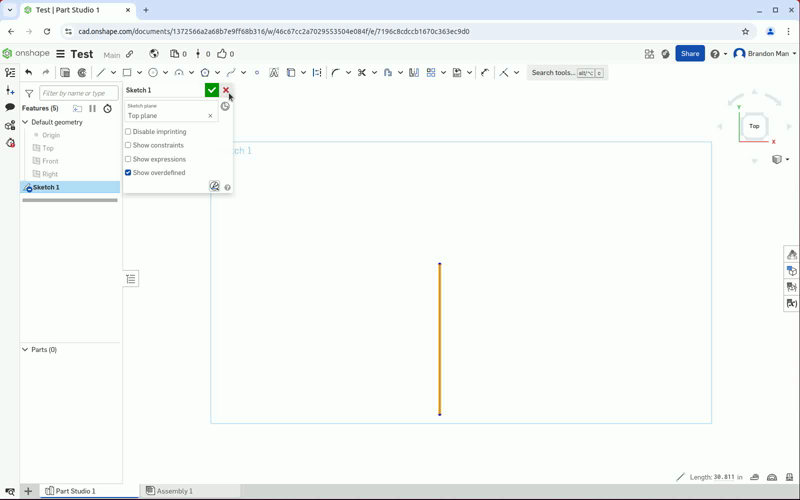
key(shift+h)
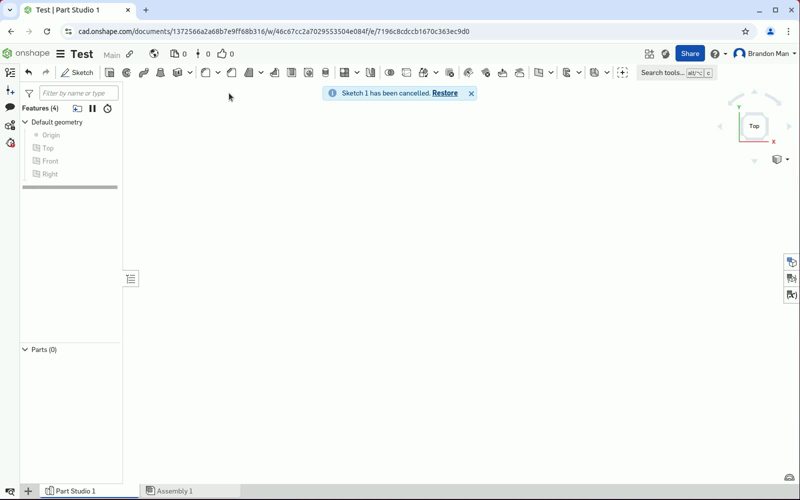
mouse_move(73, 352)
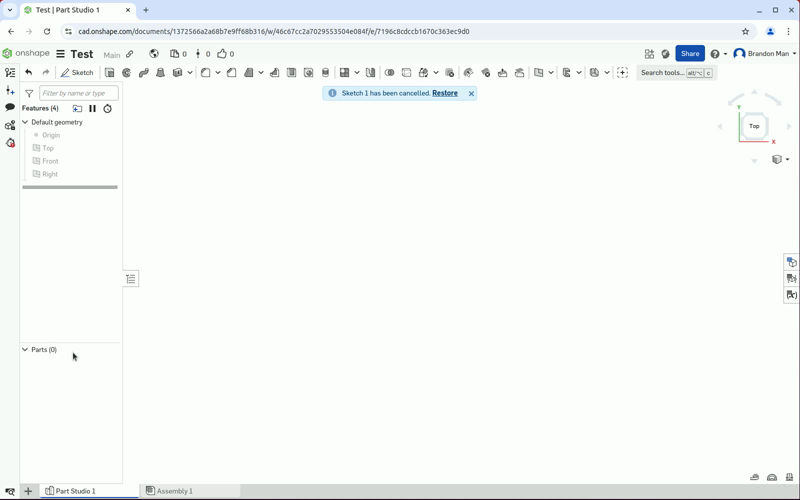
key(y)
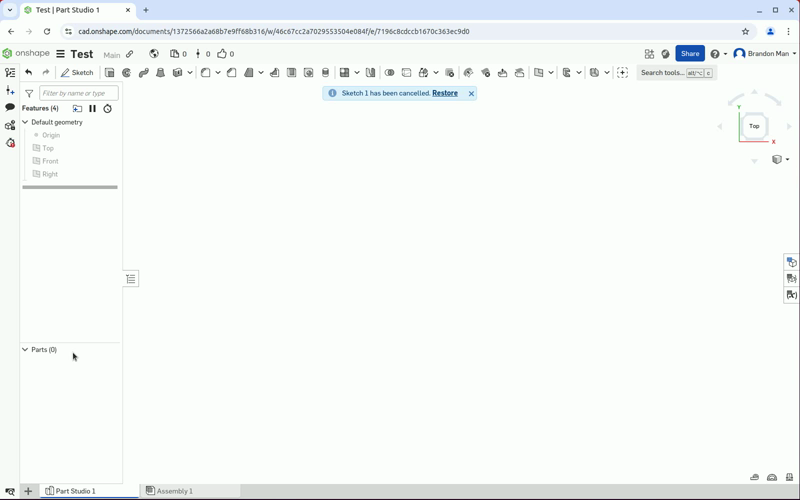
key(shift+p)
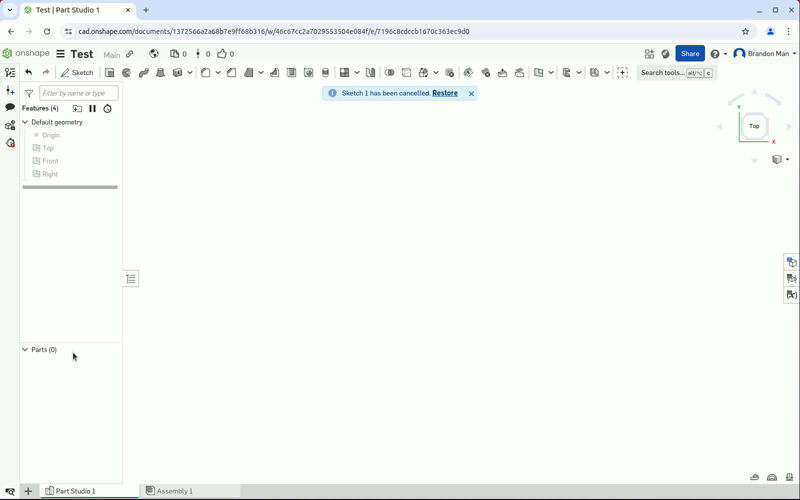
key(space)
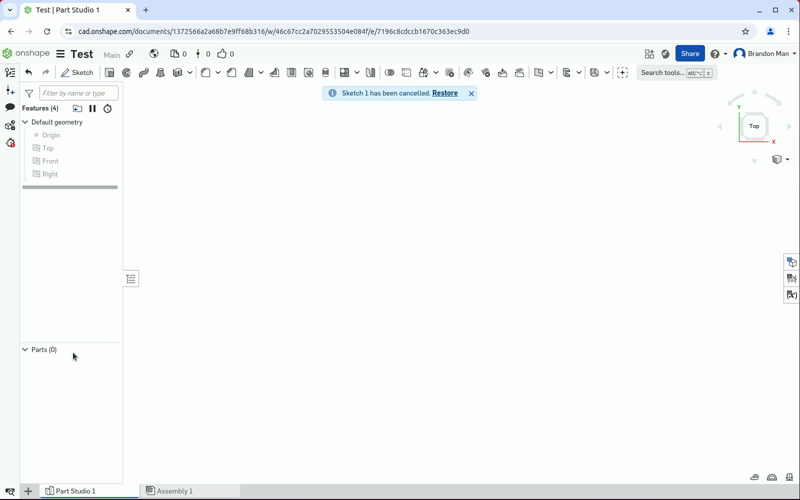
key_down(shift)
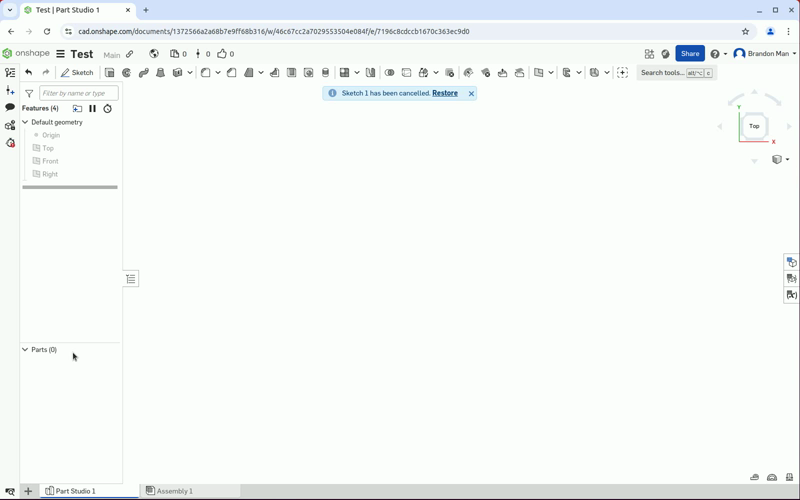
key(up)
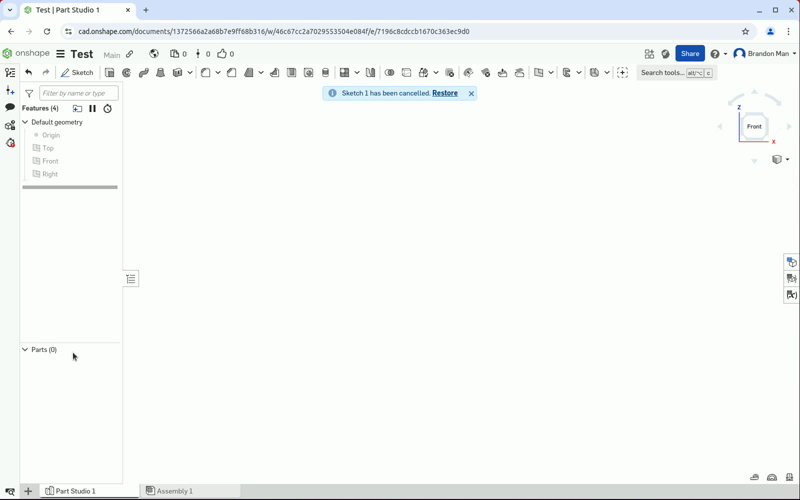
key_up(shift)
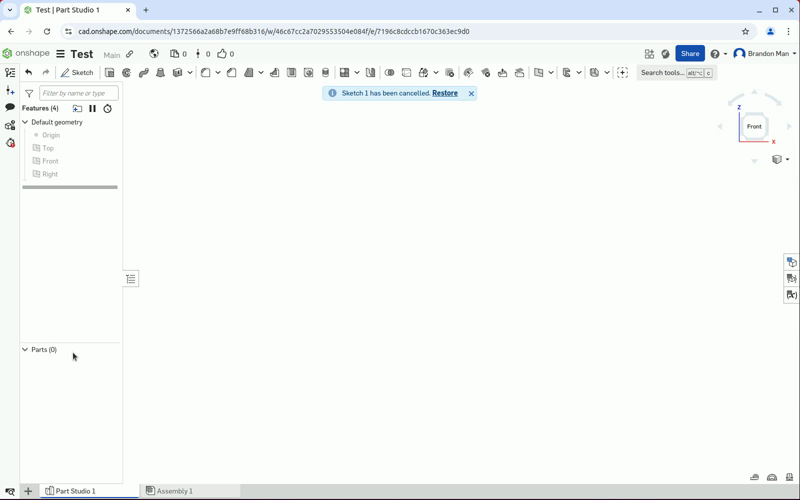
mouse_move(73, 352)
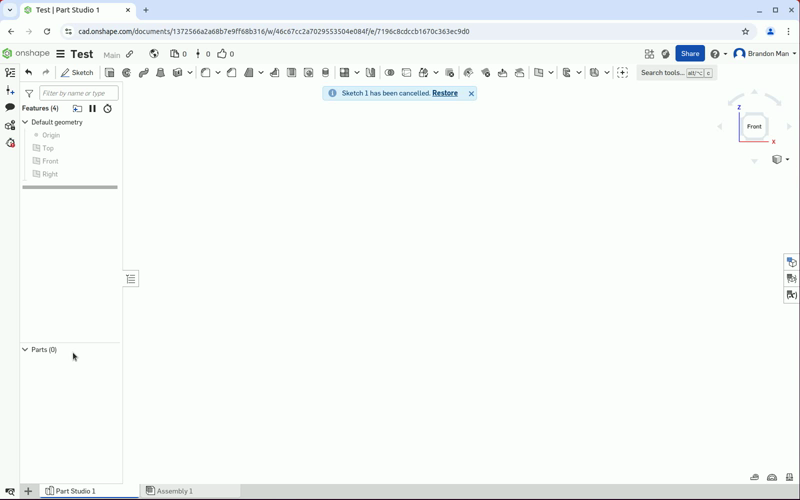
key(shift+y)
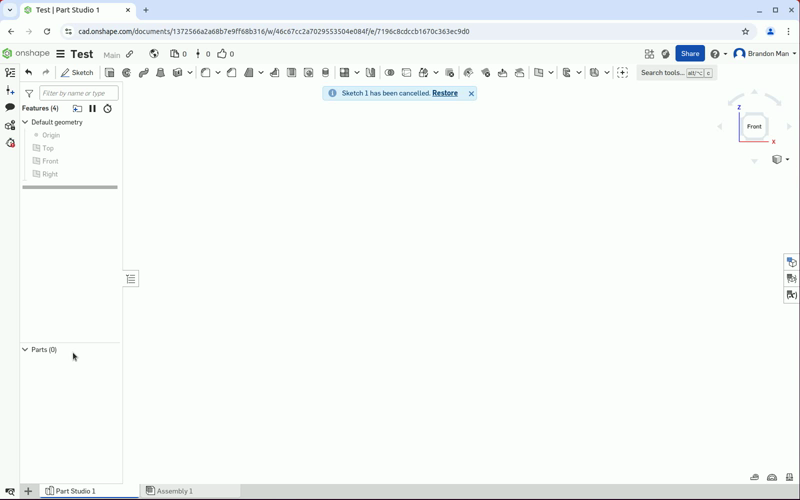
key(shift+s)
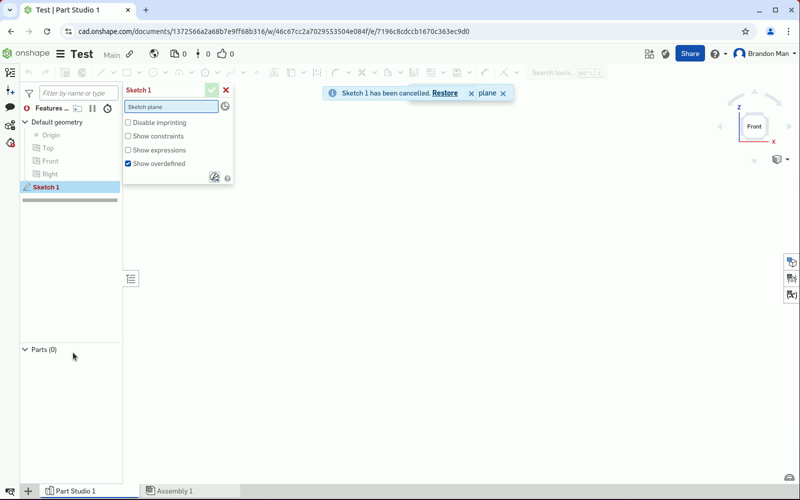
mouse_move(73, 163)
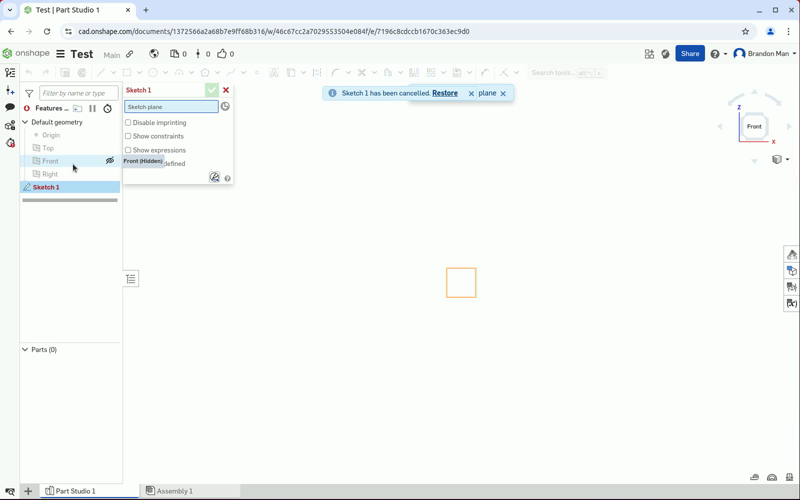
click(73, 163)
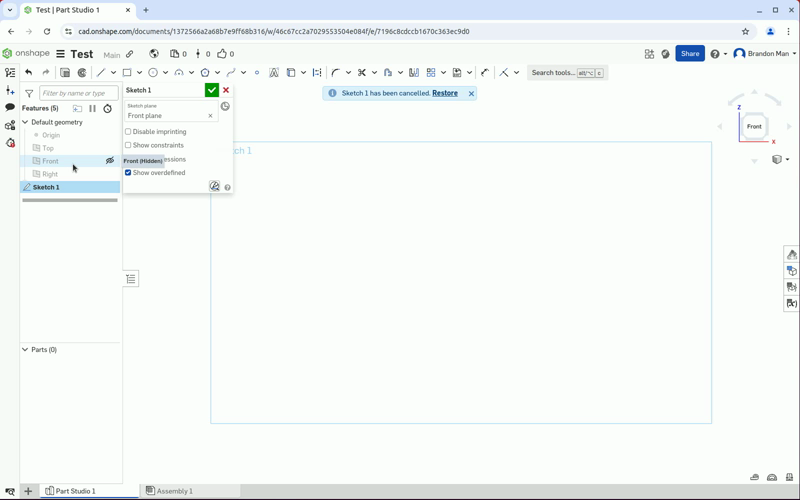
mouse_move(73, 352)
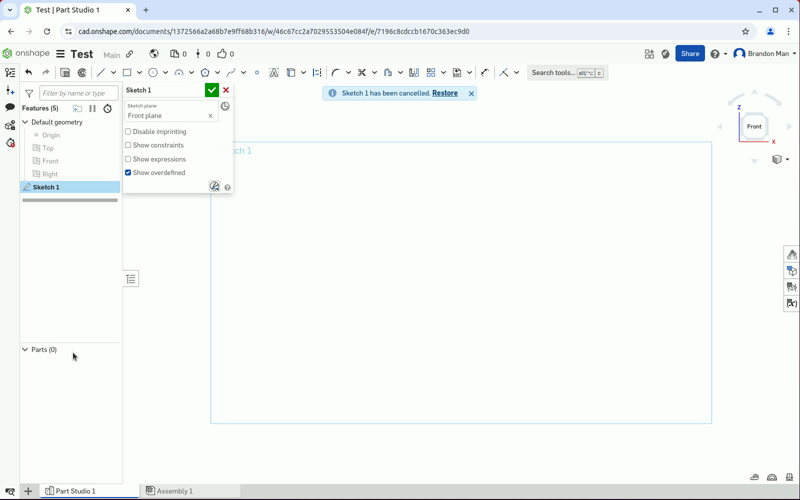
key(y)
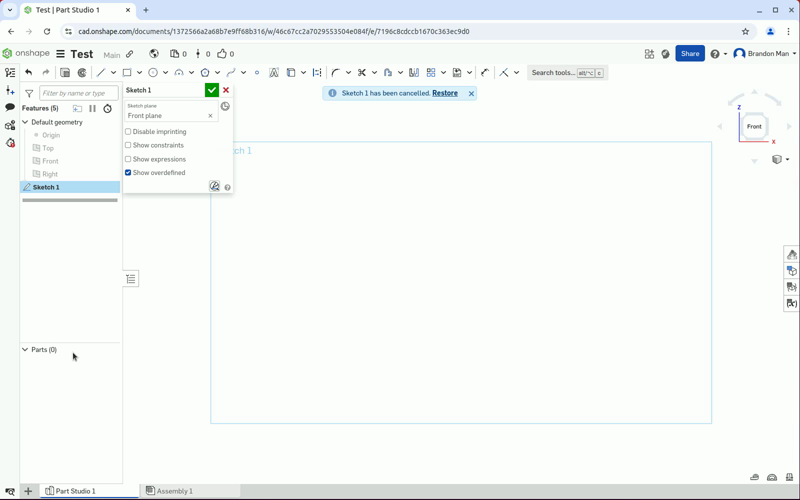
key(l)
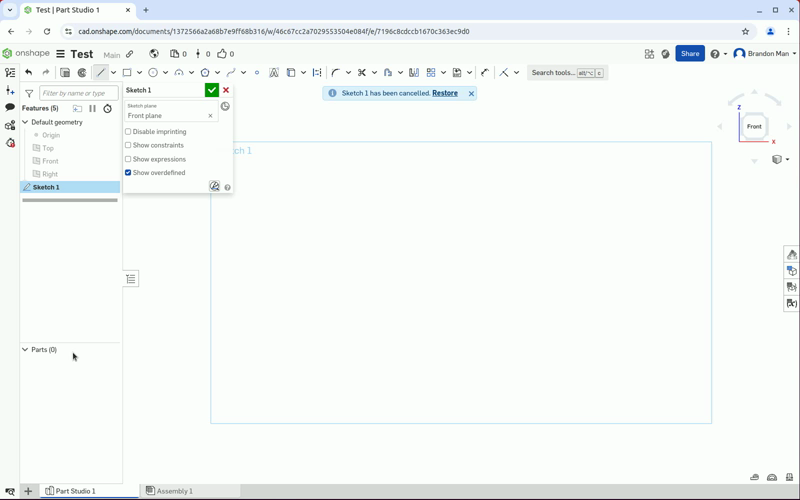
key_down(shift)
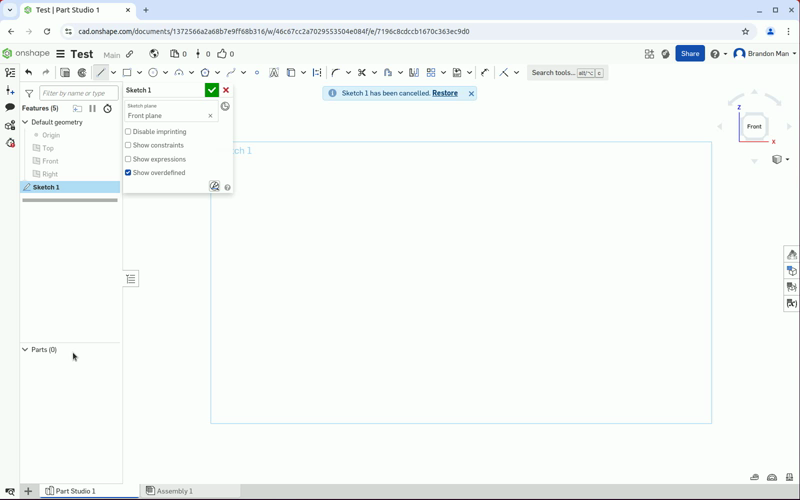
mouse_move(460, 290)
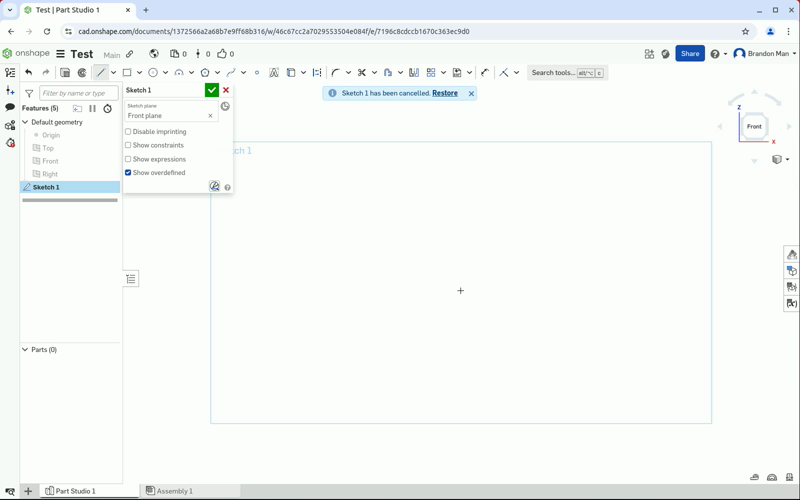
click(460, 290)
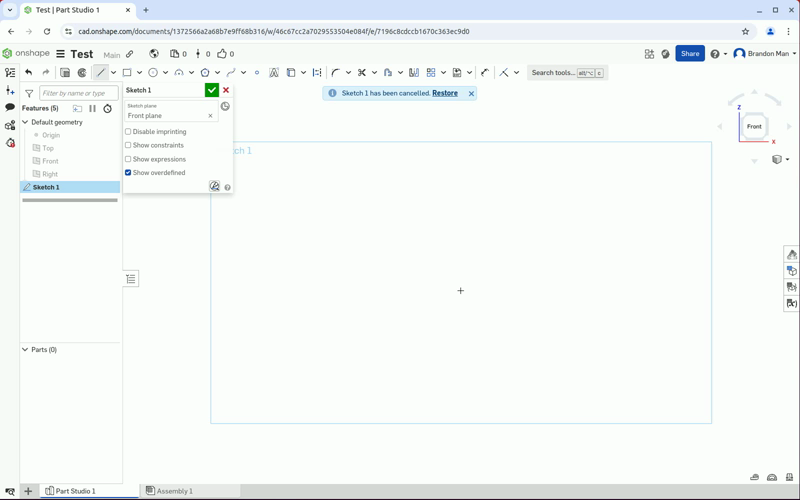
key_up(shift)
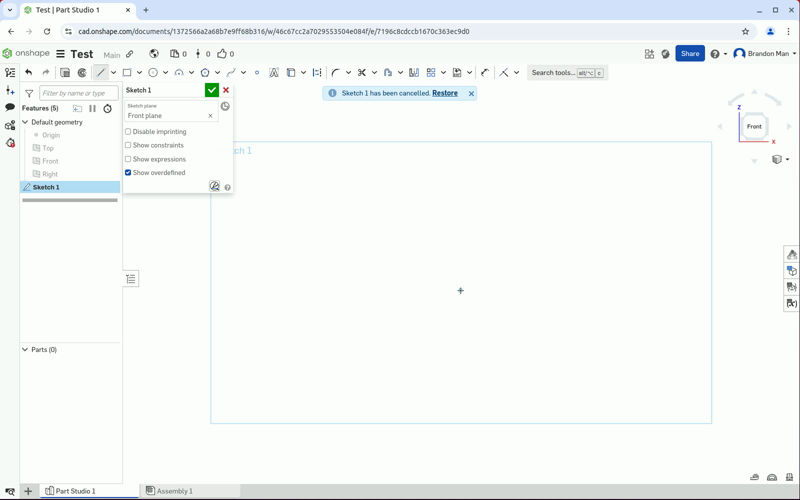
key_down(shift)
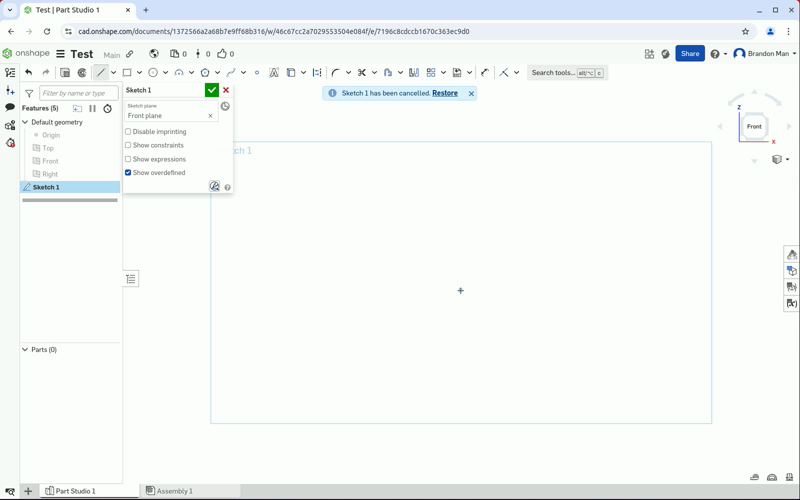
mouse_move(566, 290)
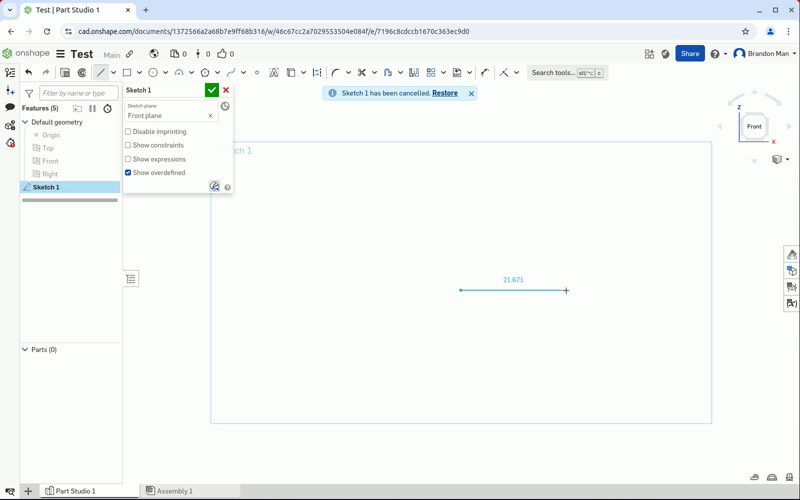
click(566, 290)
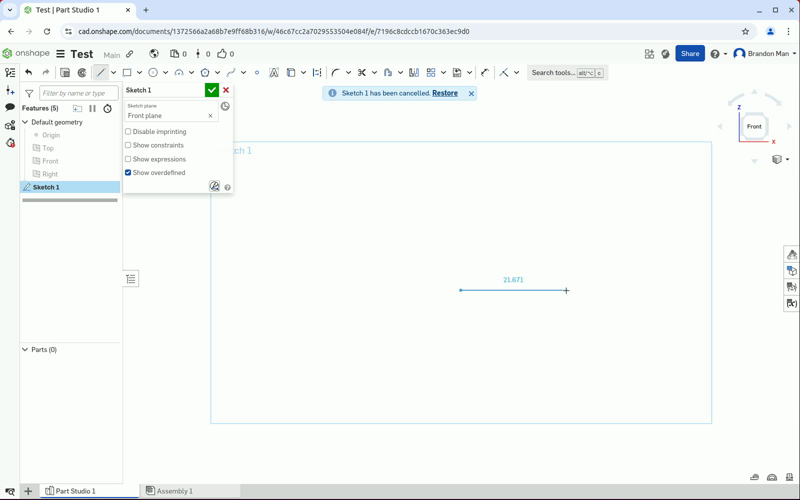
key_up(shift)
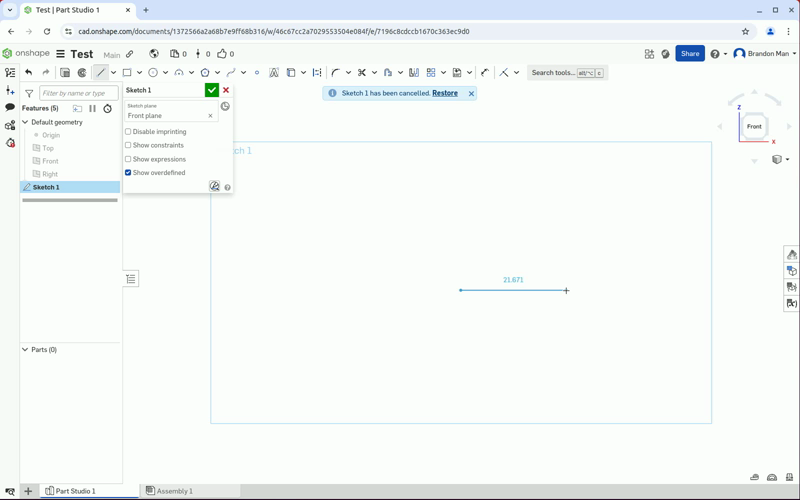
key(esc)
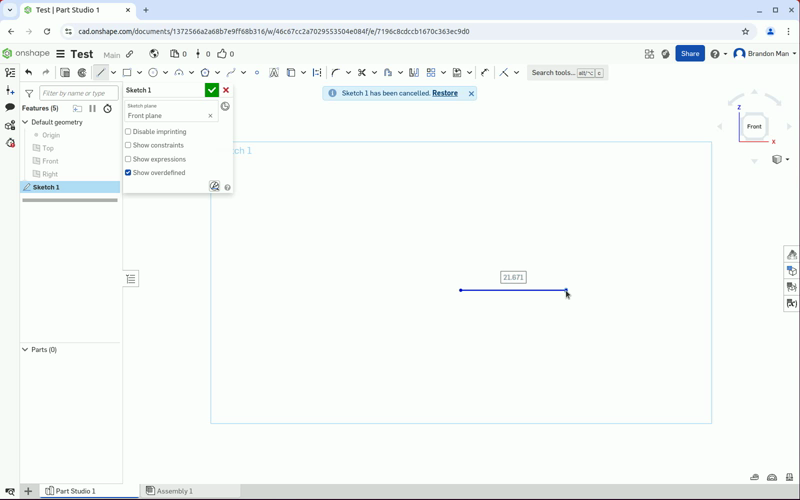
key(a)
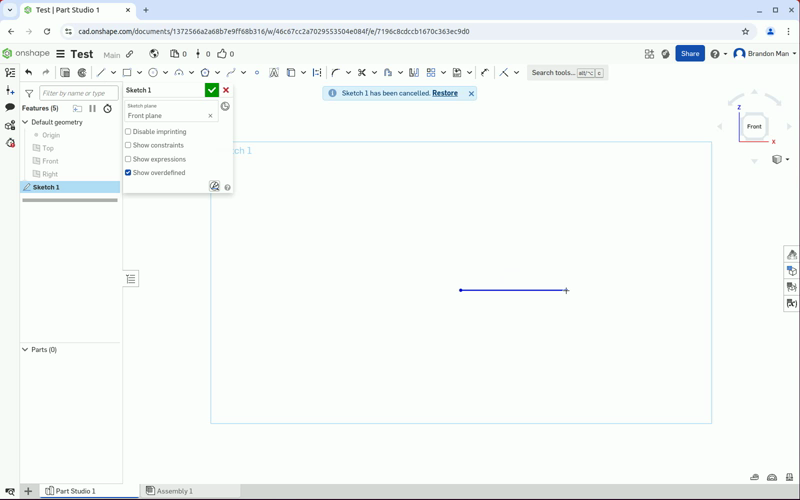
mouse_move(566, 290)
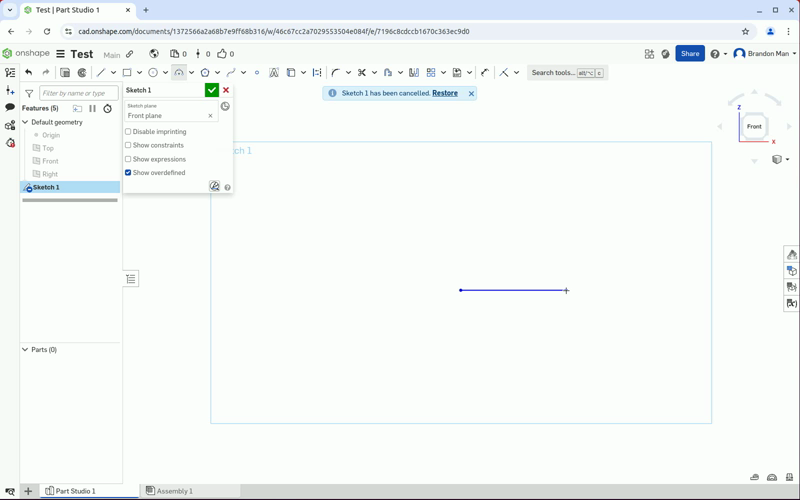
click(566, 290)
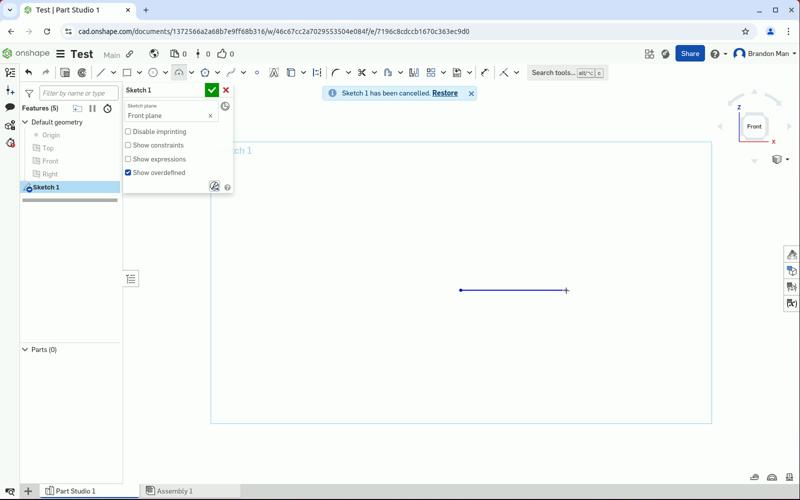
key_down(shift)
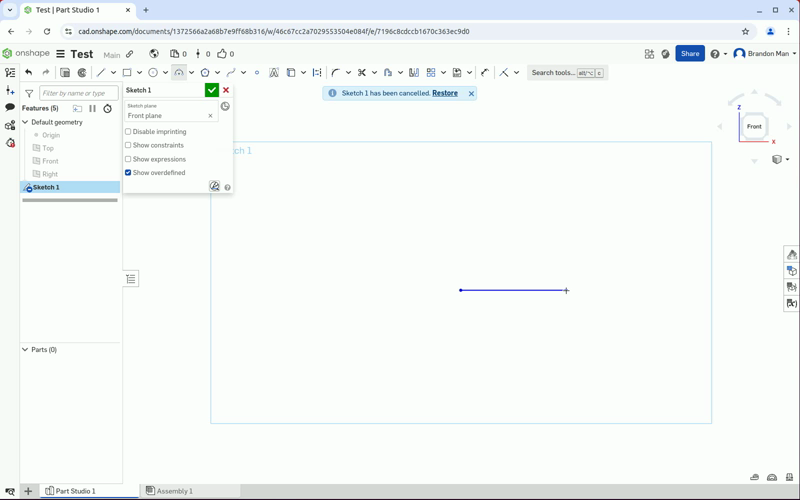
mouse_move(566, 275)
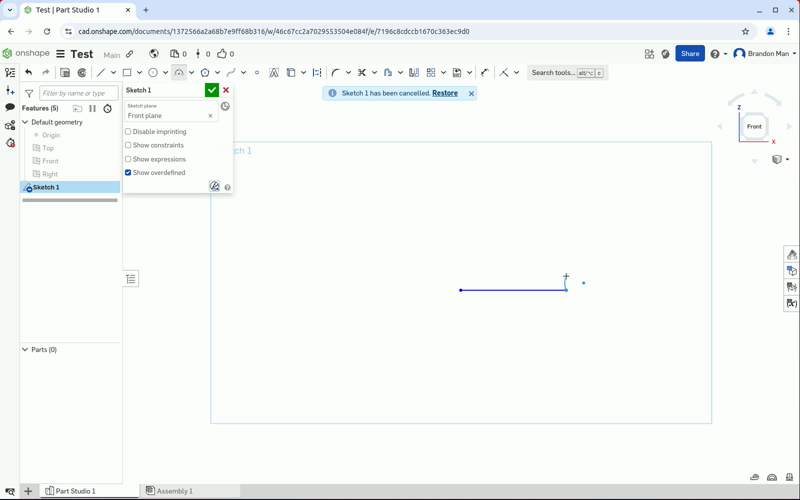
click(566, 275)
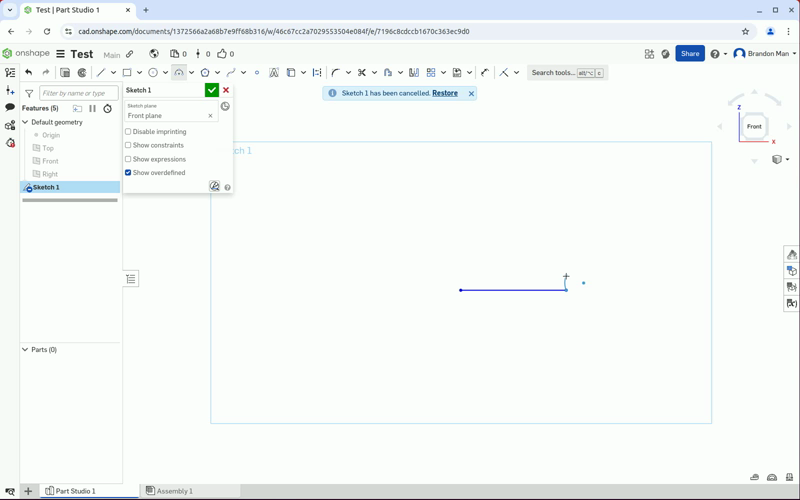
mouse_move(573, 282)
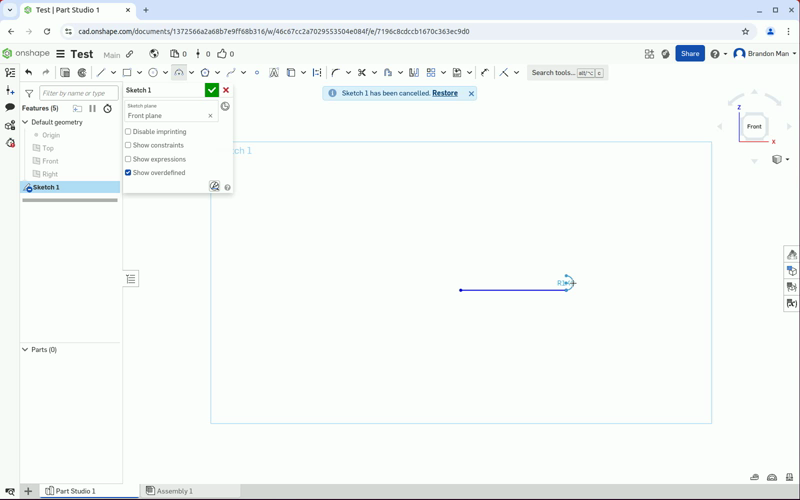
click(573, 282)
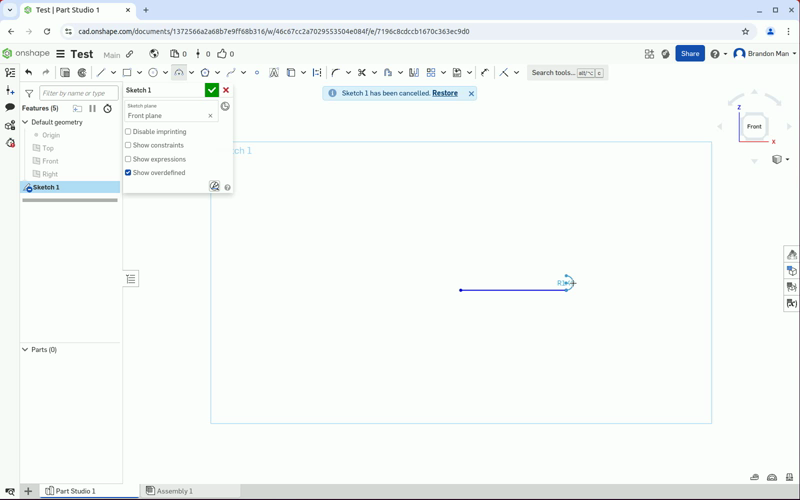
key_up(shift)
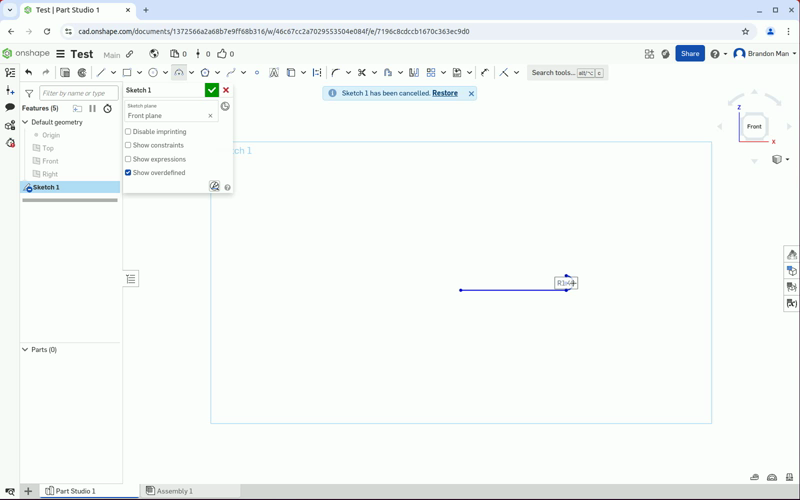
key(esc)
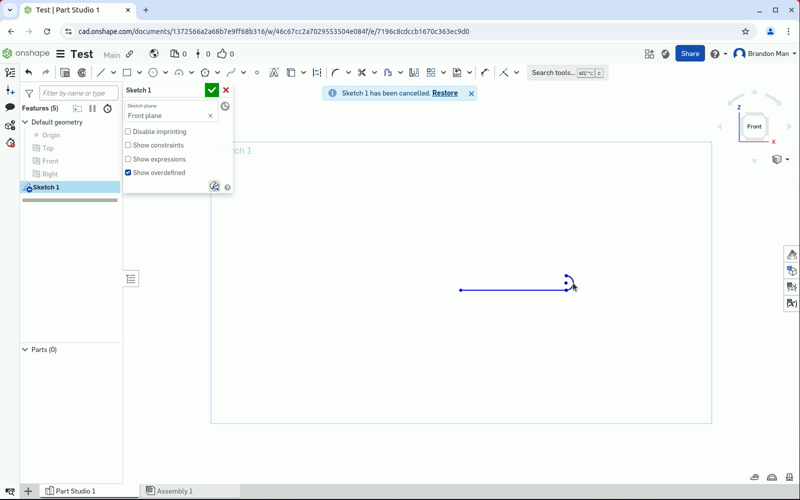
key(l)
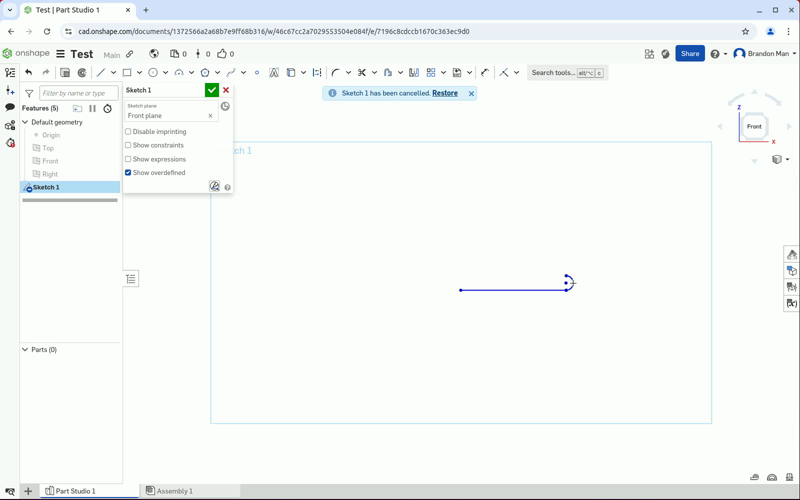
mouse_move(566, 275)
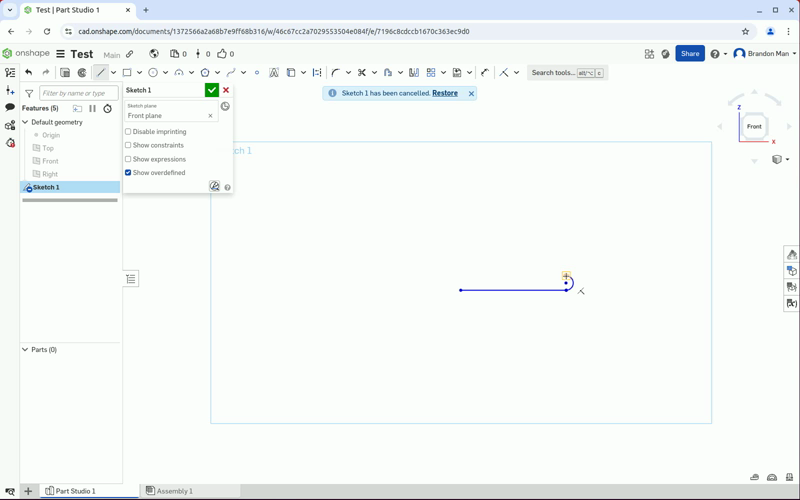
click(566, 275)
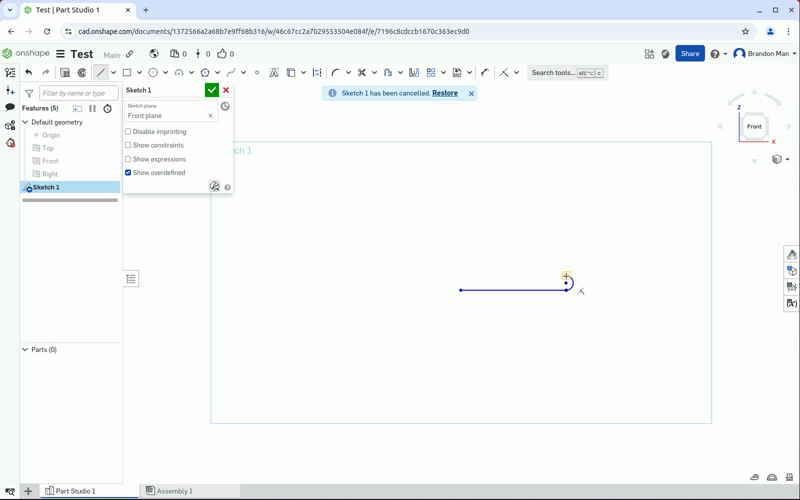
key_down(shift)
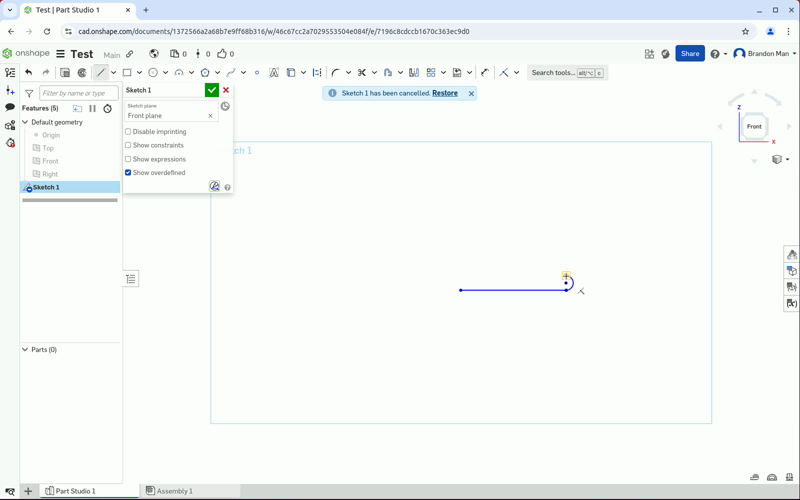
mouse_move(460, 275)
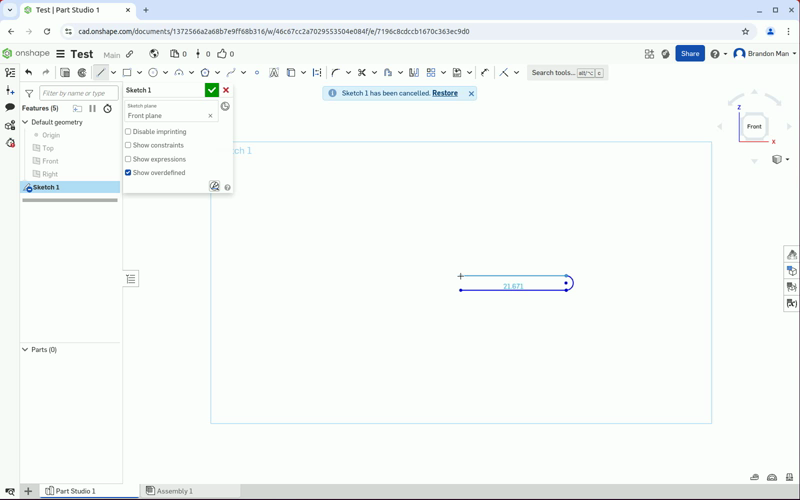
click(460, 275)
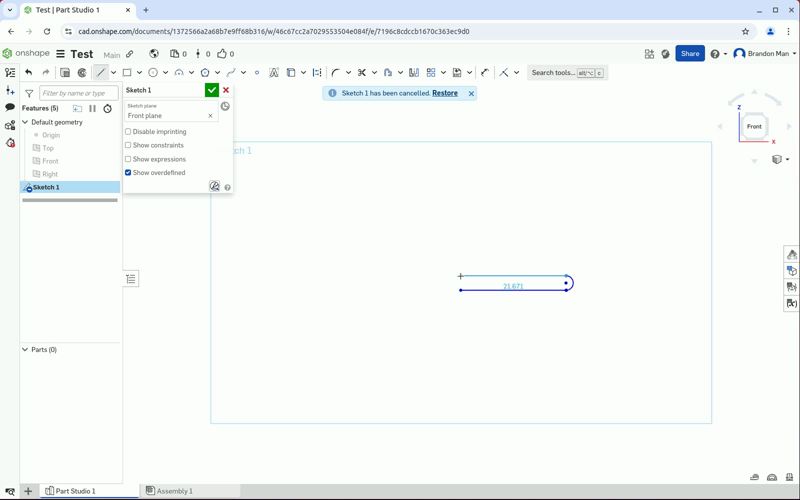
key_up(shift)
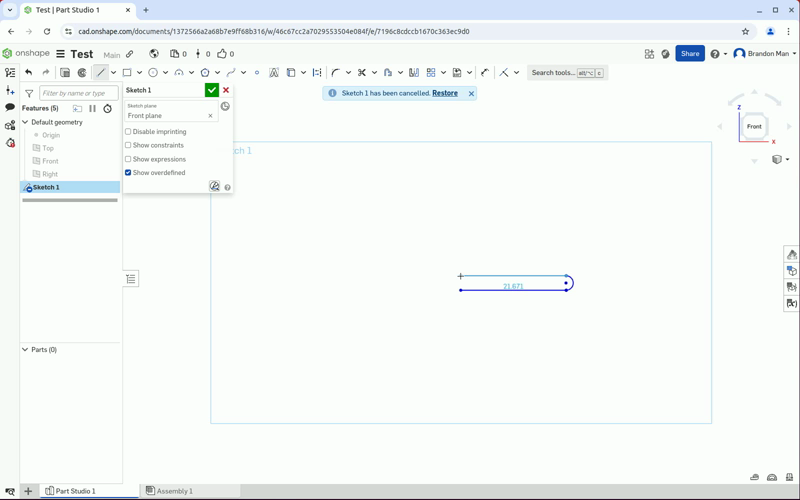
key(esc)
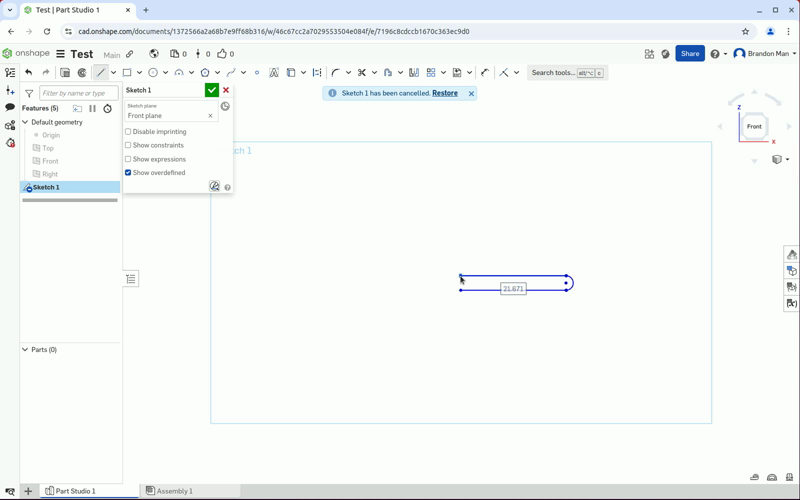
key(a)
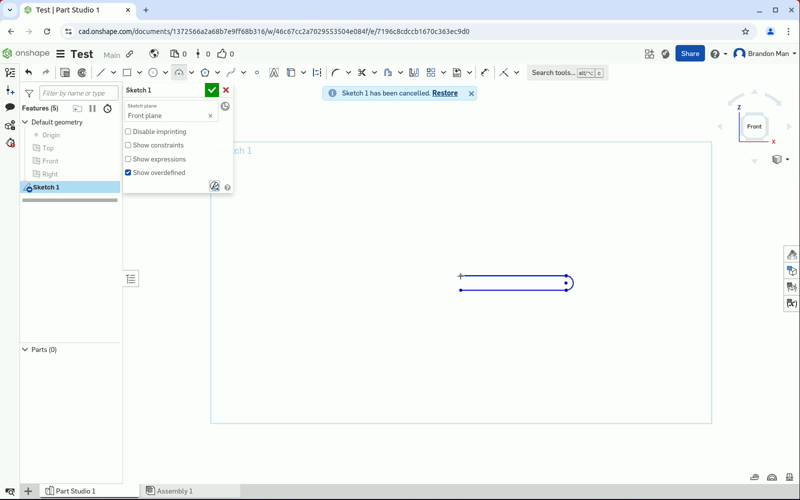
mouse_move(460, 275)
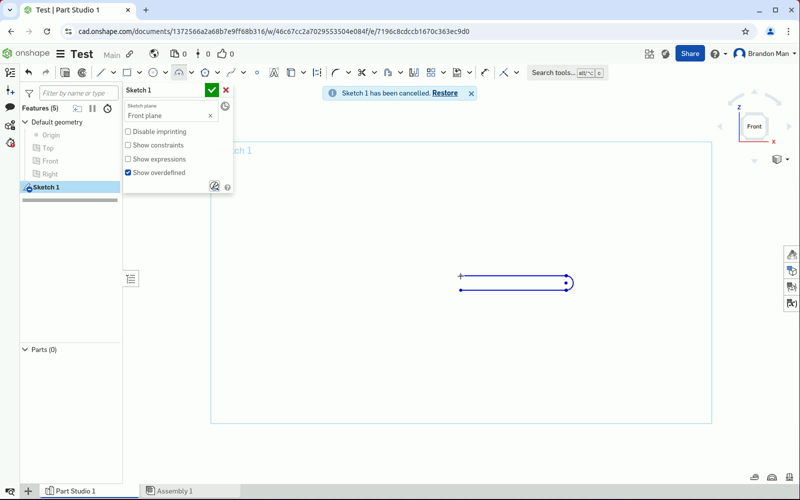
click(460, 275)
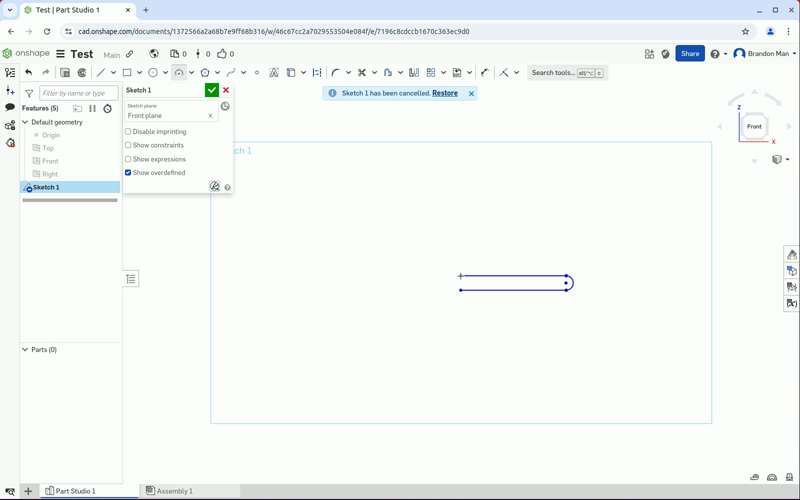
mouse_move(460, 290)
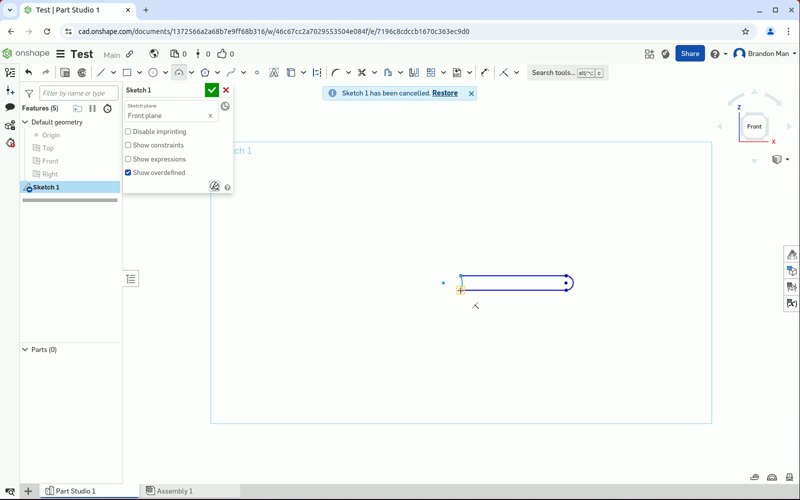
click(460, 290)
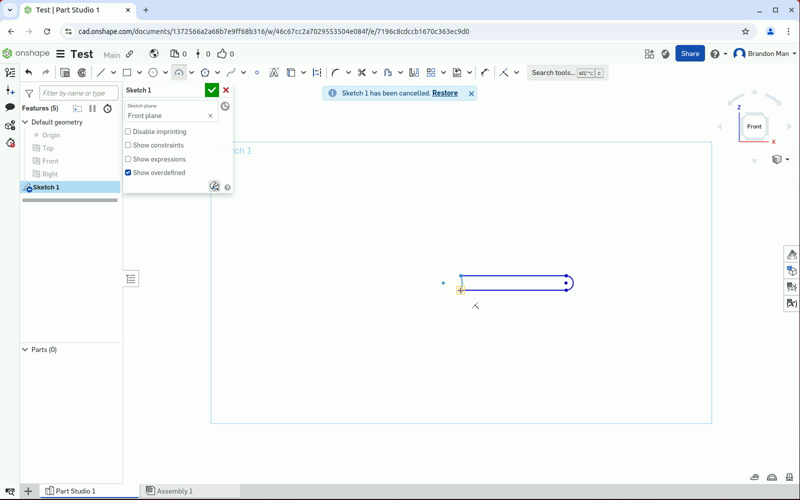
key_down(shift)
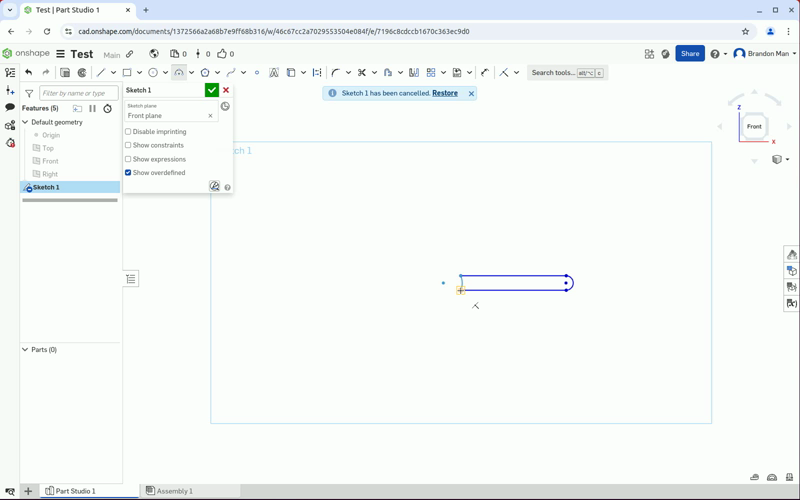
mouse_move(453, 282)
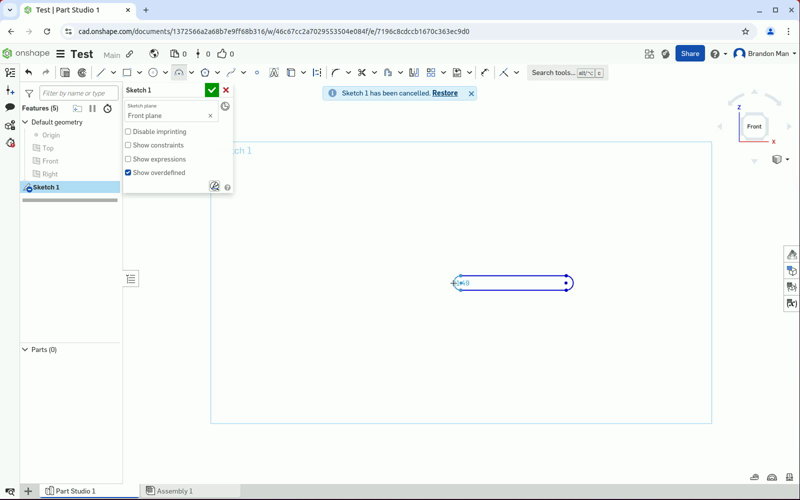
click(453, 282)
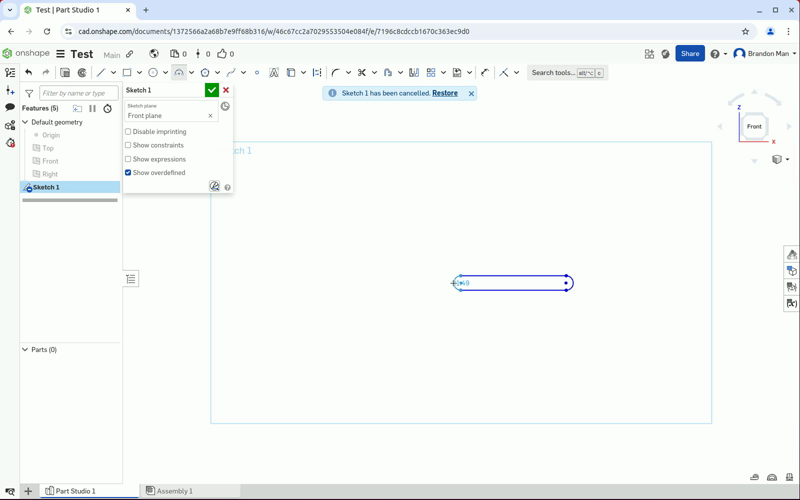
key_up(shift)
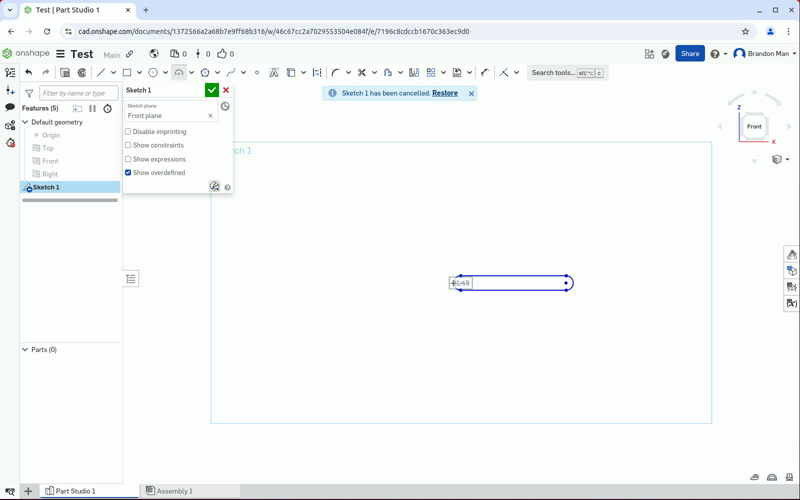
key(esc)
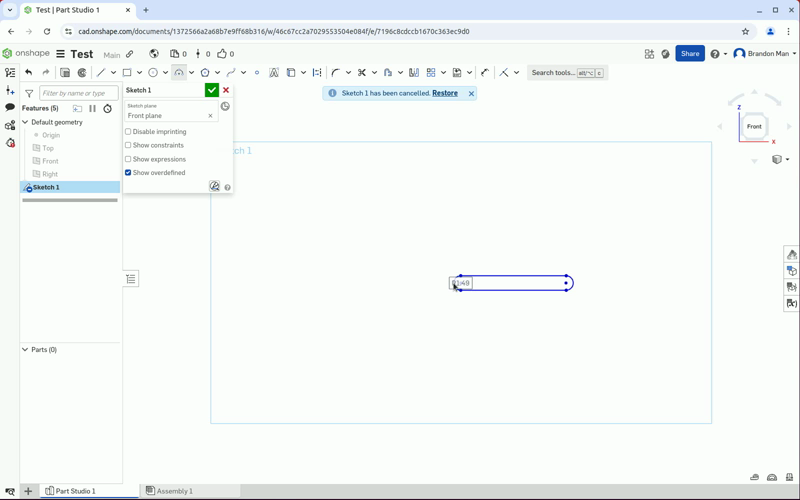
key(c)
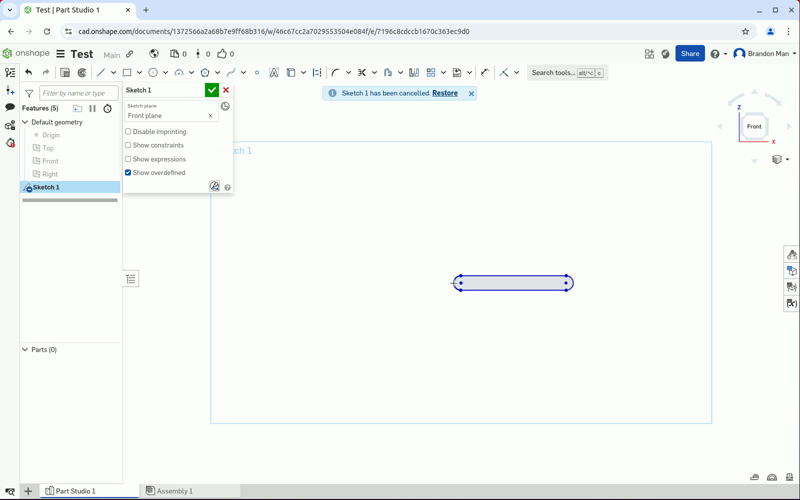
key_down(shift)
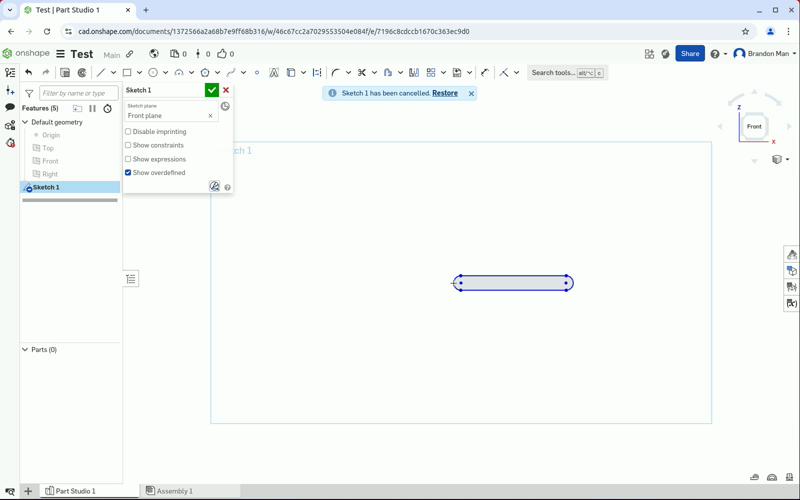
mouse_move(460, 282)
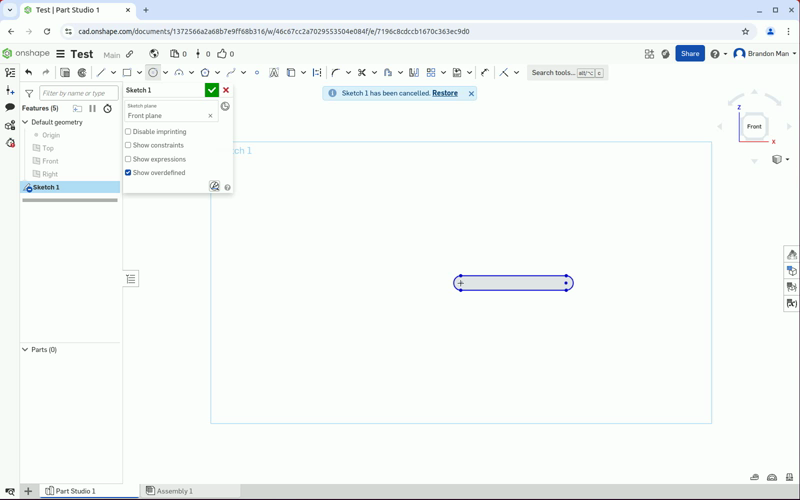
click(460, 282)
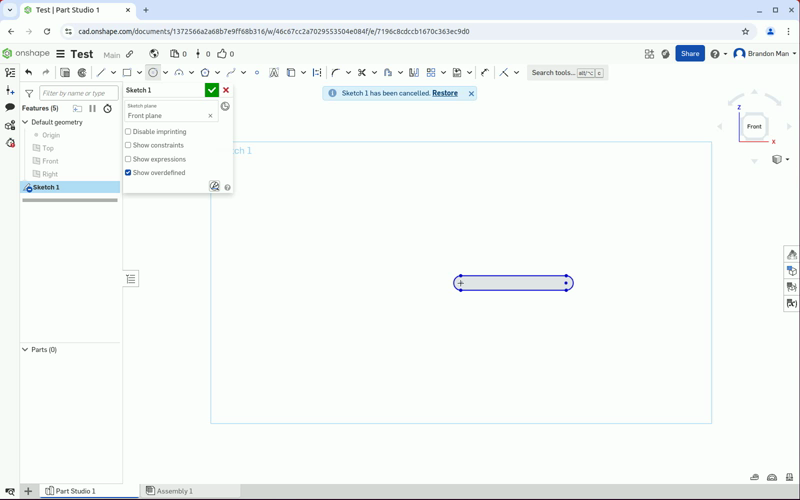
key_up(shift)
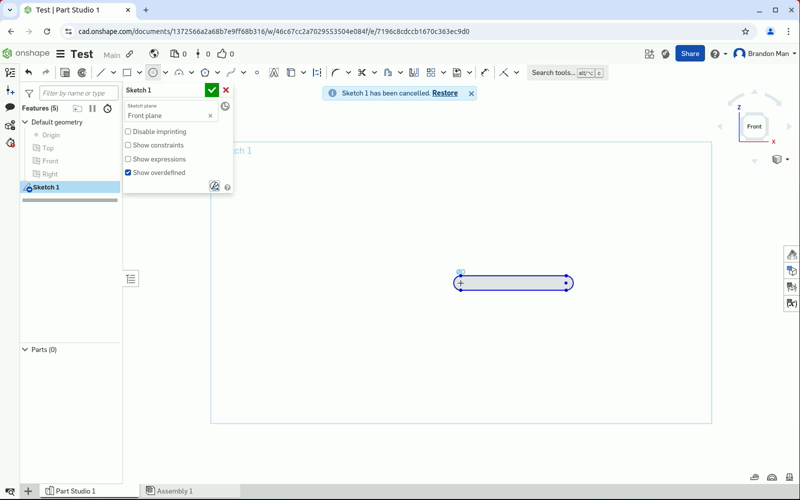
mouse_move(465, 282)
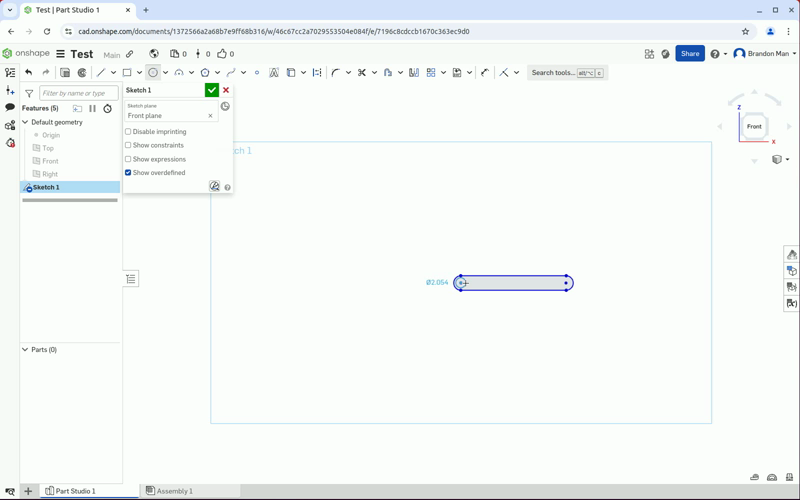
click(465, 282)
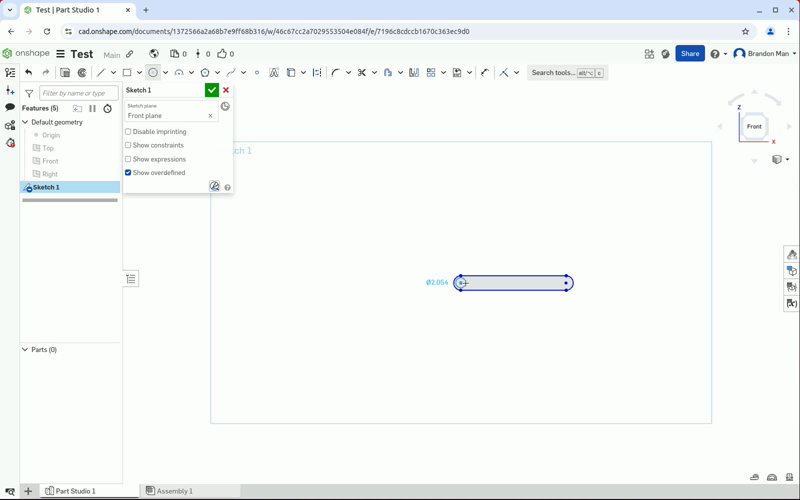
key(esc)
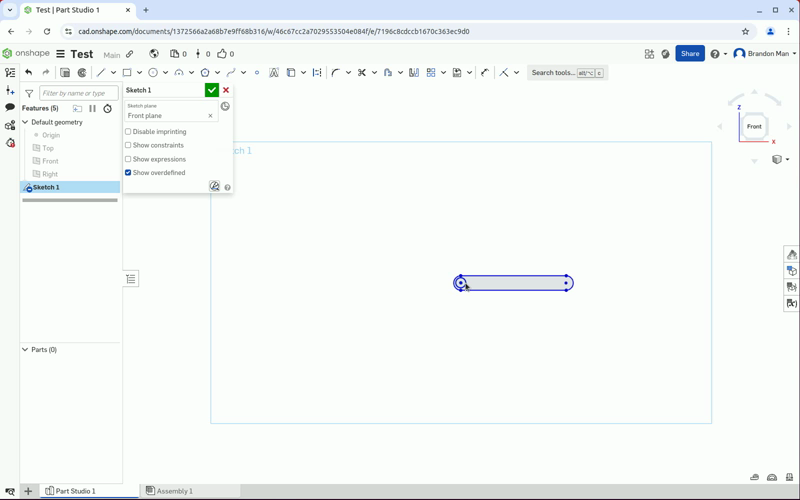
key(c)
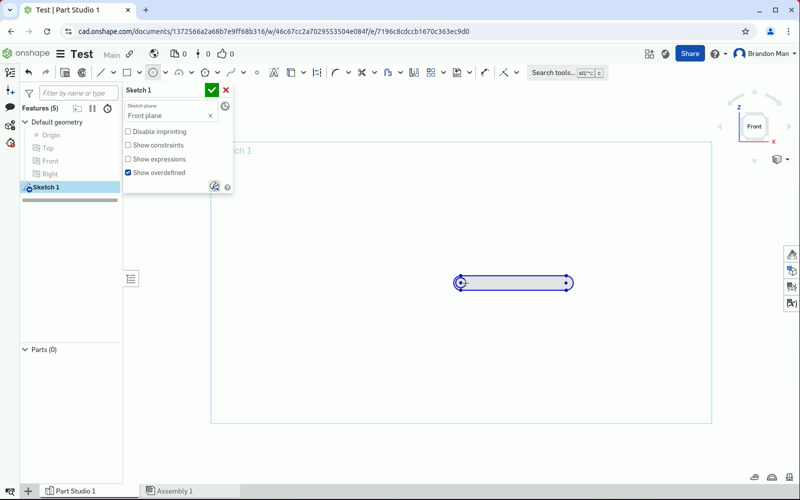
key_down(shift)
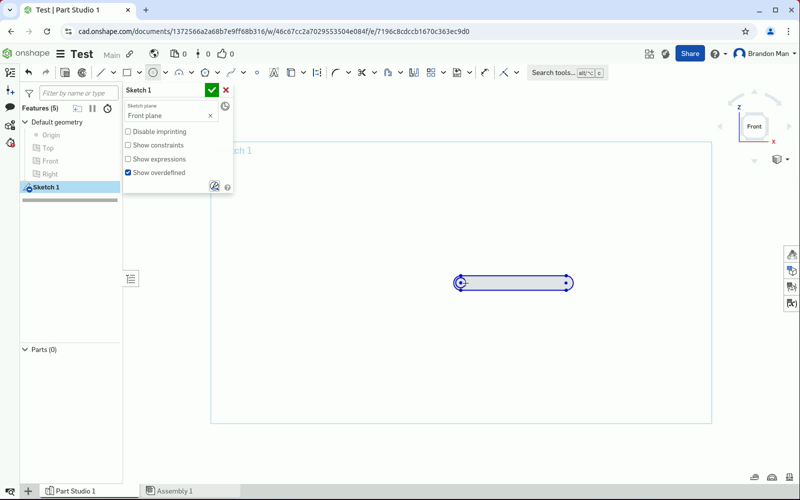
mouse_move(566, 282)
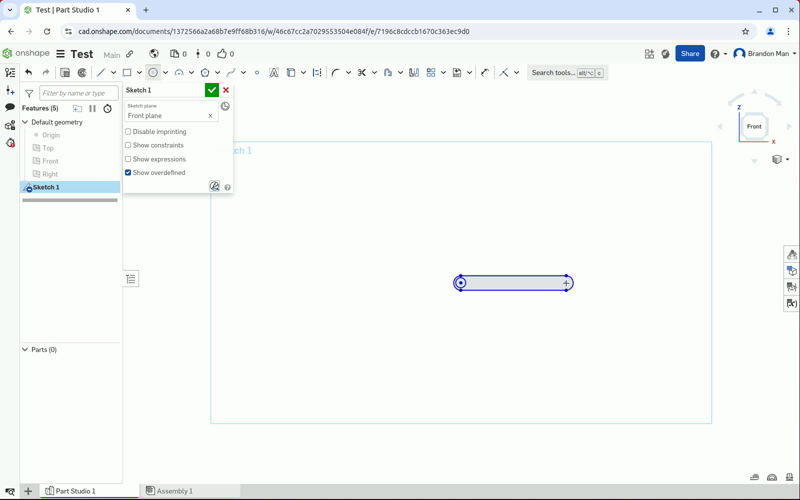
click(566, 282)
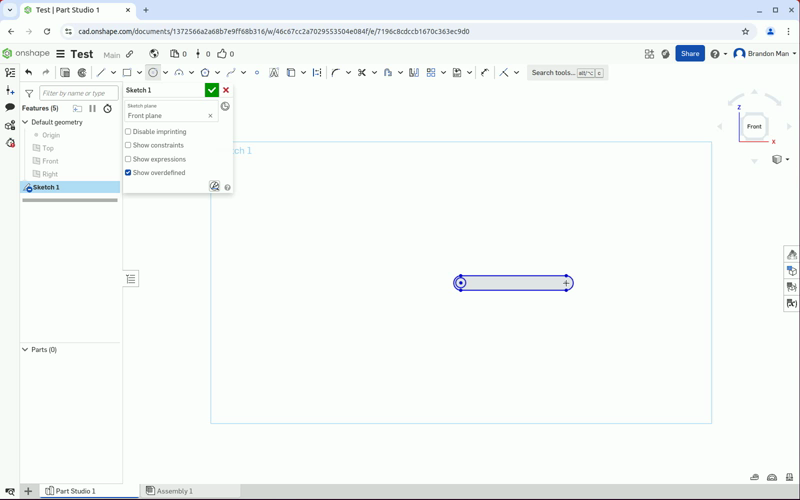
key_up(shift)
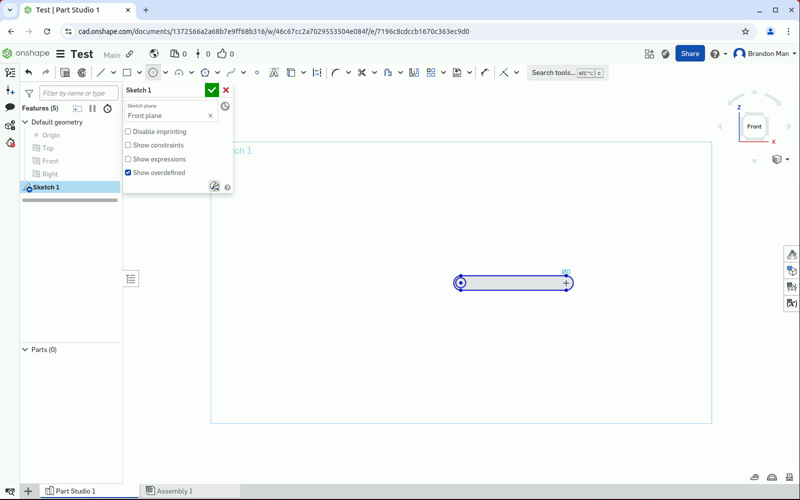
mouse_move(570, 282)
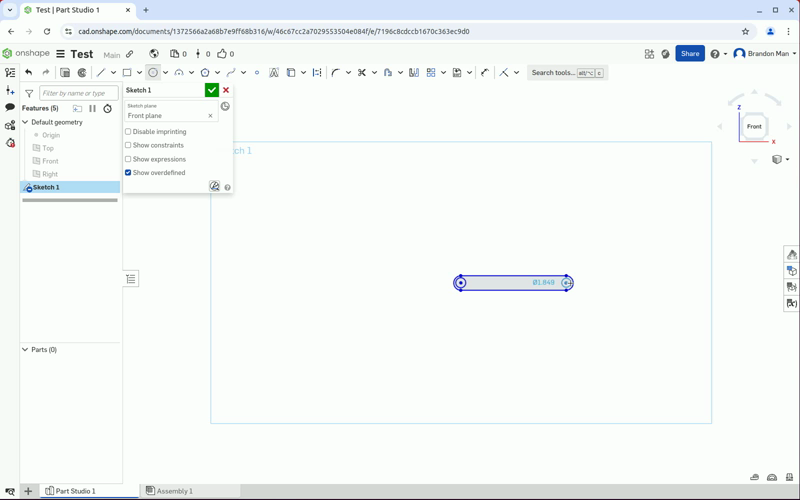
scroll(6)
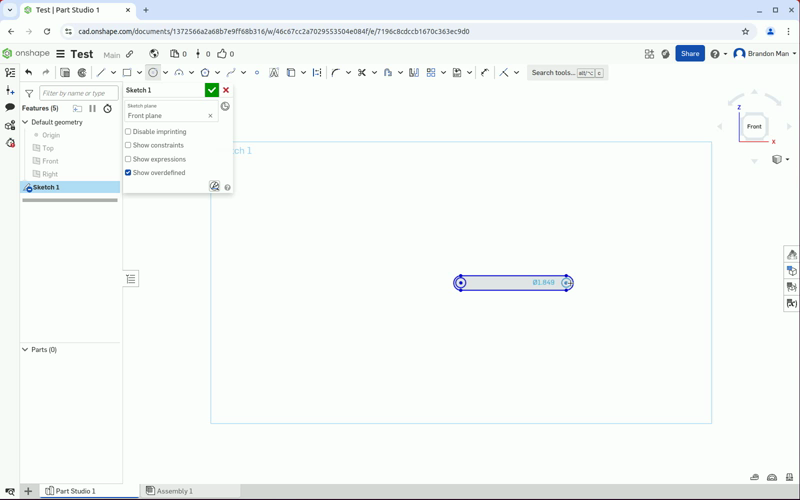
scroll(6)
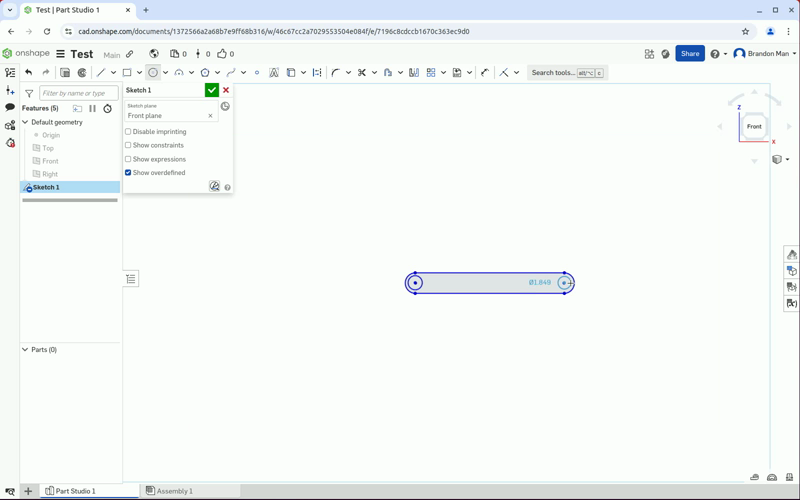
scroll(6)
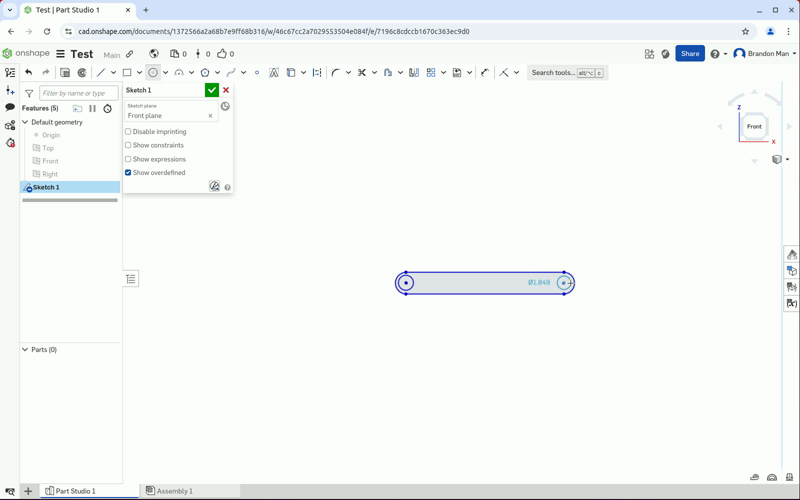
scroll(6)
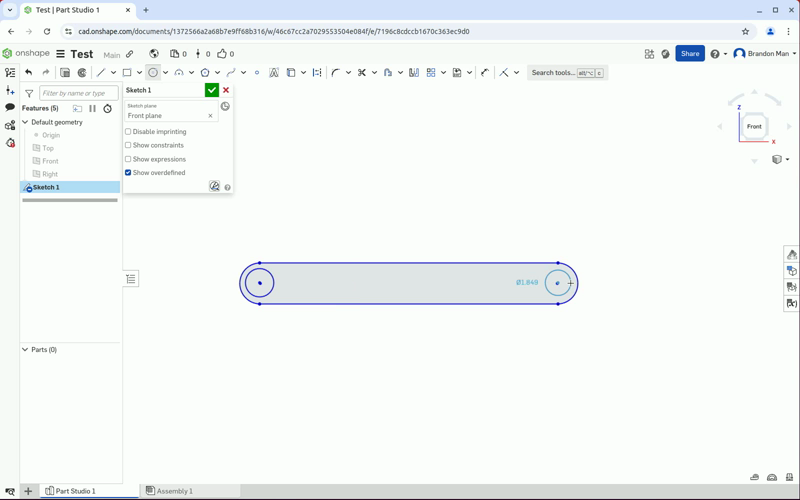
scroll(6)
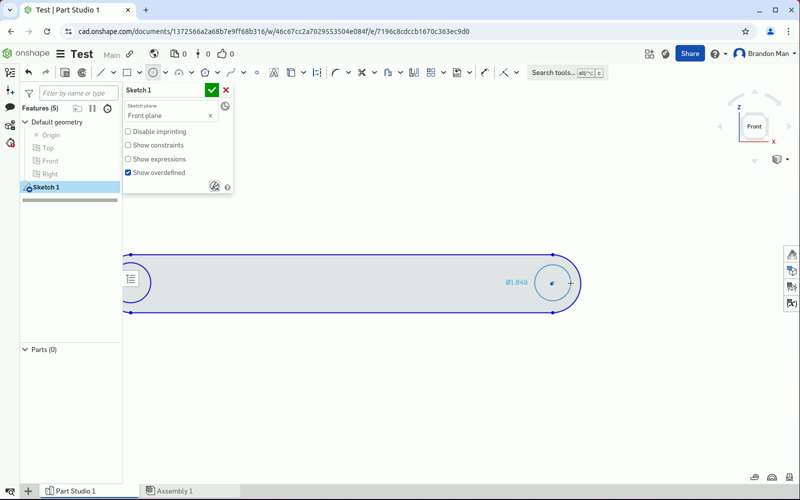
scroll(6)
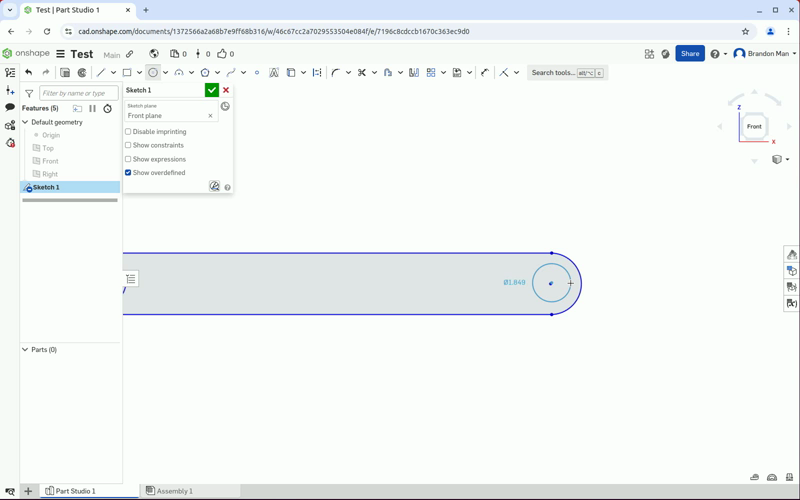
scroll(6)
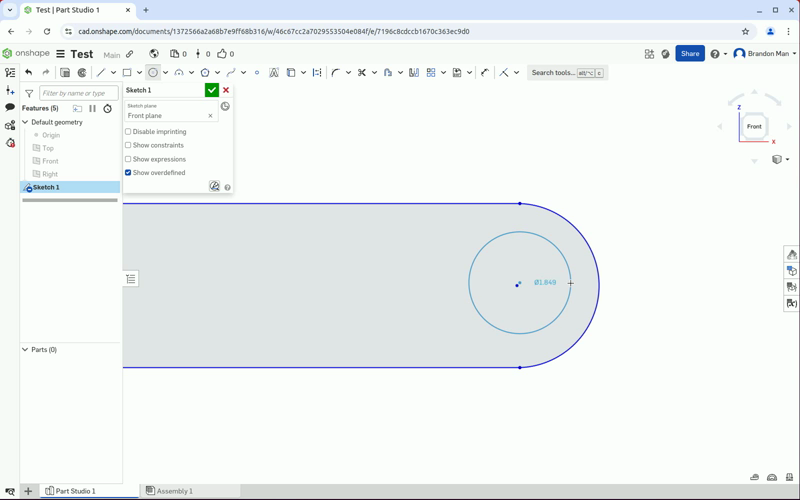
click(570, 282)
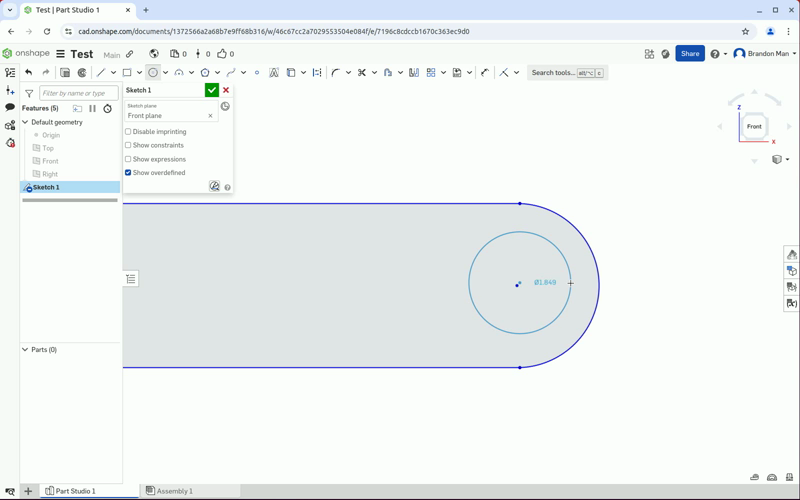
scroll(-6)
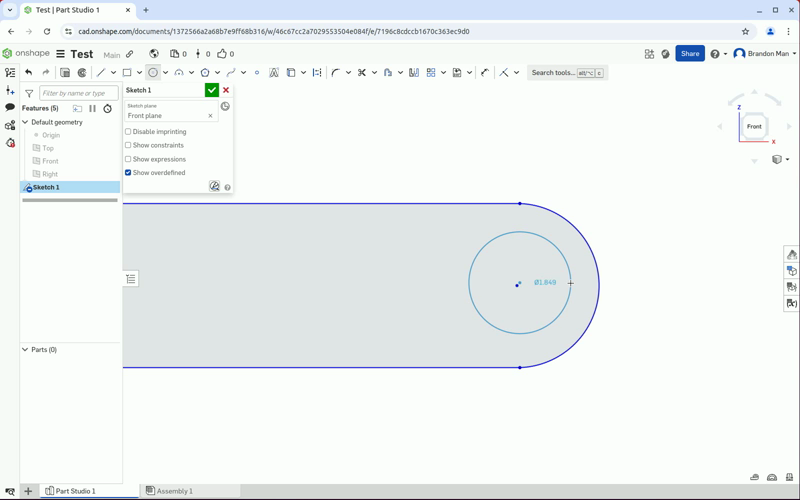
scroll(-6)
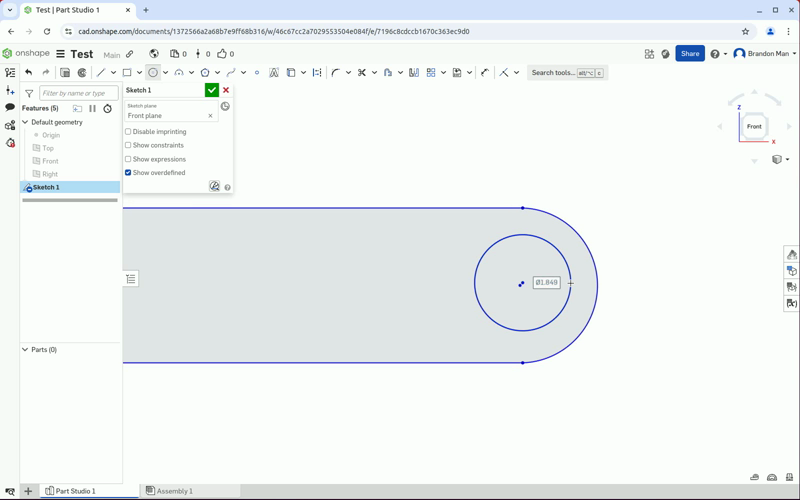
scroll(-6)
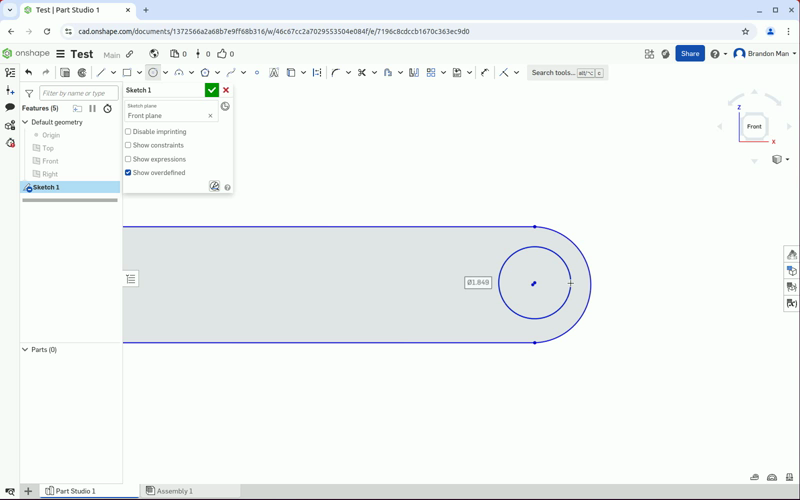
scroll(-6)
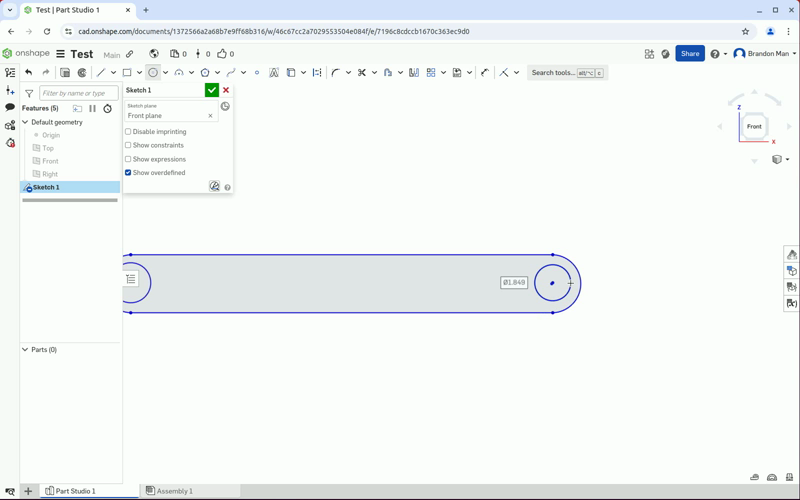
scroll(-6)
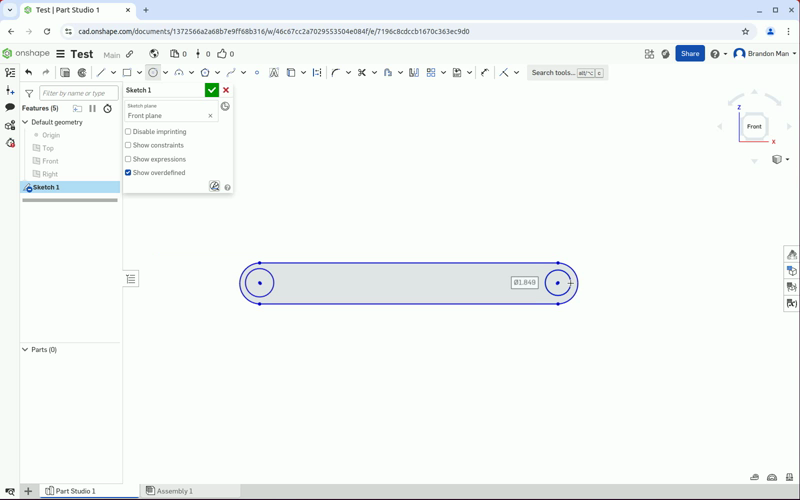
scroll(-6)
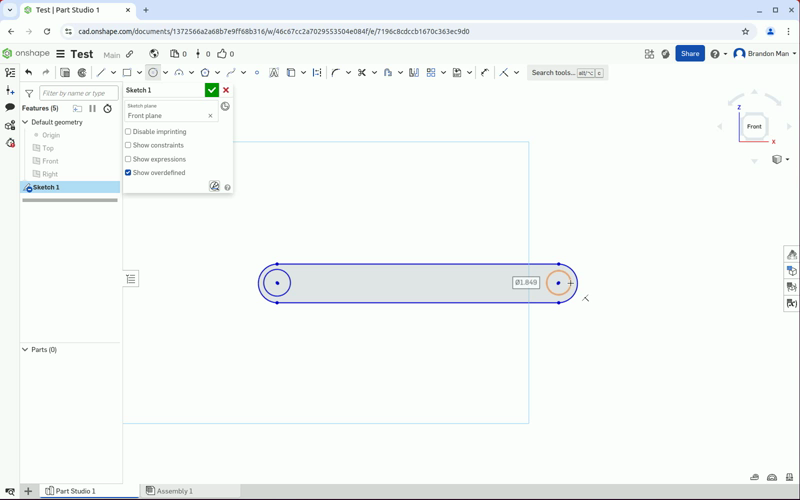
scroll(-6)
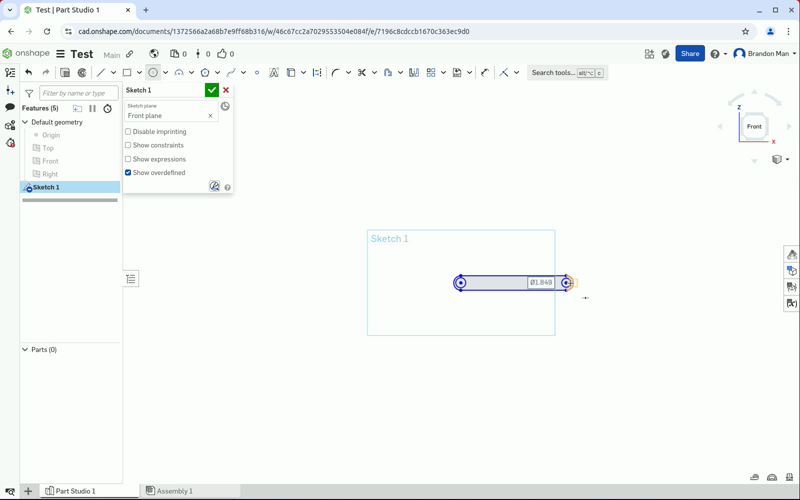
key(esc)
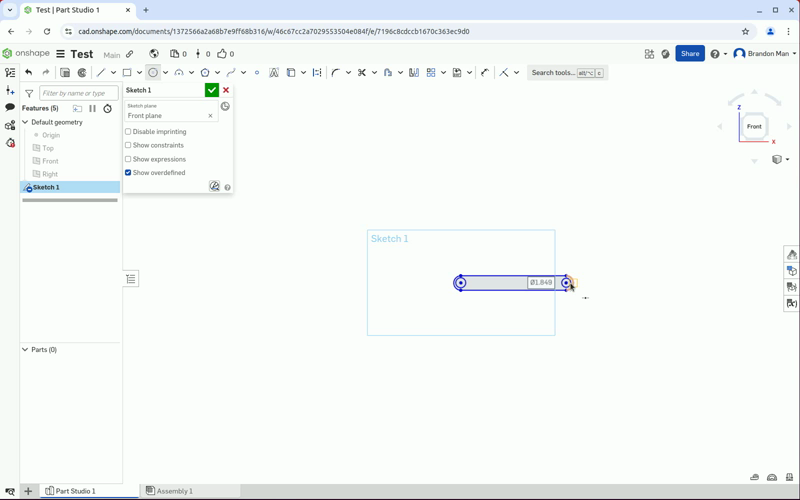
mouse_move(476, 287)
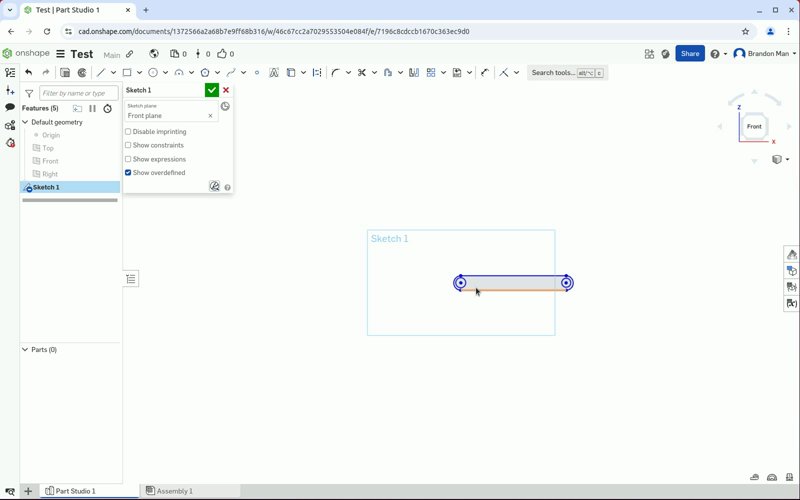
scroll(6)
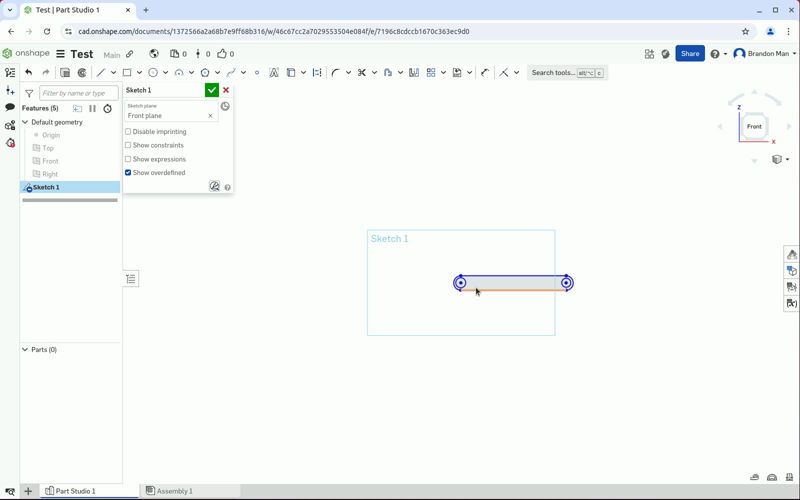
scroll(6)
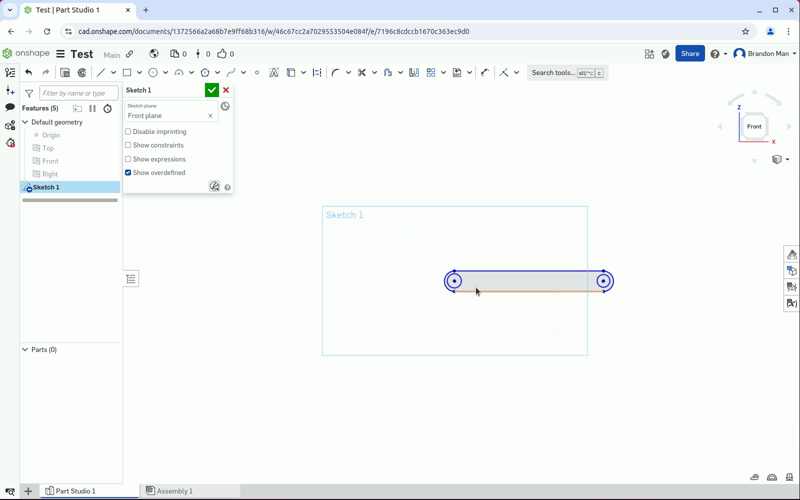
scroll(6)
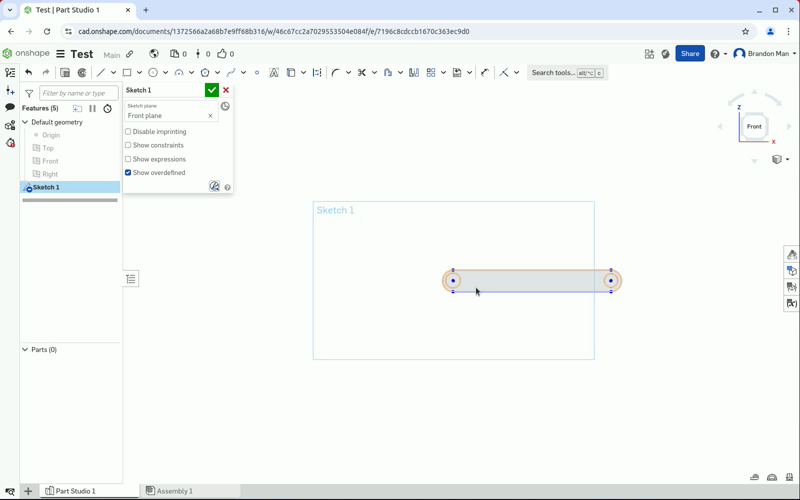
scroll(6)
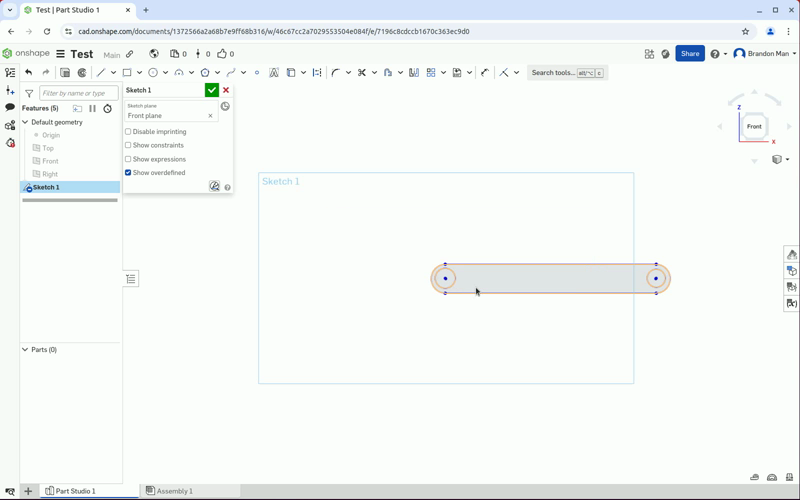
scroll(6)
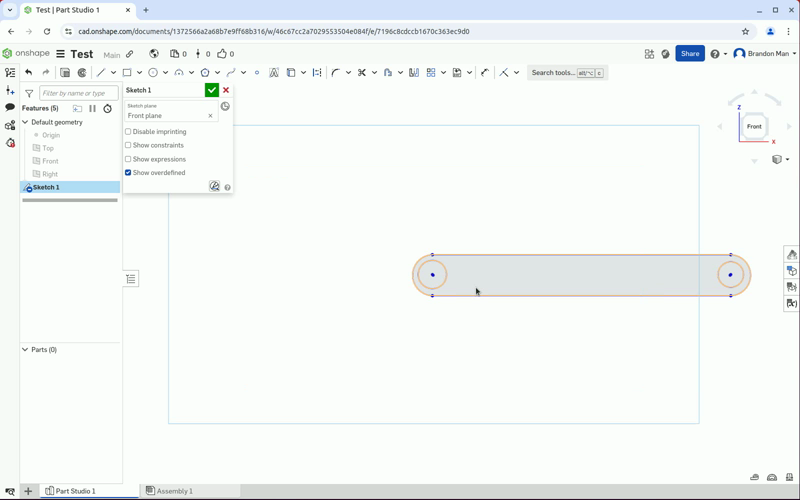
scroll(6)
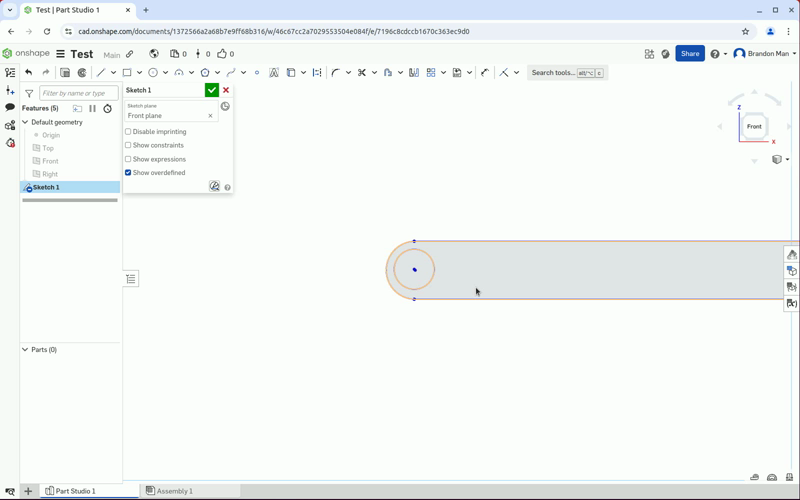
scroll(6)
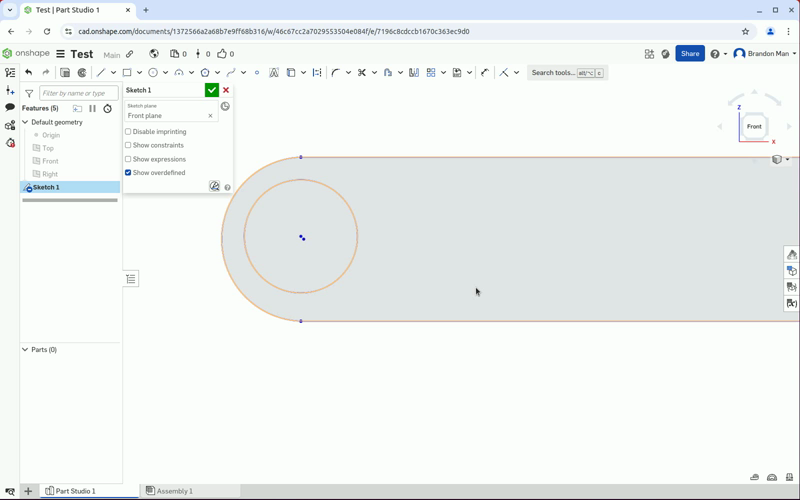
click(476, 287)
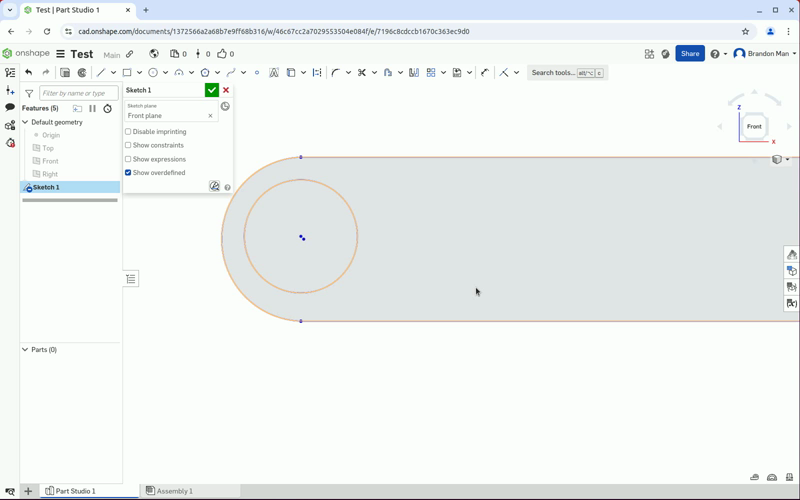
scroll(-6)
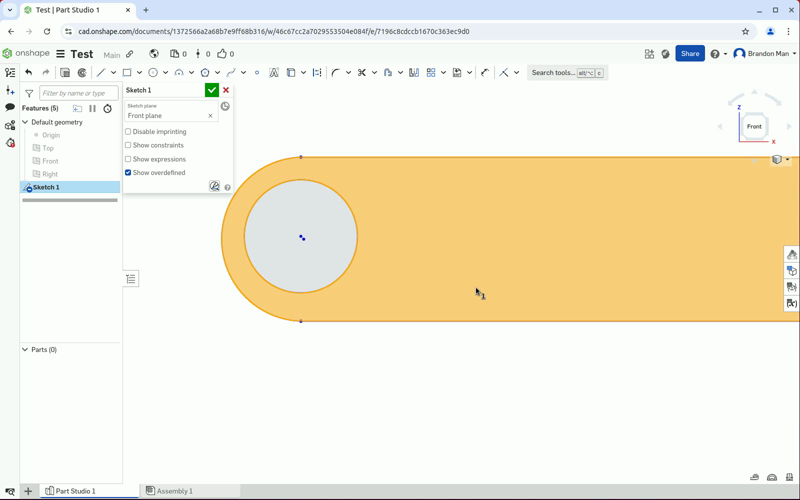
scroll(-6)
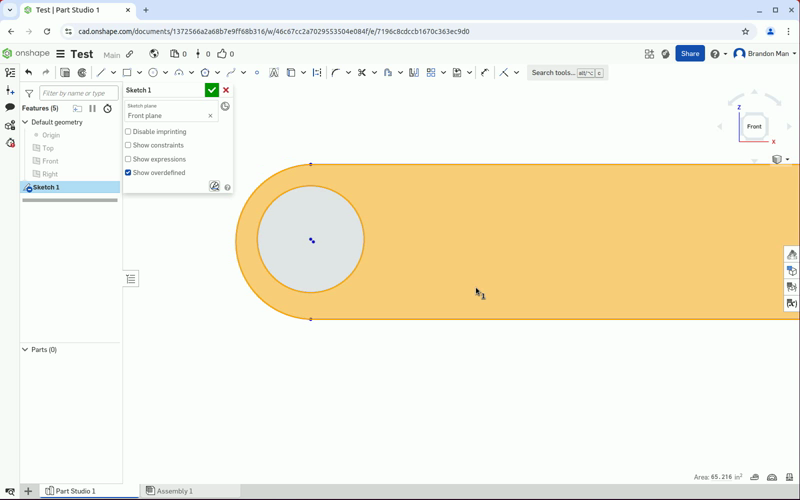
scroll(-6)
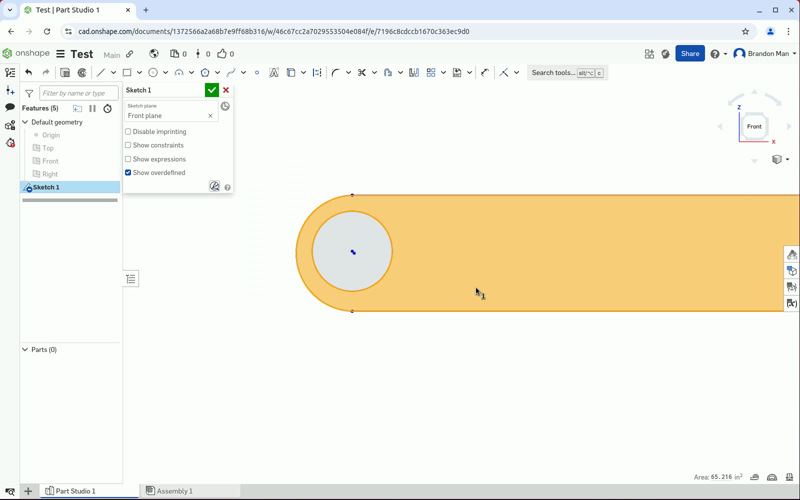
scroll(-6)
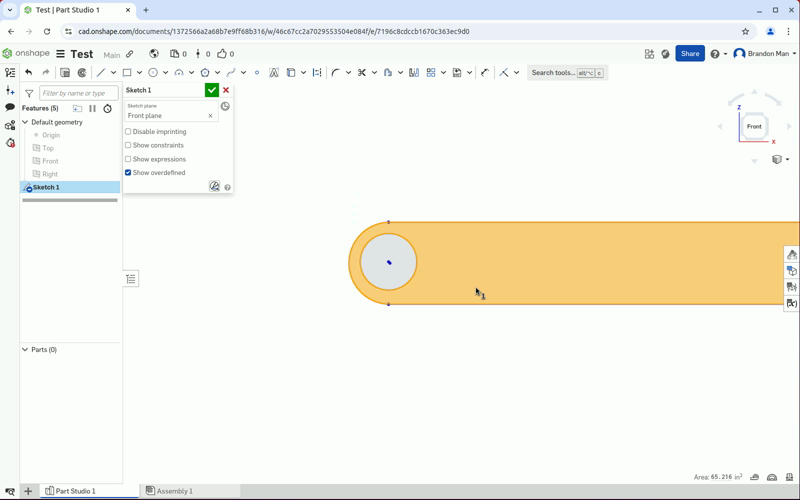
scroll(-6)
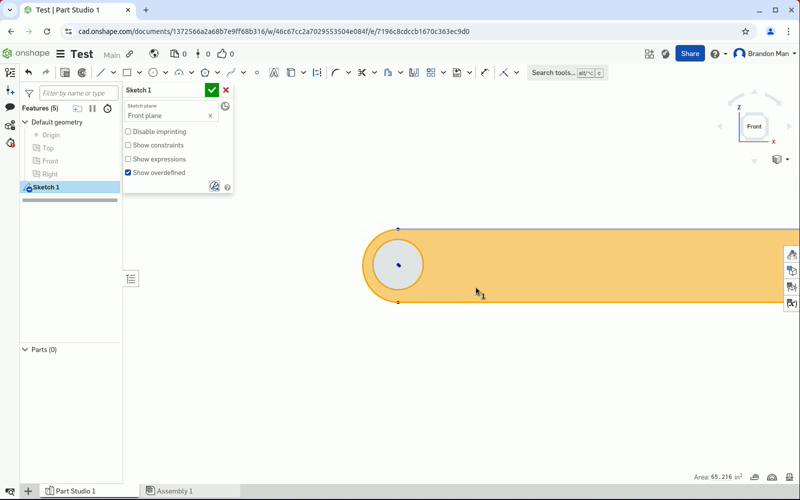
scroll(-6)
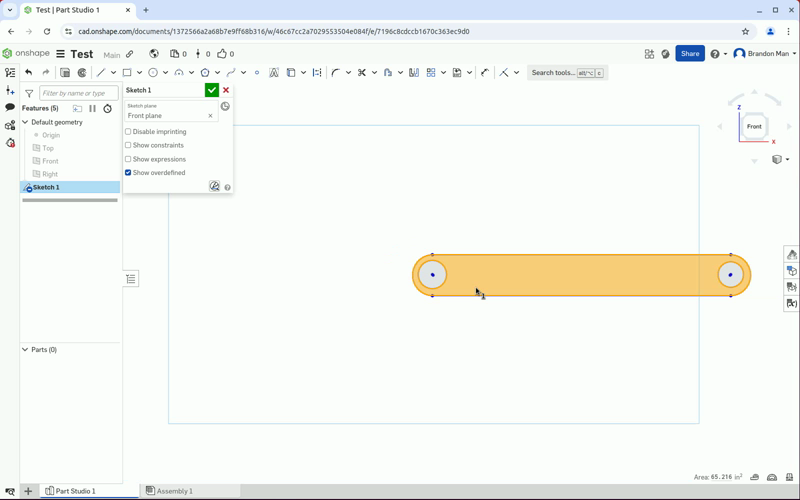
scroll(-6)
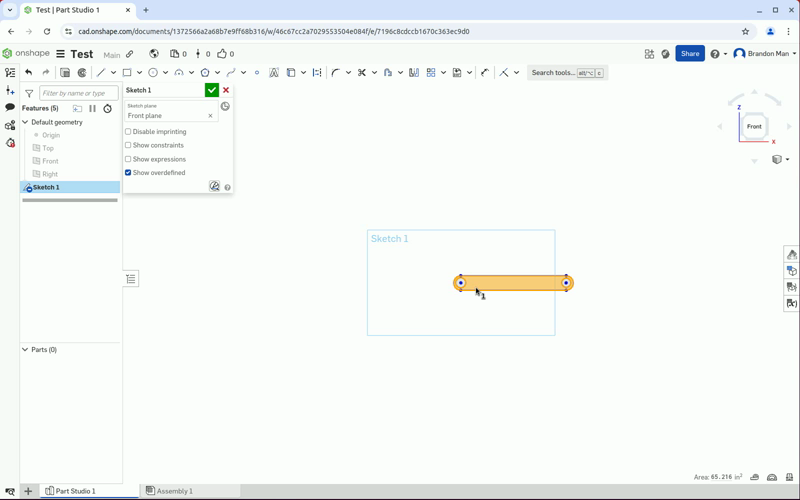
mouse_move(73, 352)
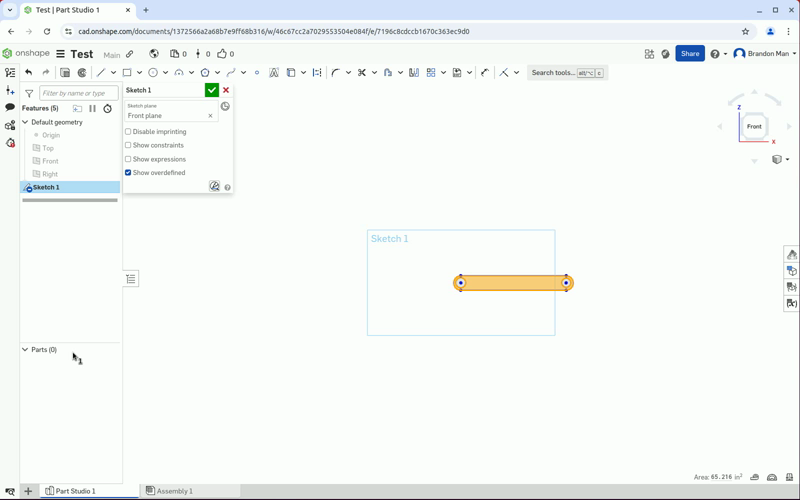
key(shift+y)
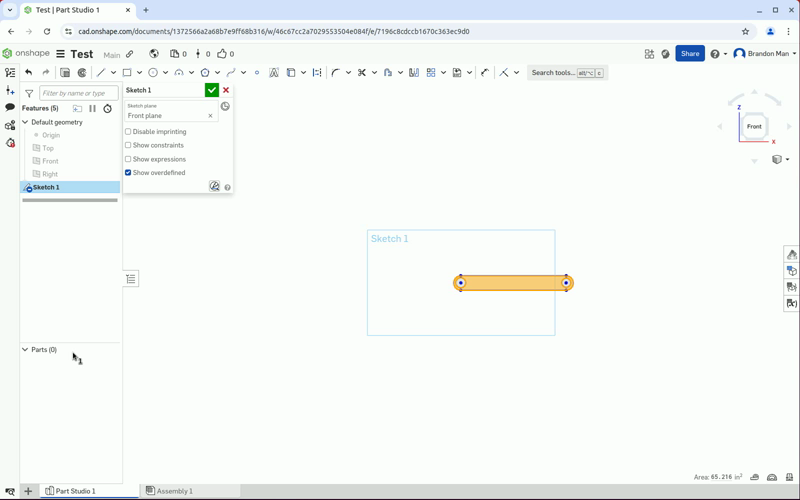
key(shift+e)
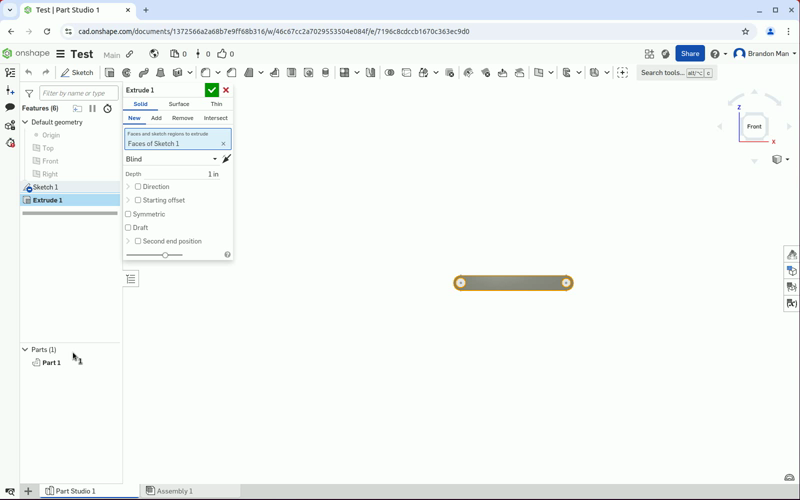
mouse_move(143, 106)
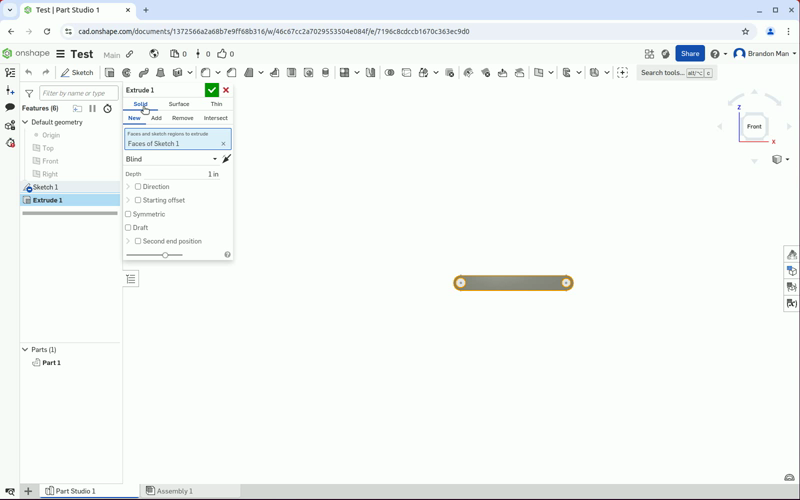
click(143, 106)
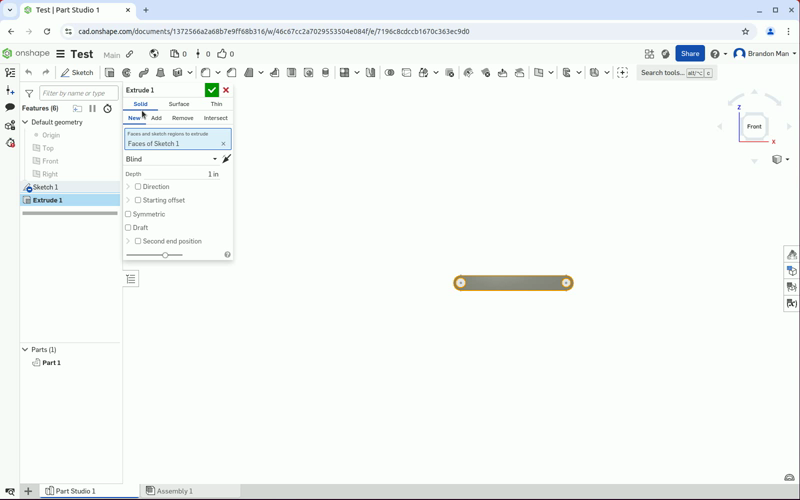
mouse_move(137, 120)
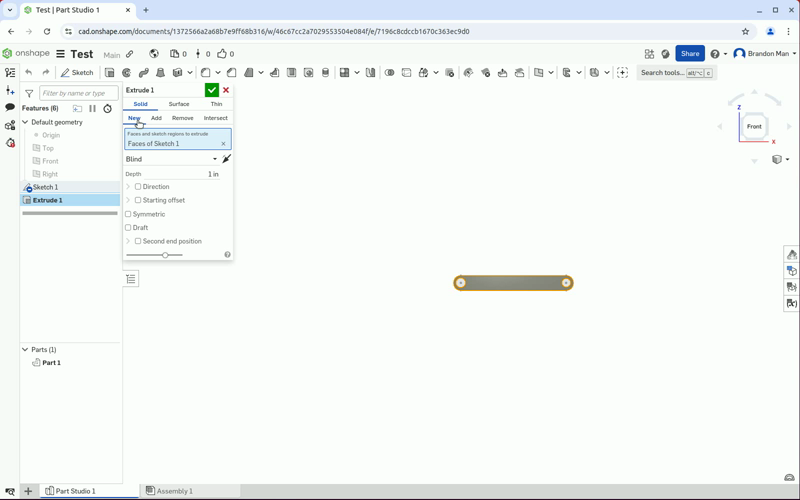
click(137, 120)
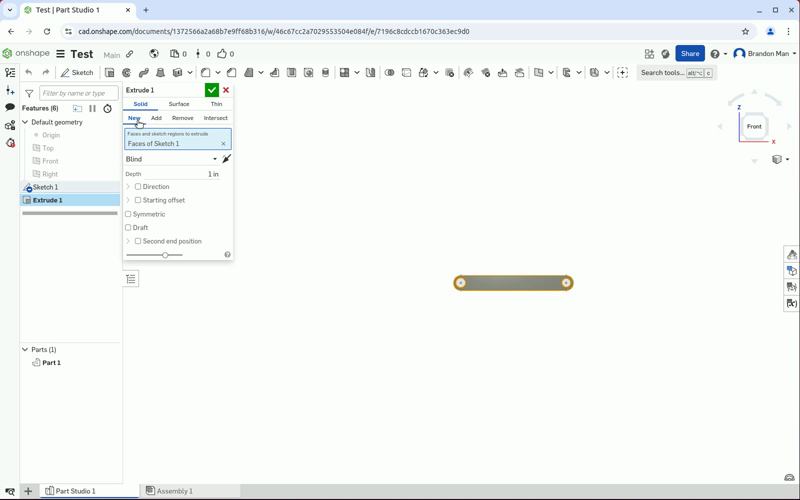
key(tab, 4)
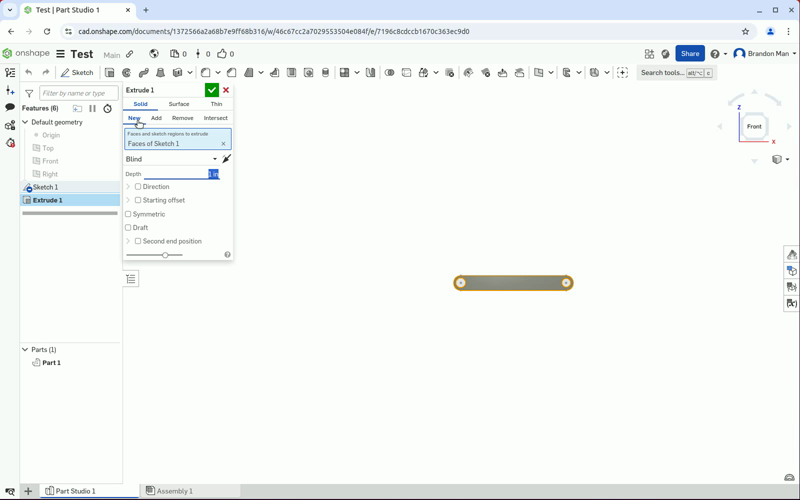
text(1.685)
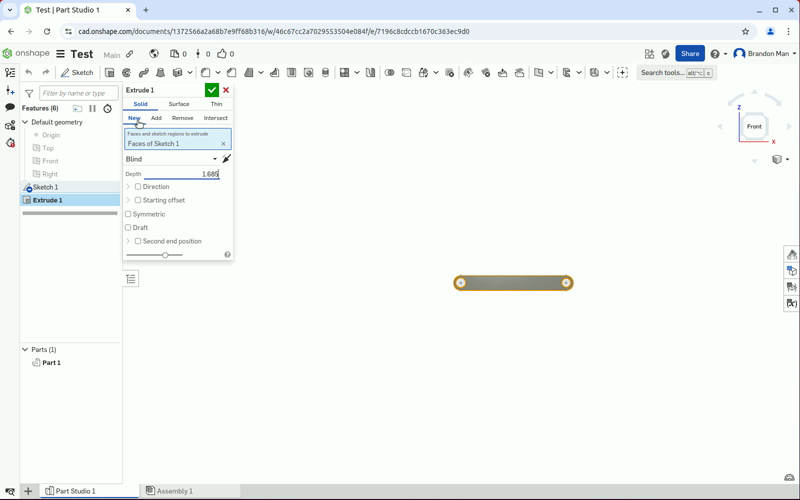
key(enter)
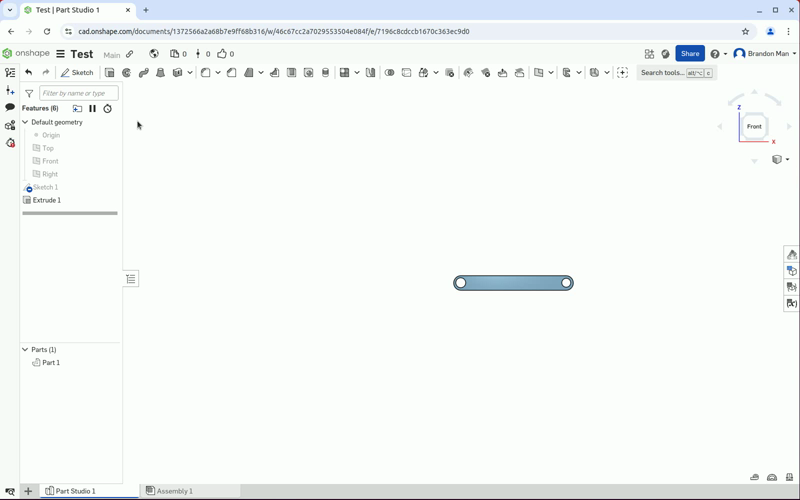
key(shift+h)
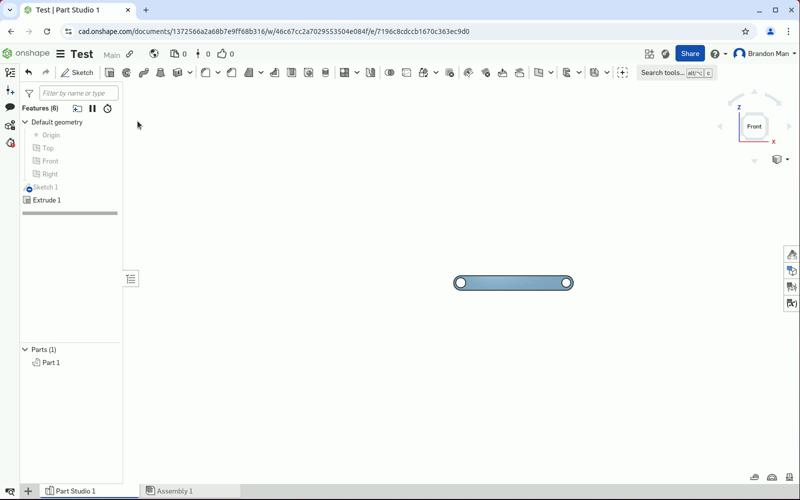
key(shift+h)
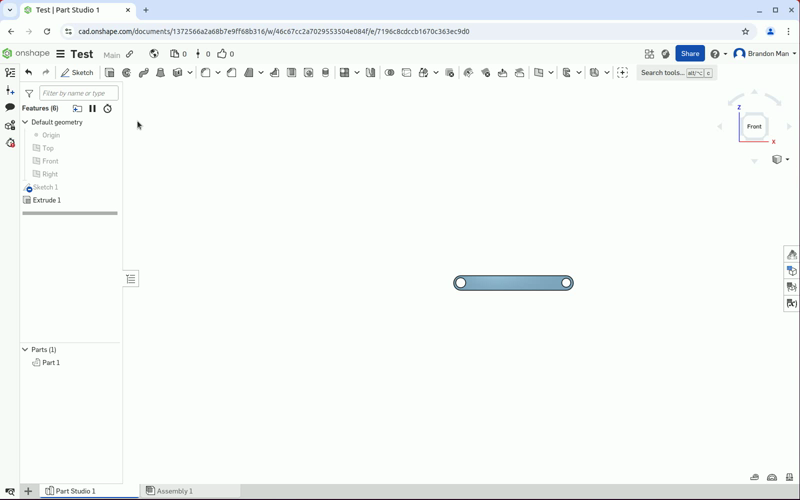
mouse_move(73, 189)
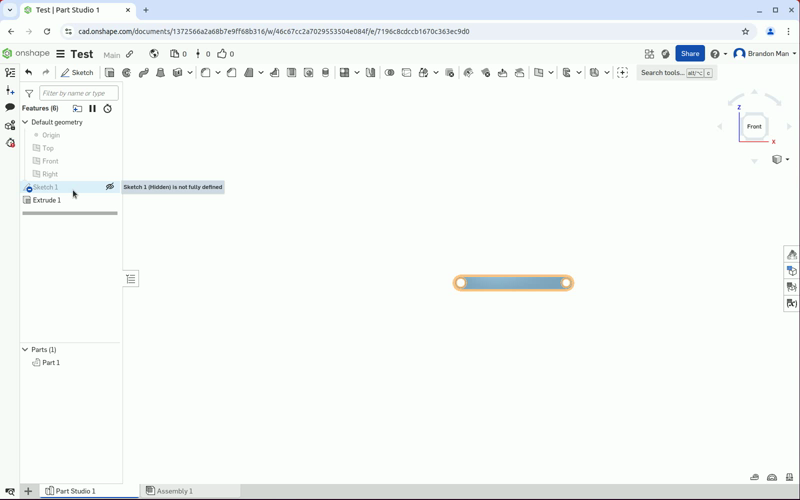
click(73, 189)
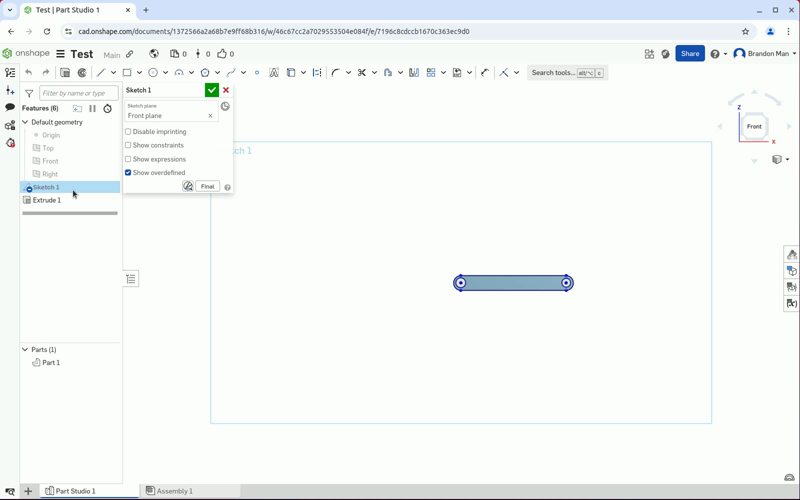
mouse_move(229, 92)
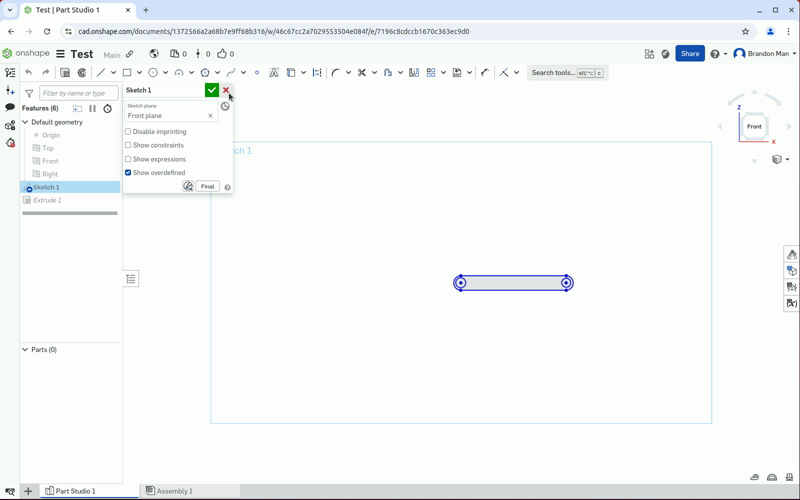
click(229, 92)
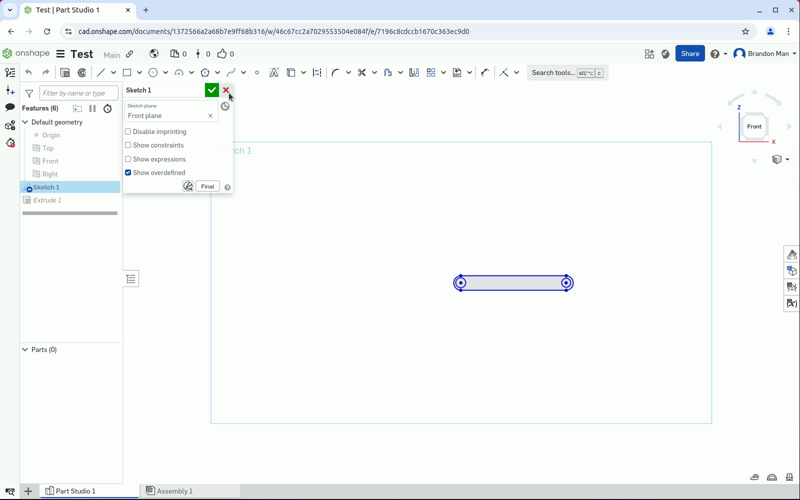
key(shift+s)
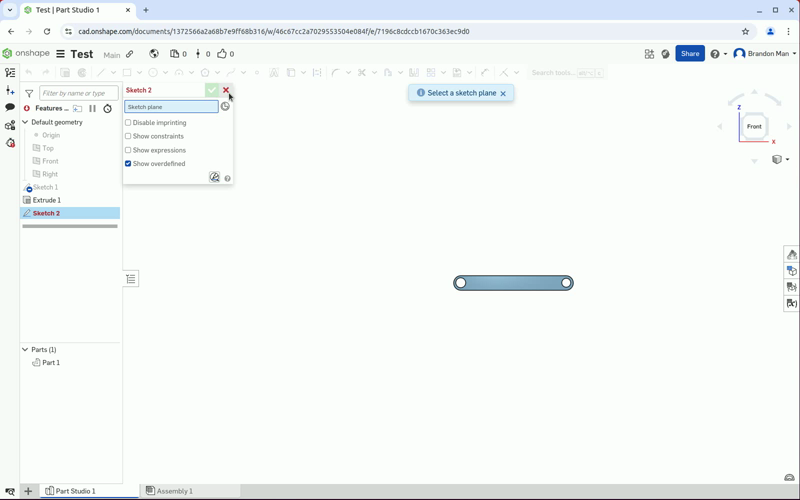
mouse_move(73, 163)
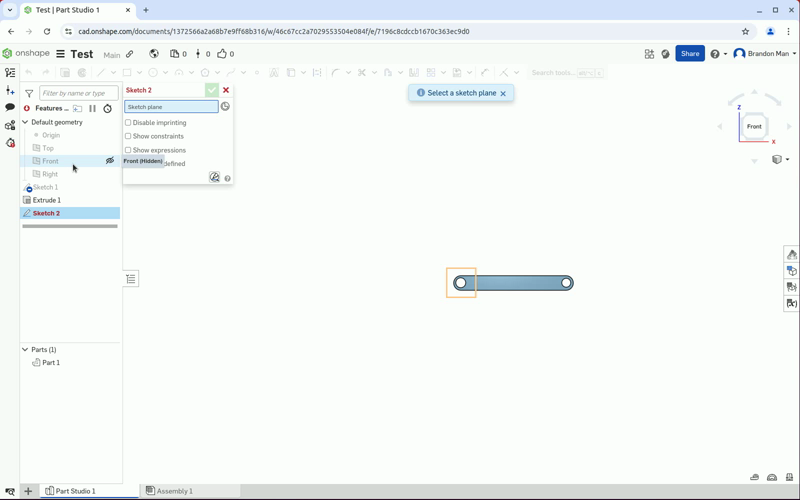
click(73, 163)
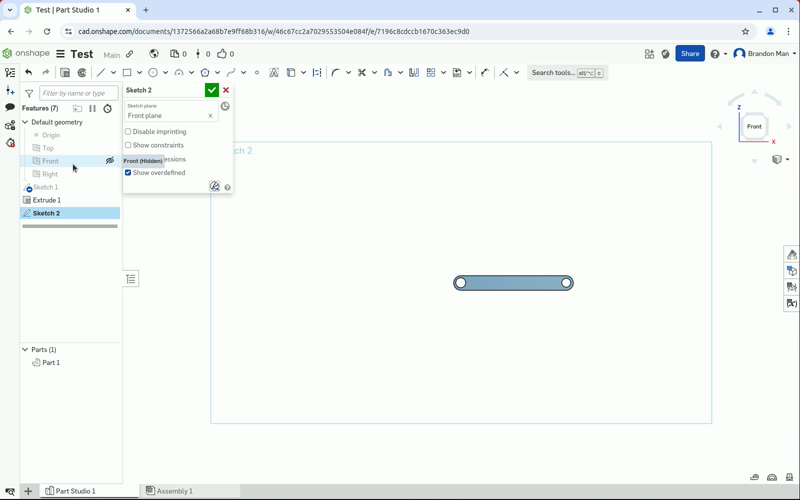
mouse_move(73, 352)
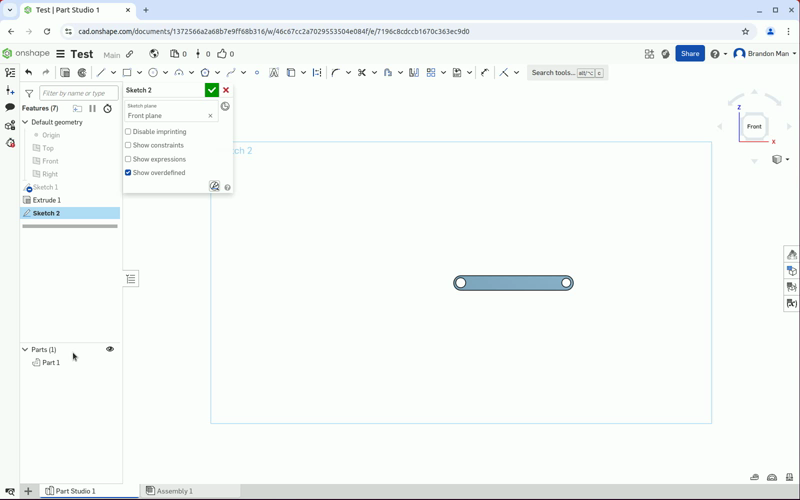
key(y)
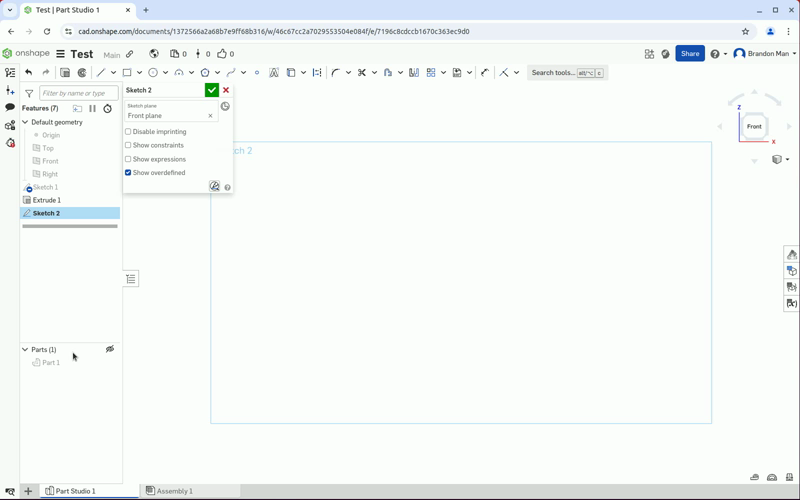
key(c)
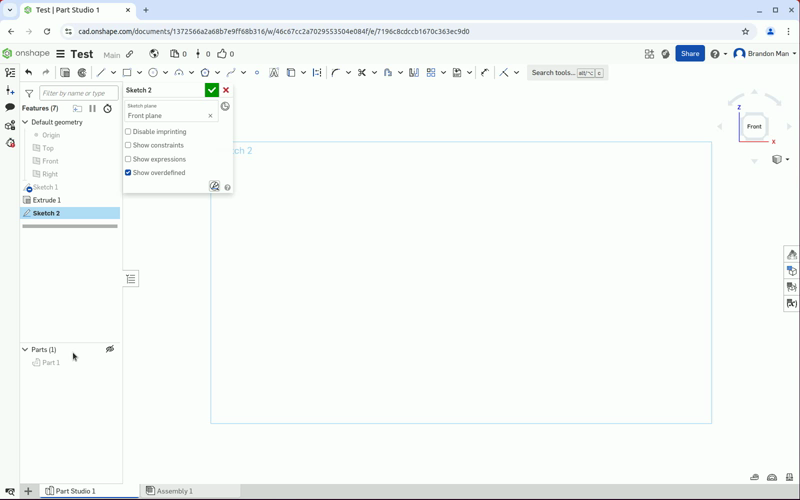
key_down(shift)
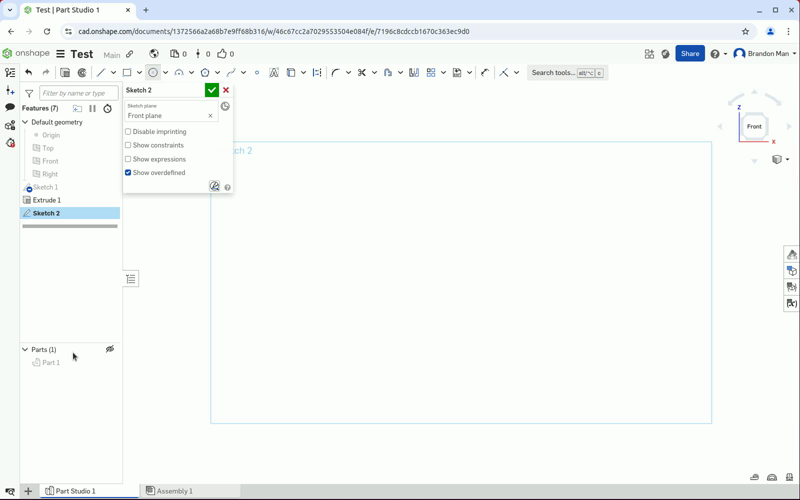
mouse_move(461, 282)
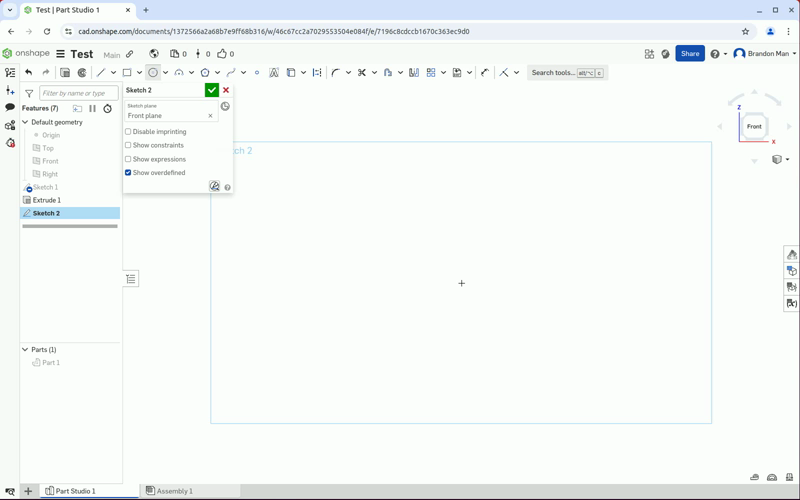
click(461, 282)
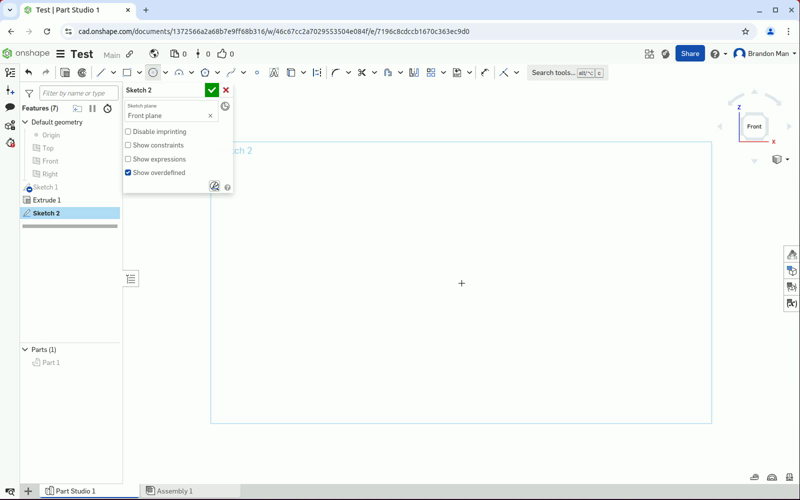
key_up(shift)
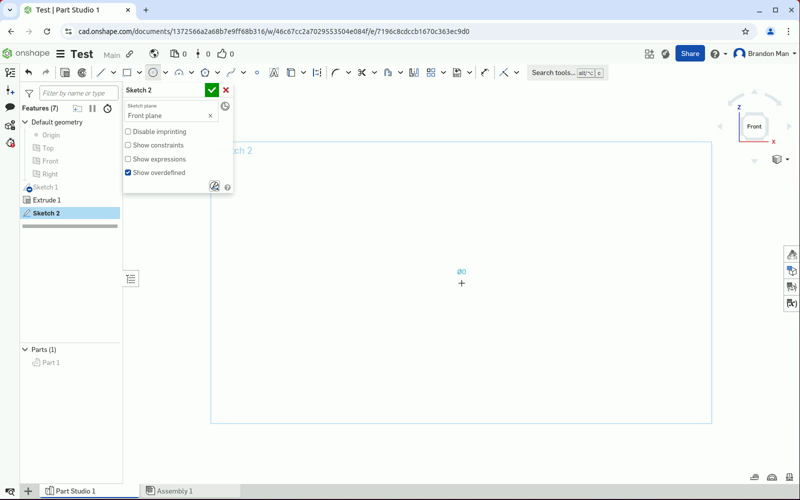
mouse_move(464, 282)
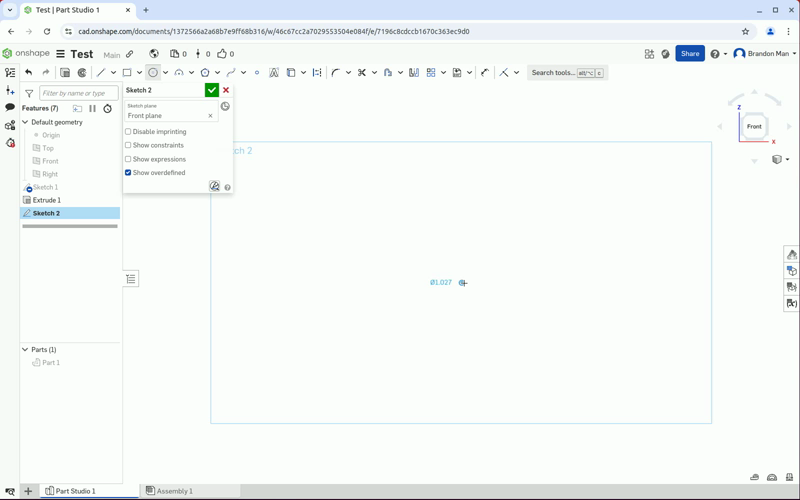
scroll(6)
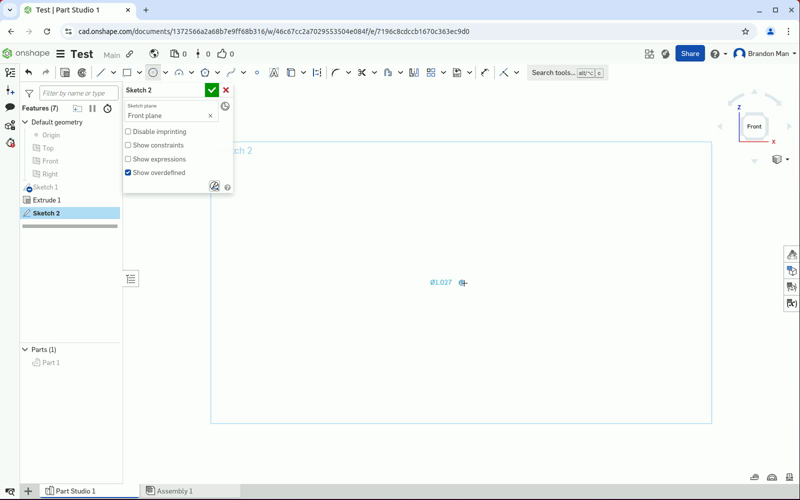
scroll(6)
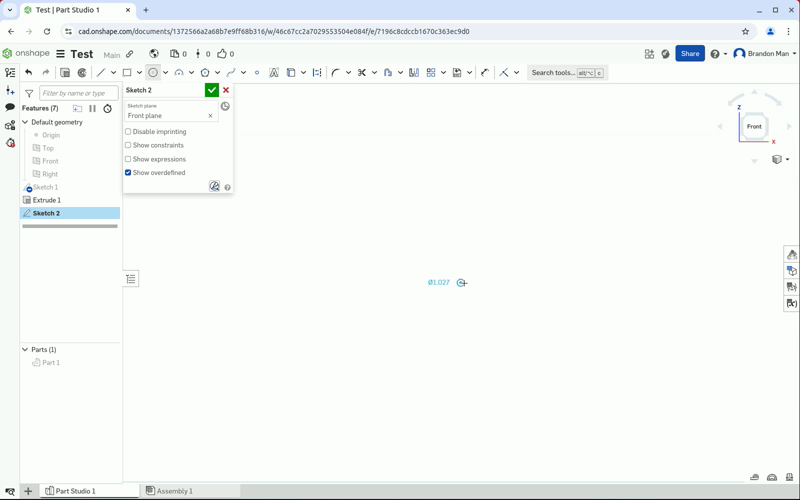
scroll(6)
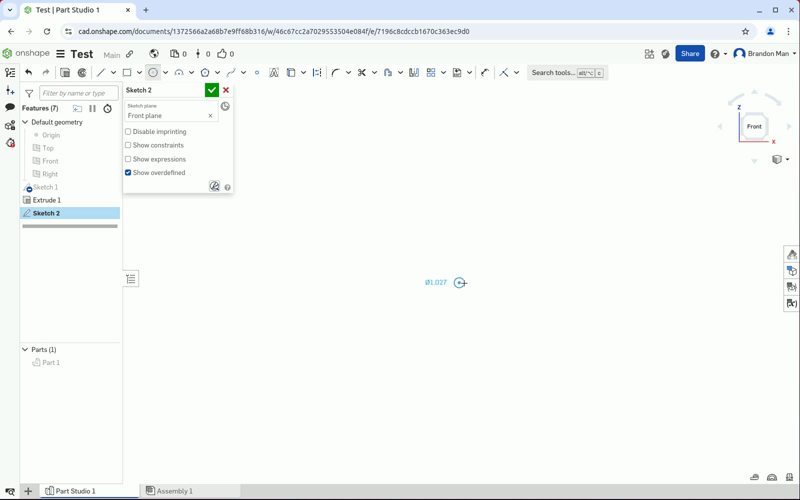
scroll(6)
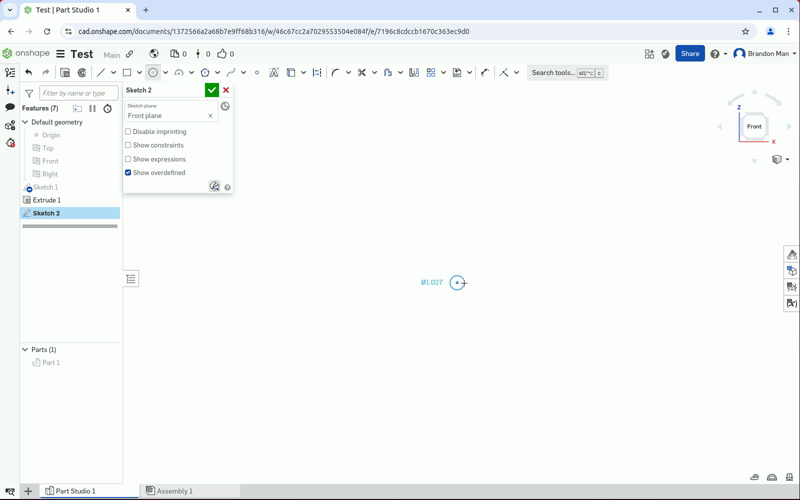
scroll(6)
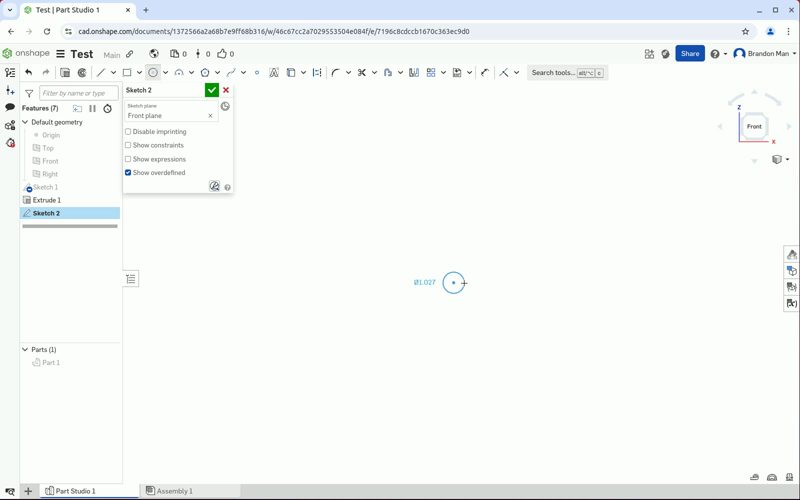
scroll(6)
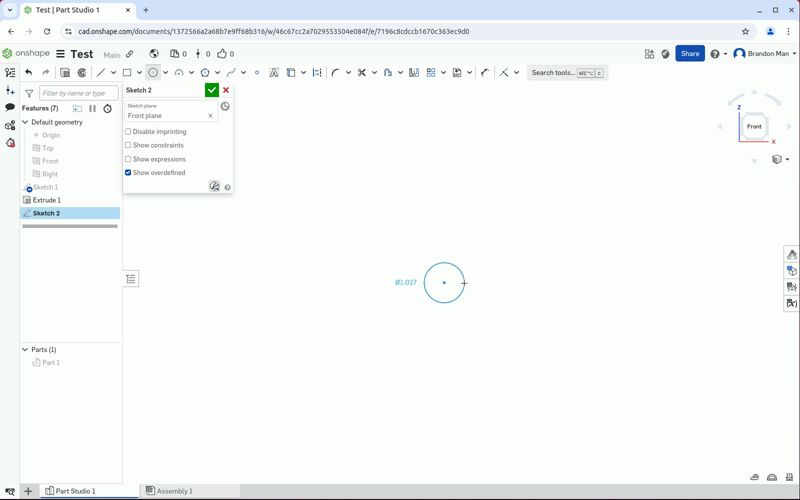
scroll(6)
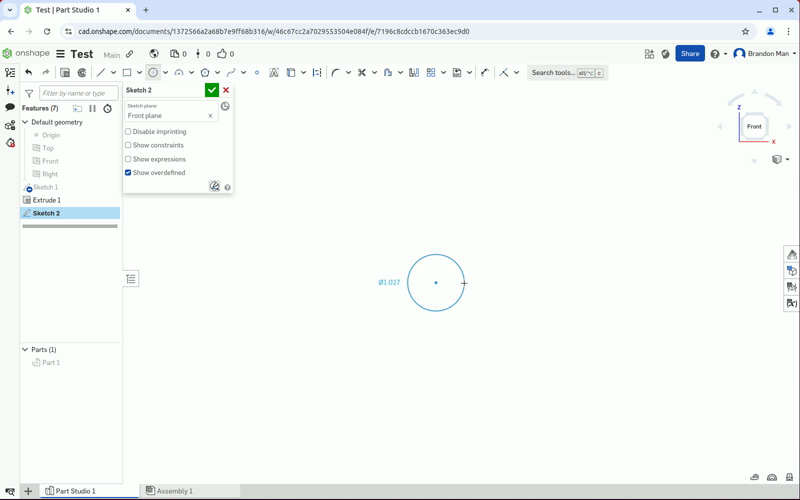
click(464, 282)
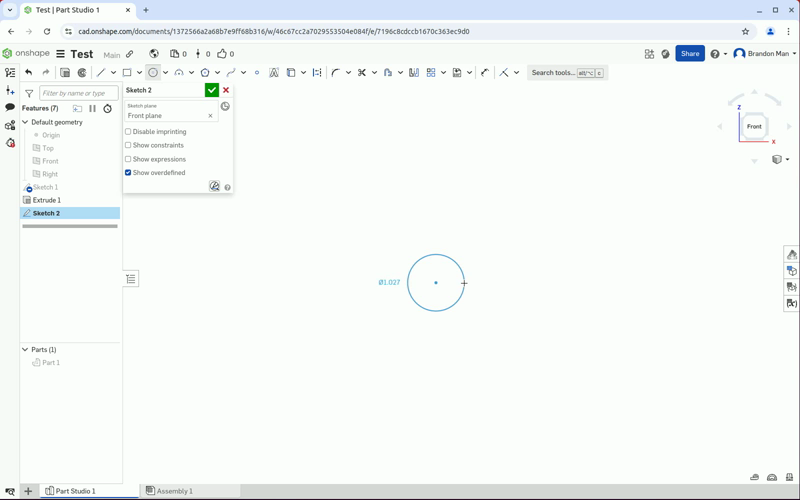
scroll(-6)
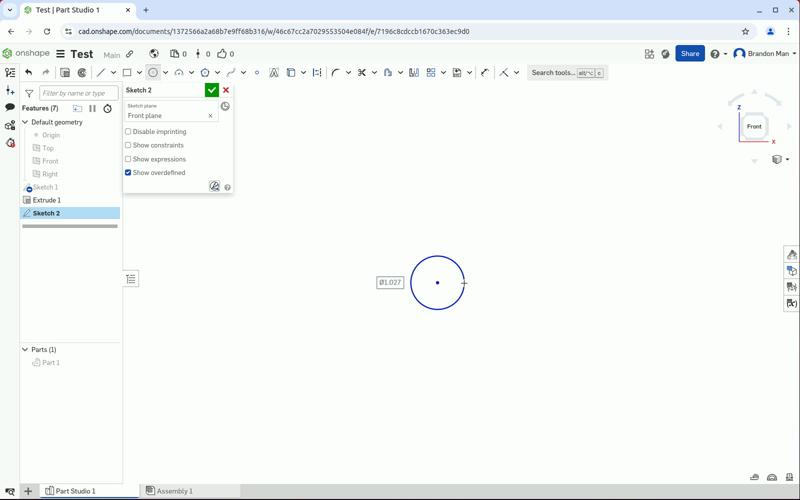
scroll(-6)
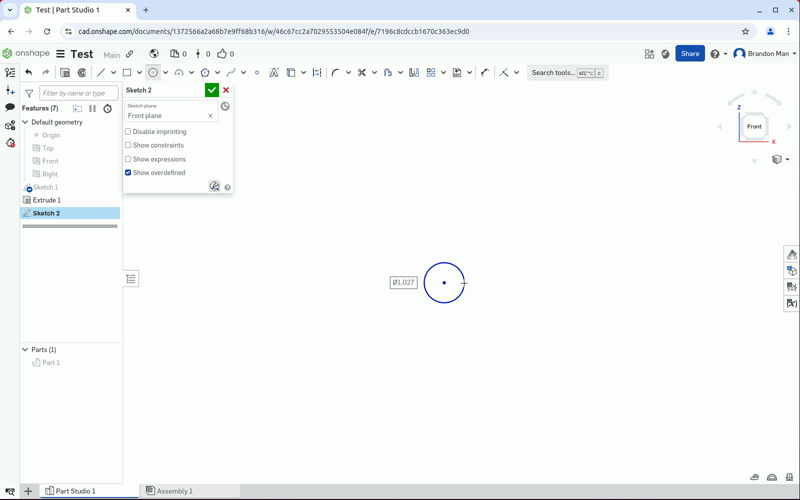
scroll(-6)
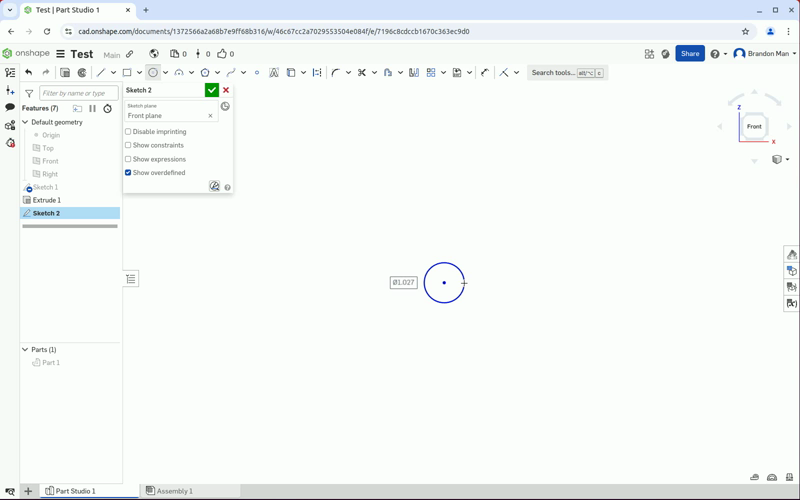
scroll(-6)
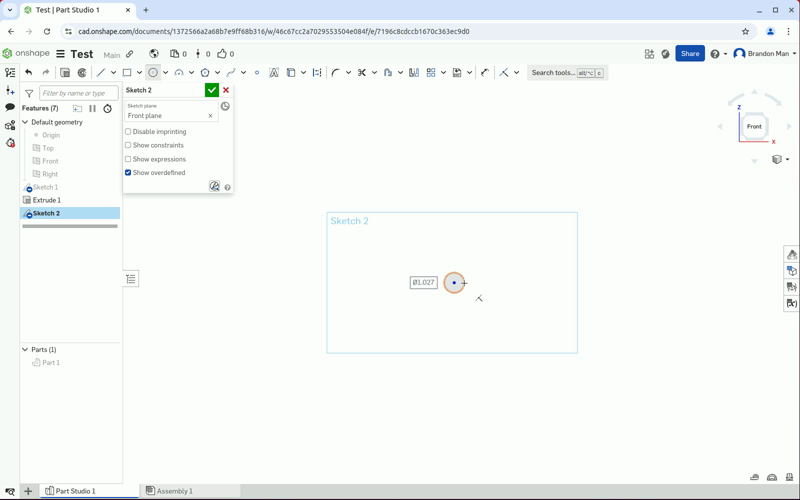
scroll(-6)
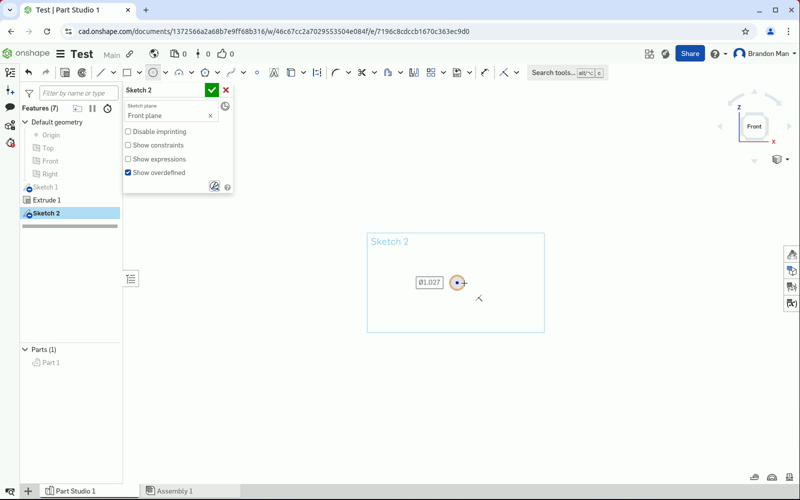
scroll(-6)
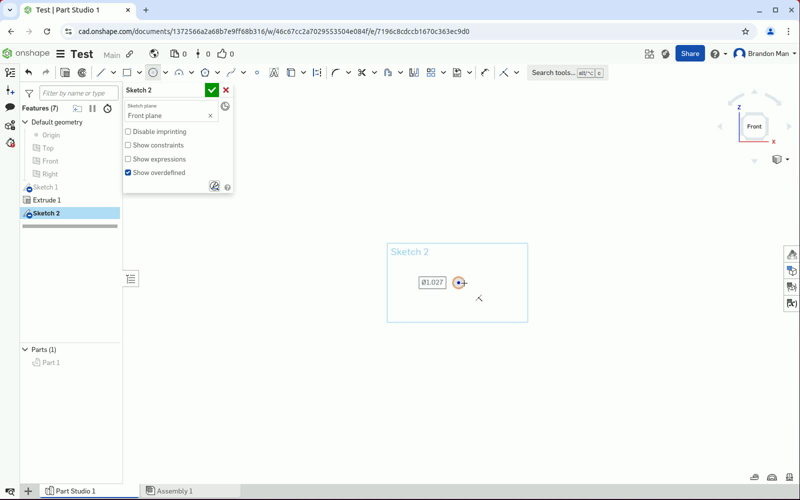
scroll(-6)
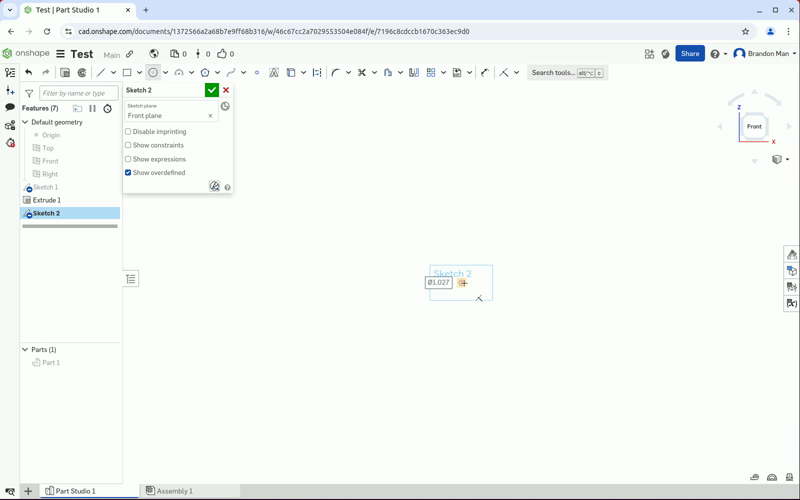
key(esc)
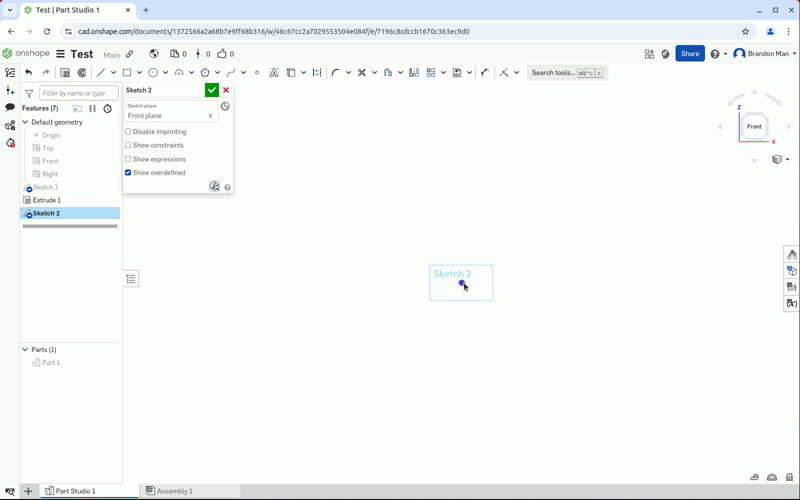
mouse_move(461, 282)
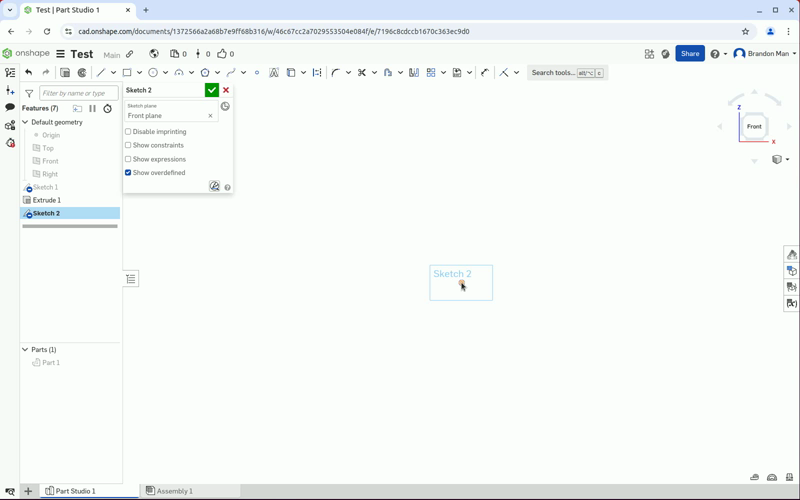
scroll(6)
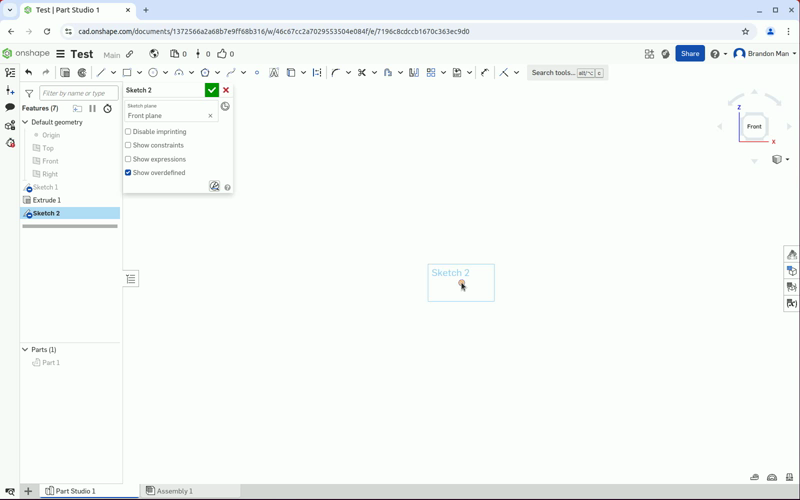
scroll(6)
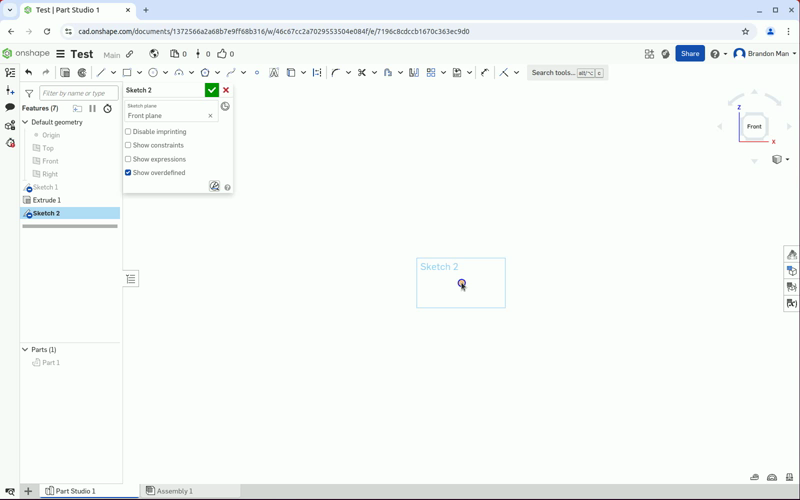
scroll(6)
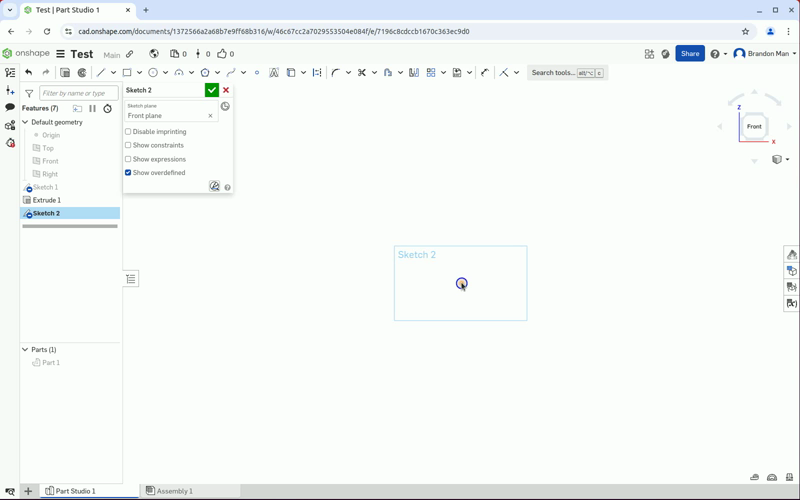
scroll(6)
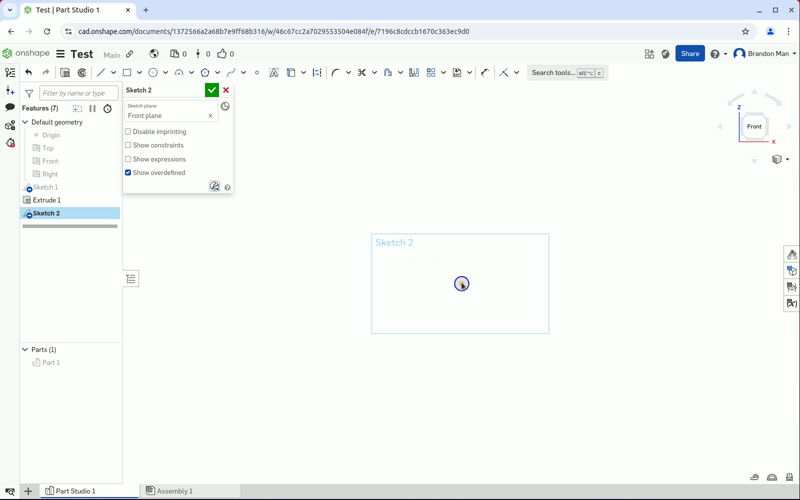
scroll(6)
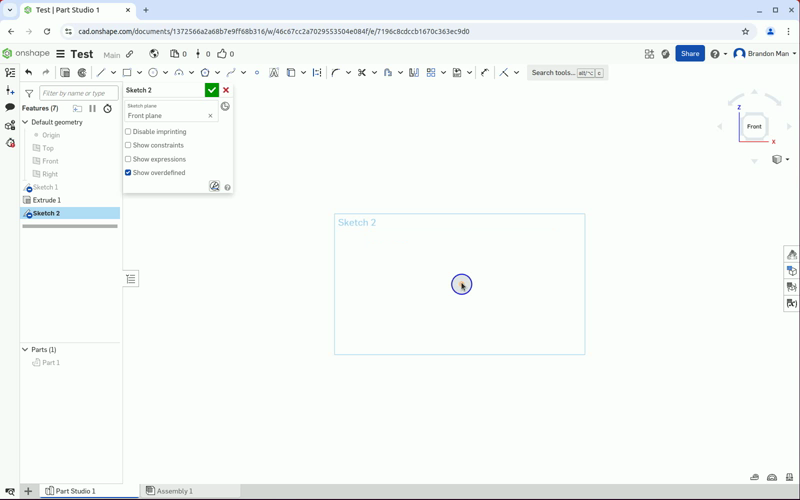
scroll(6)
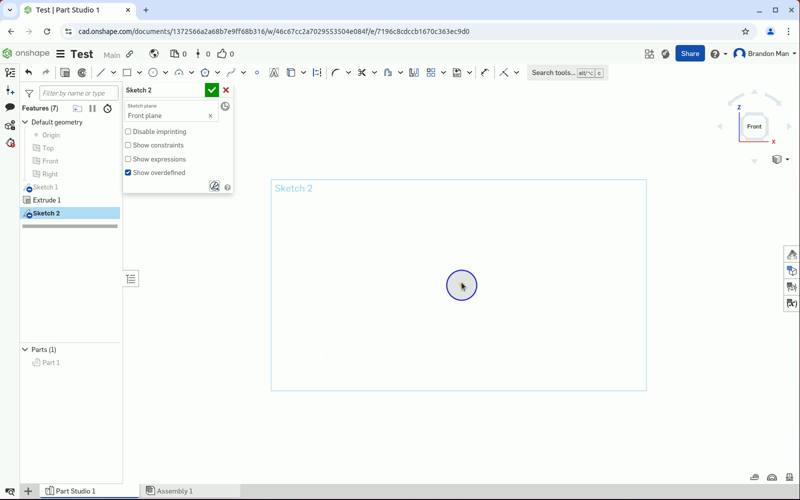
scroll(6)
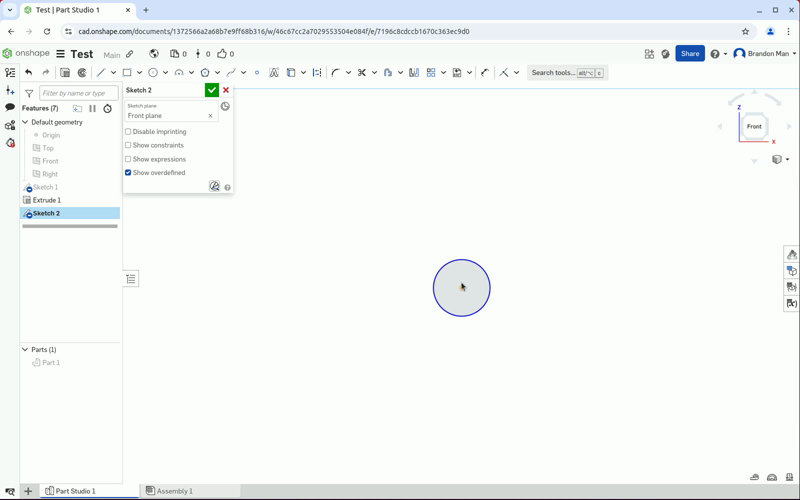
click(461, 282)
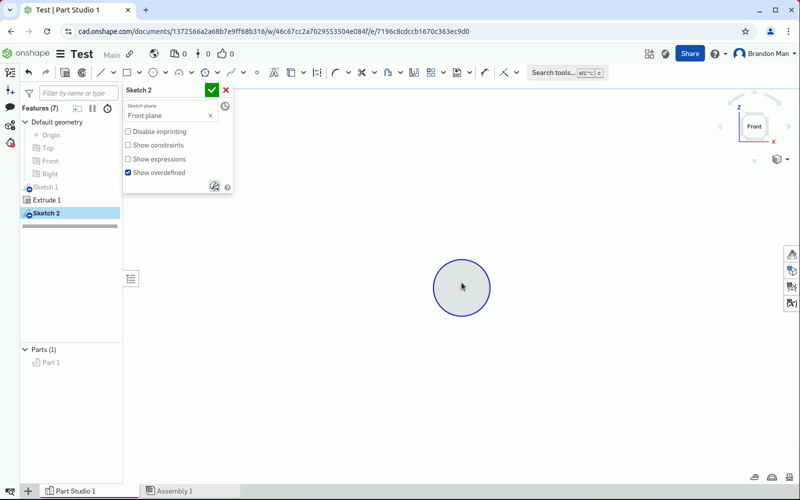
scroll(-6)
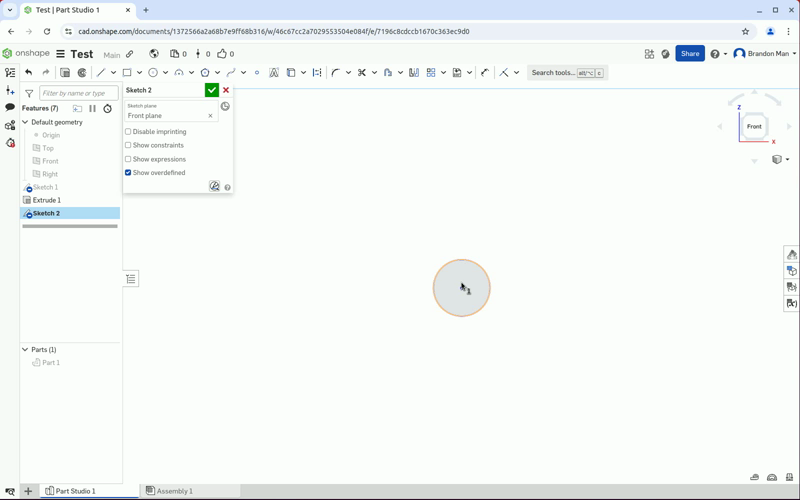
scroll(-6)
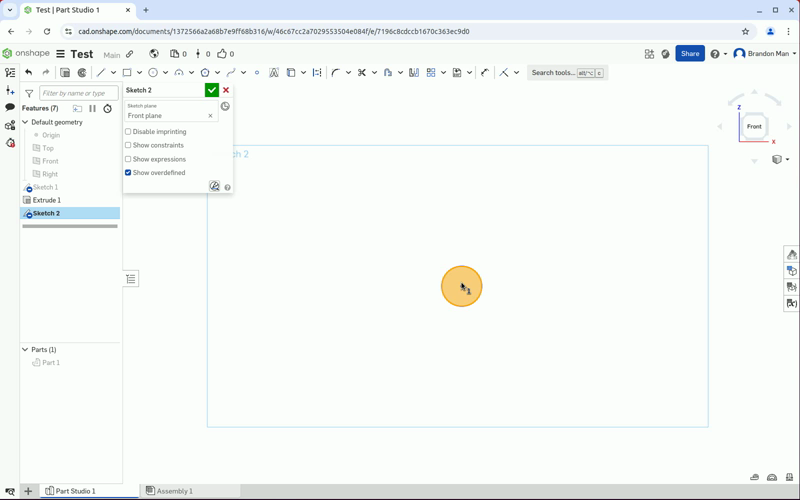
scroll(-6)
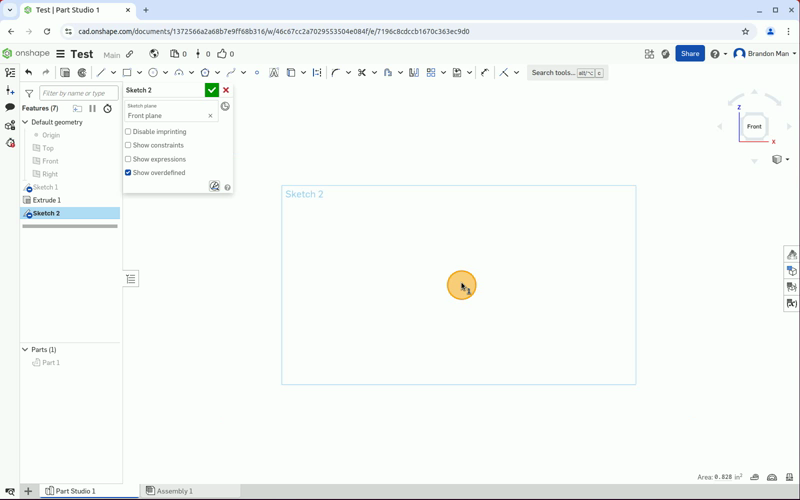
scroll(-6)
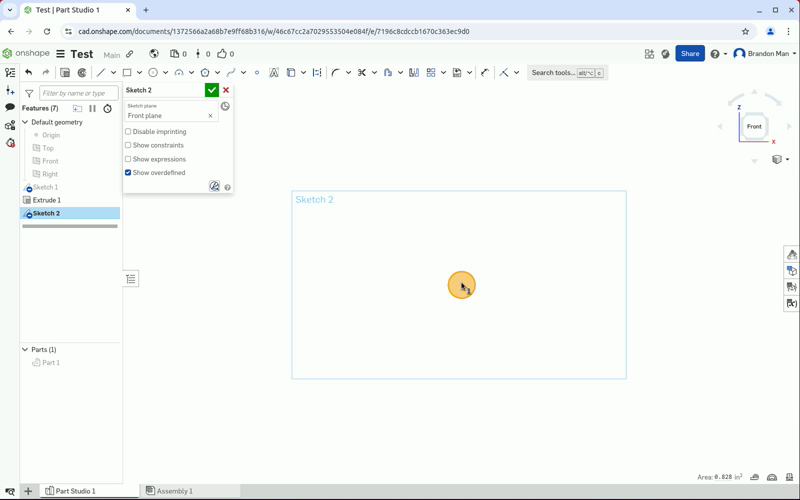
scroll(-6)
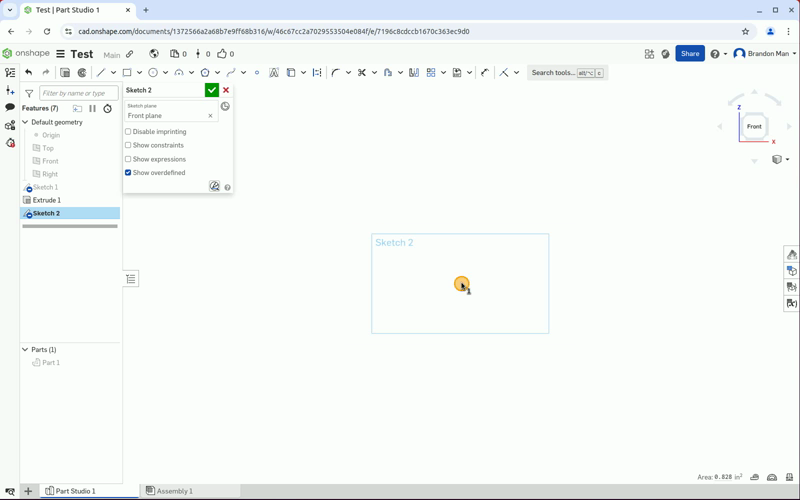
scroll(-6)
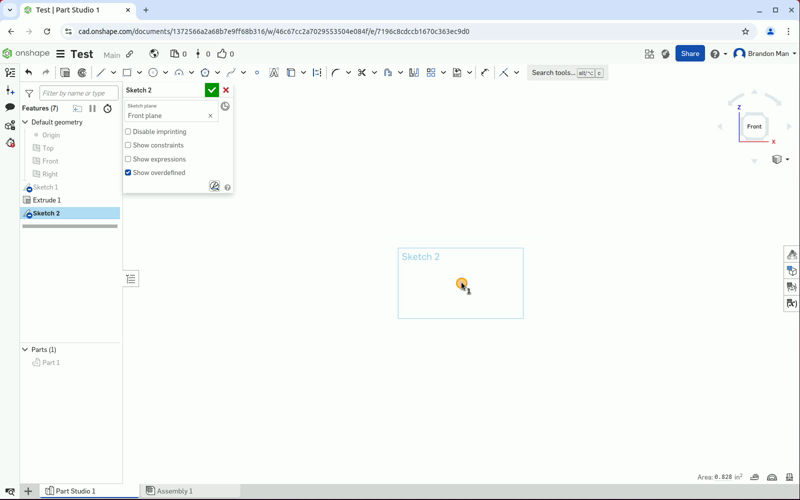
scroll(-6)
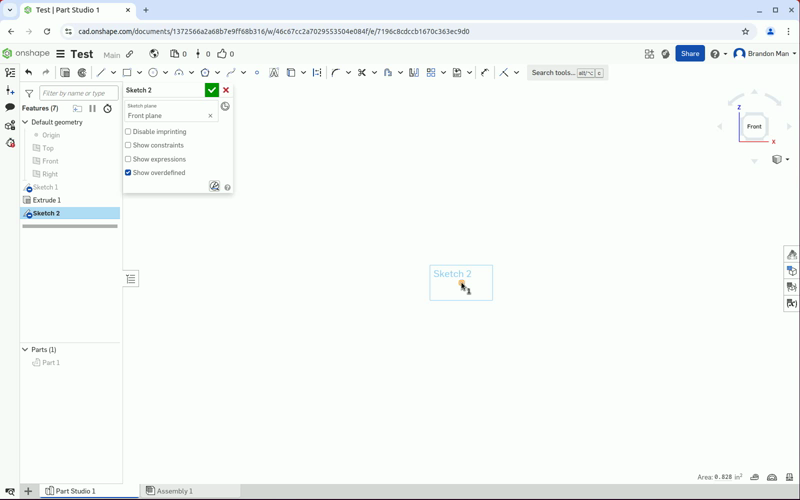
mouse_move(73, 352)
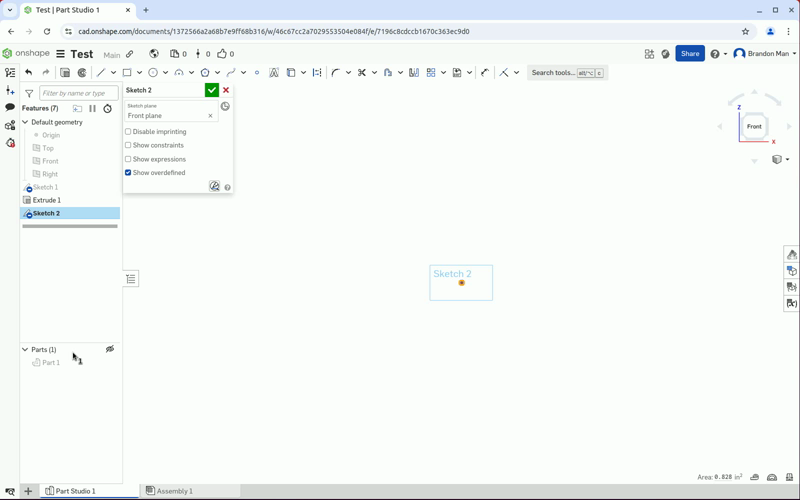
key(shift+y)
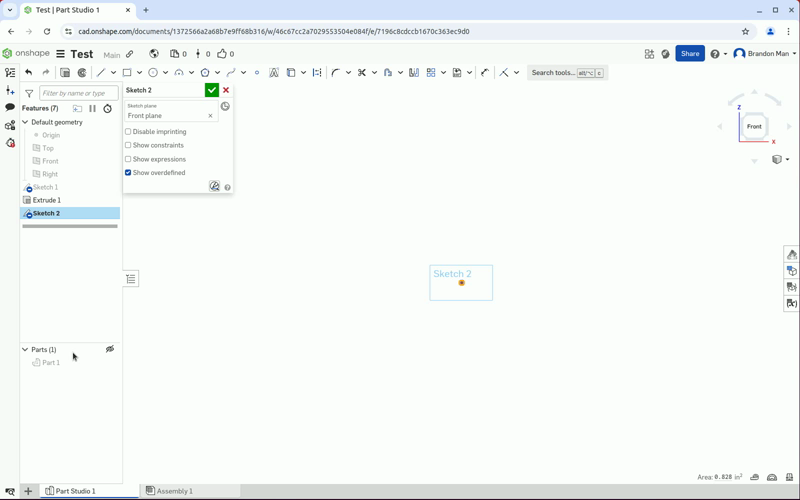
key(shift+e)
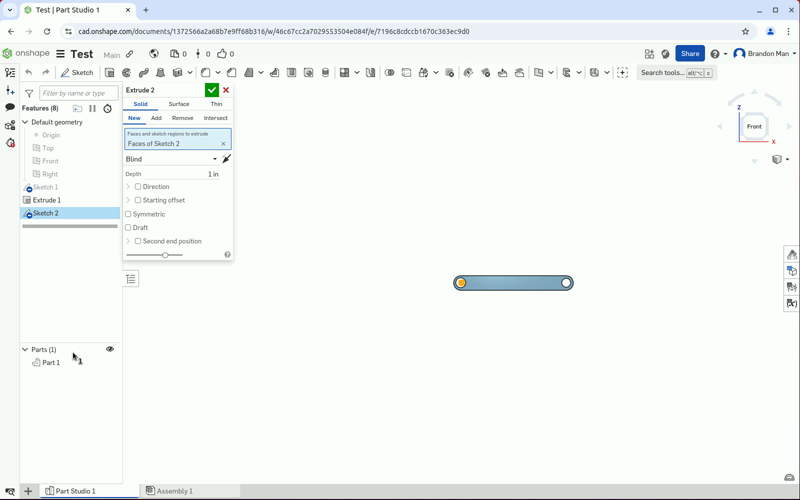
mouse_move(143, 106)
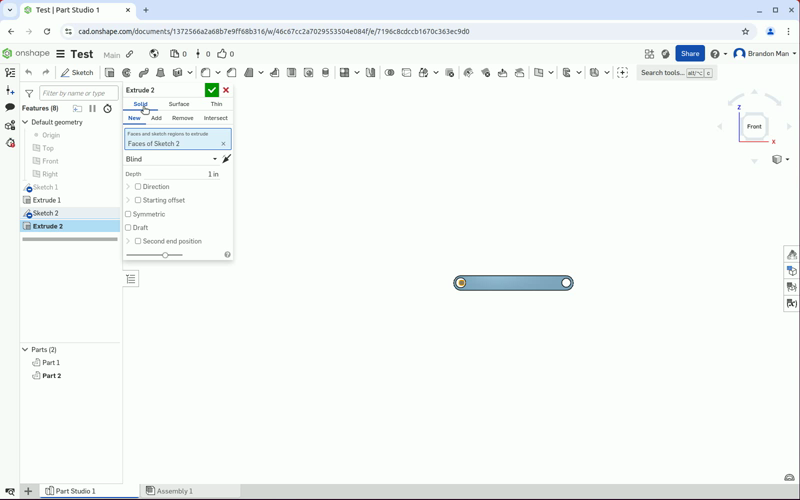
click(143, 106)
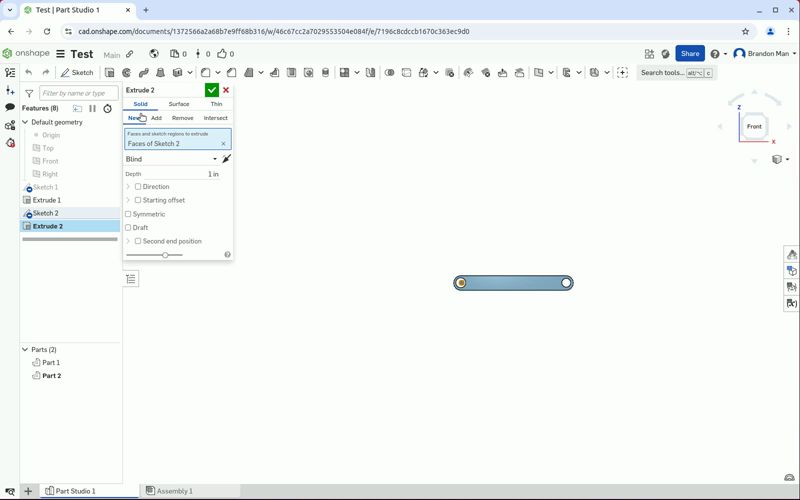
mouse_move(137, 120)
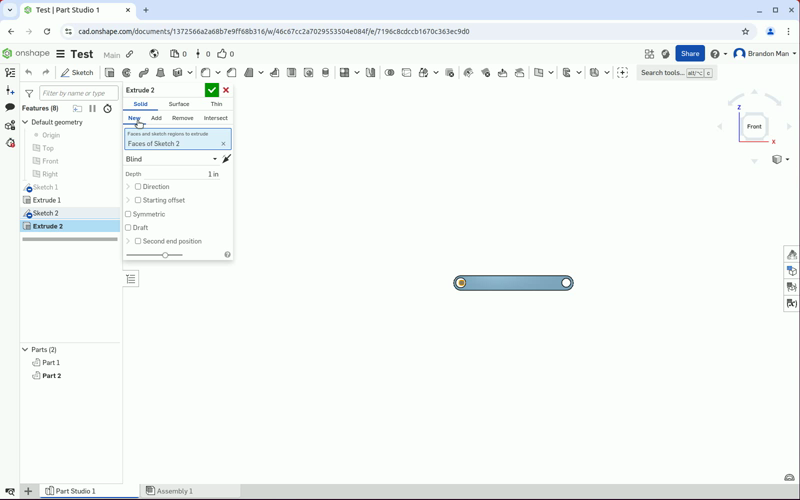
click(137, 120)
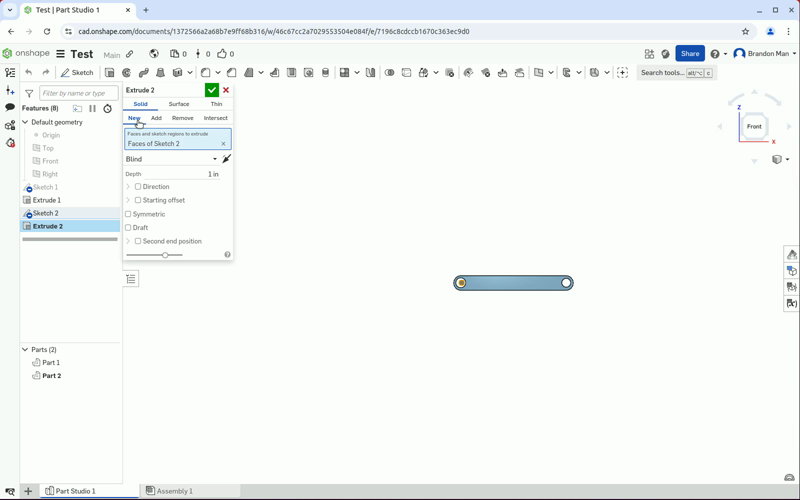
key(tab, 4)
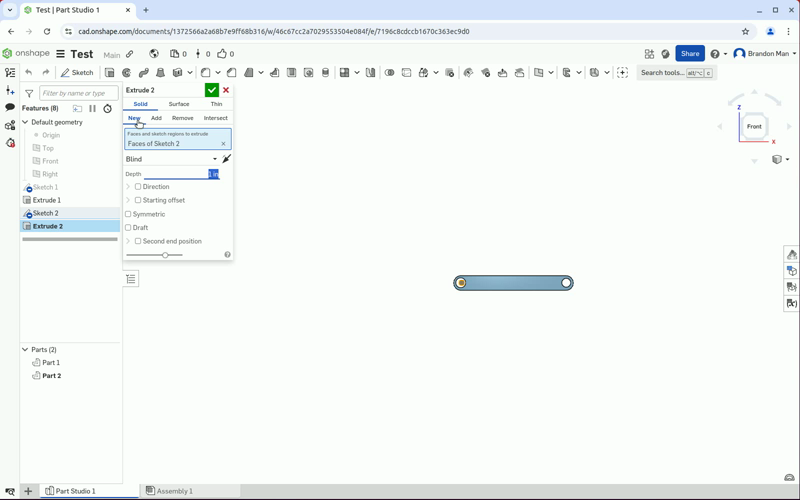
text(1.685)
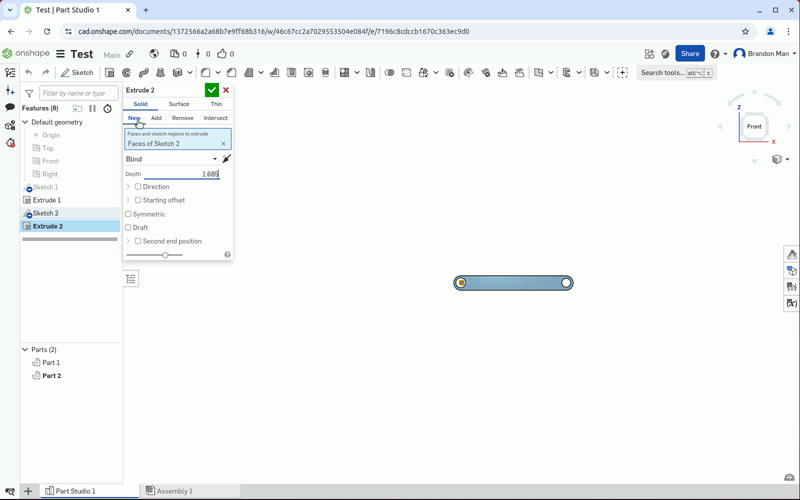
key(enter)
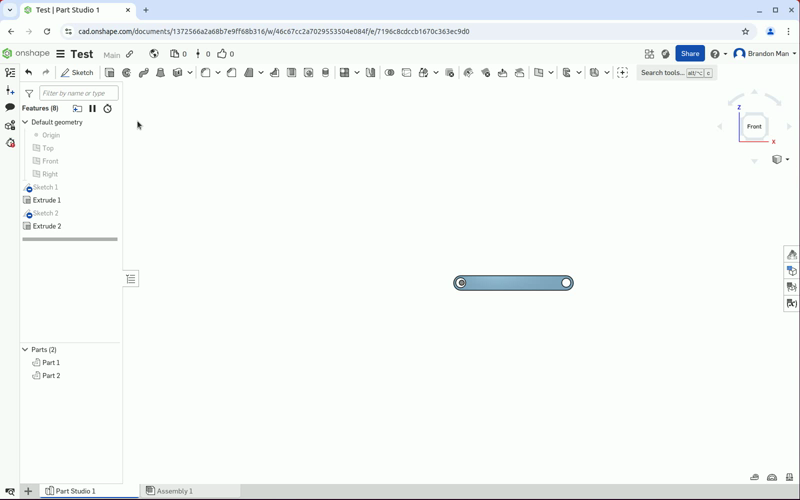
key(shift+h)
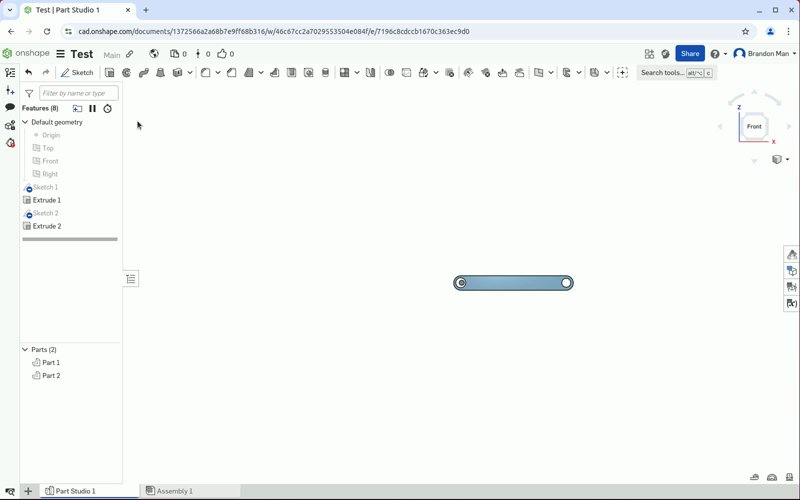
key(shift+h)
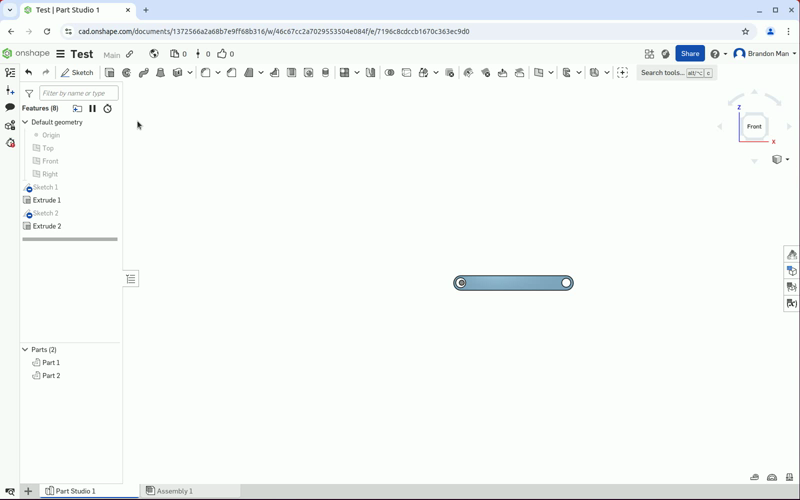
mouse_move(73, 189)
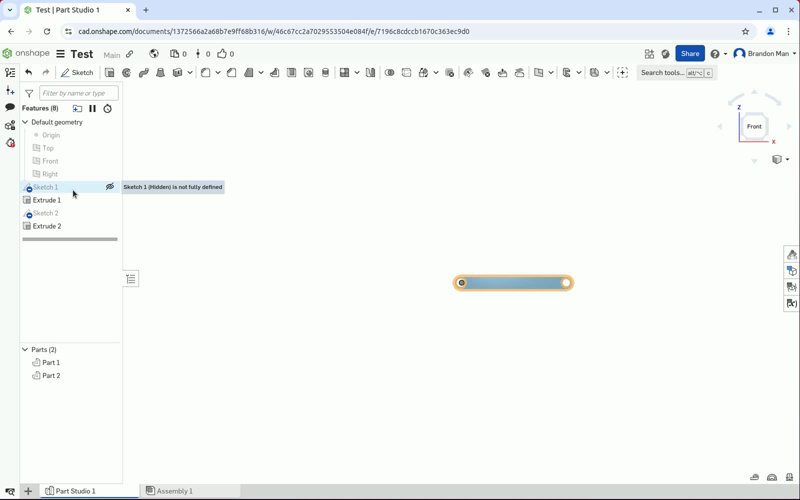
click(73, 189)
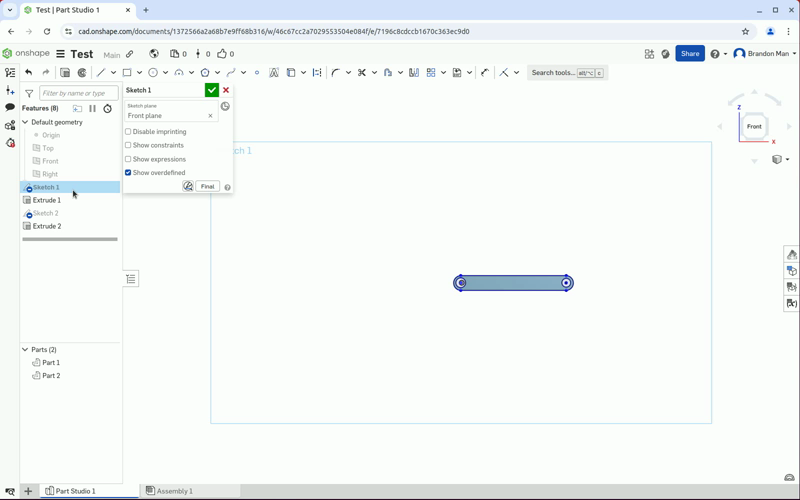
mouse_move(229, 92)
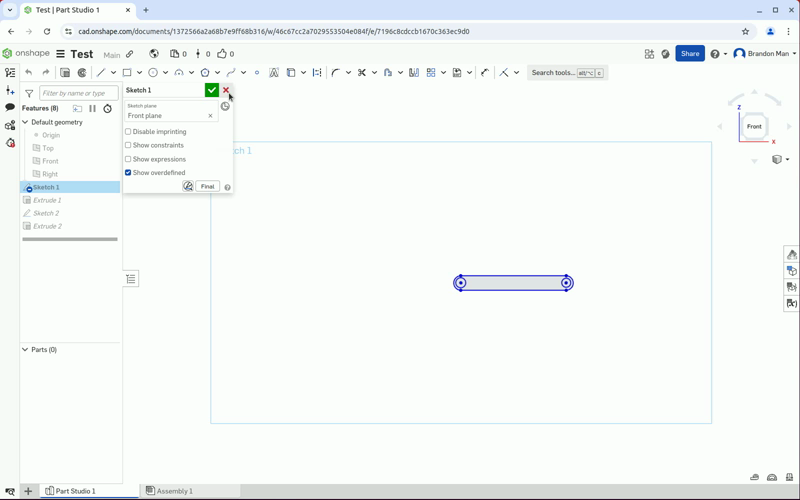
click(229, 92)
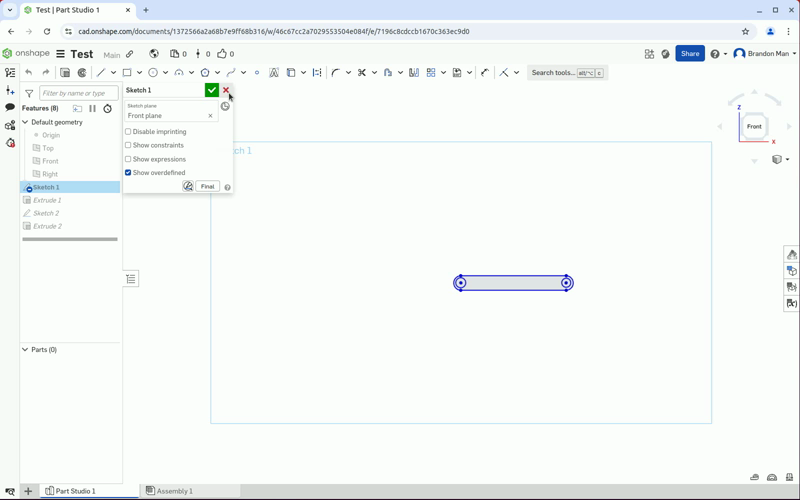
key(shift+s)
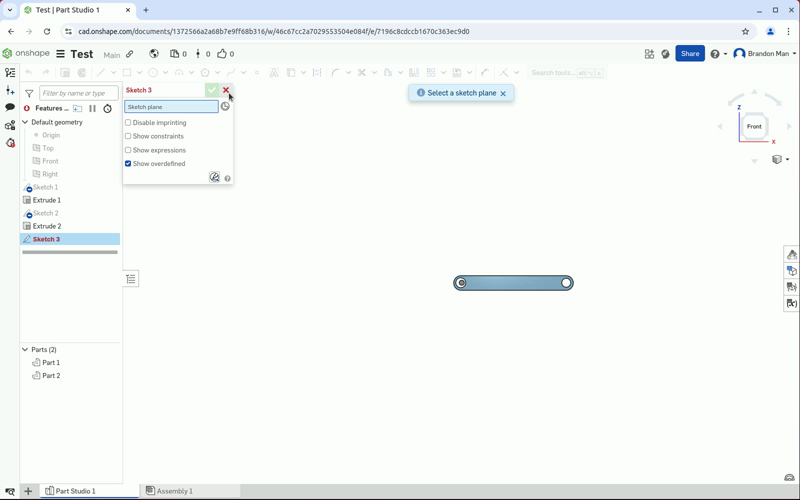
mouse_move(73, 163)
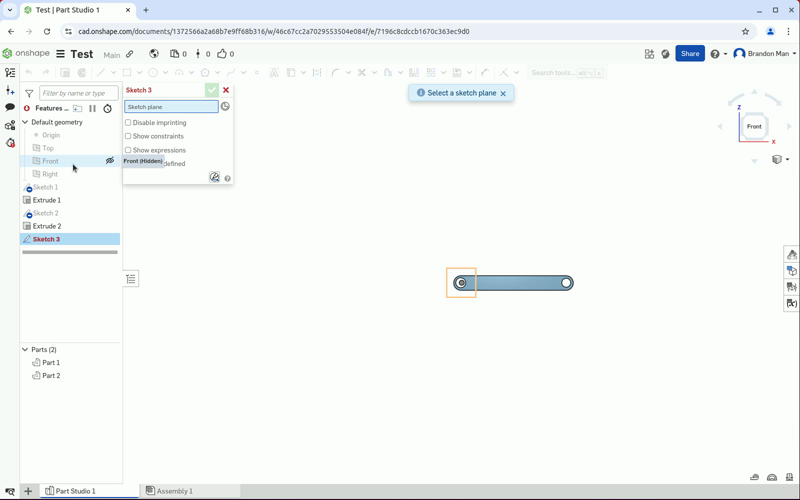
click(73, 163)
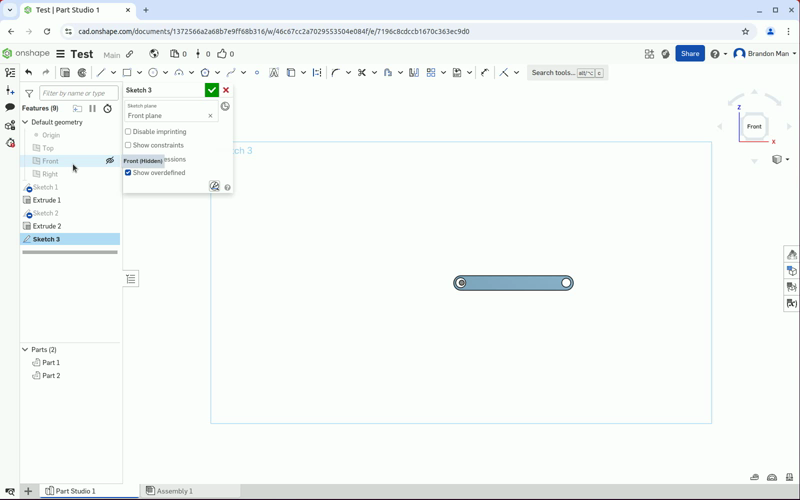
mouse_move(73, 352)
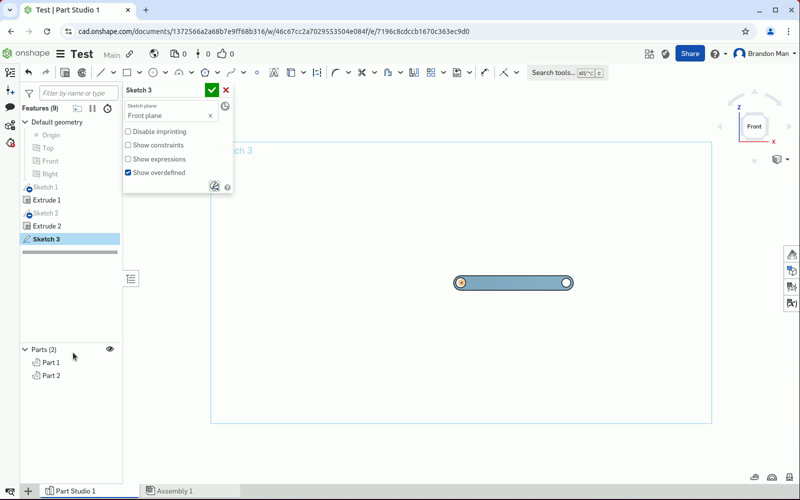
key(y)
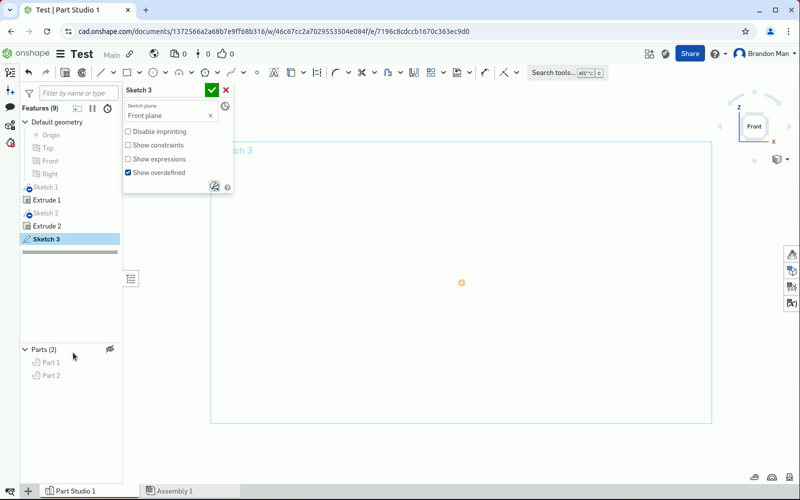
key(c)
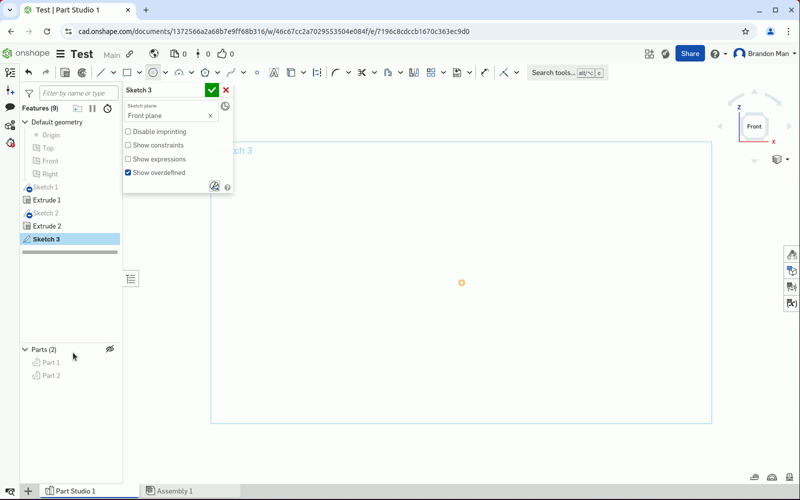
key_down(shift)
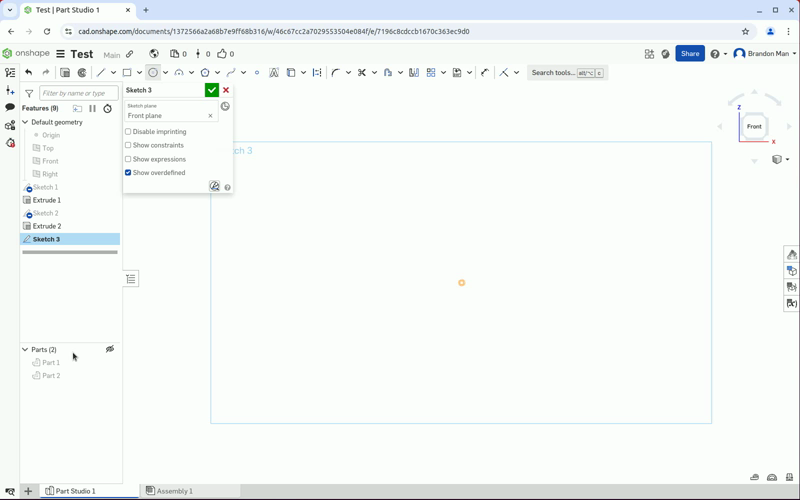
mouse_move(567, 282)
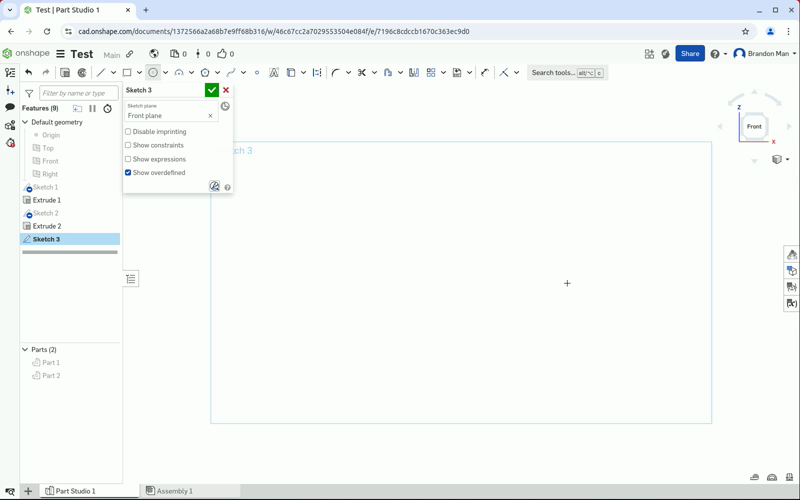
click(567, 282)
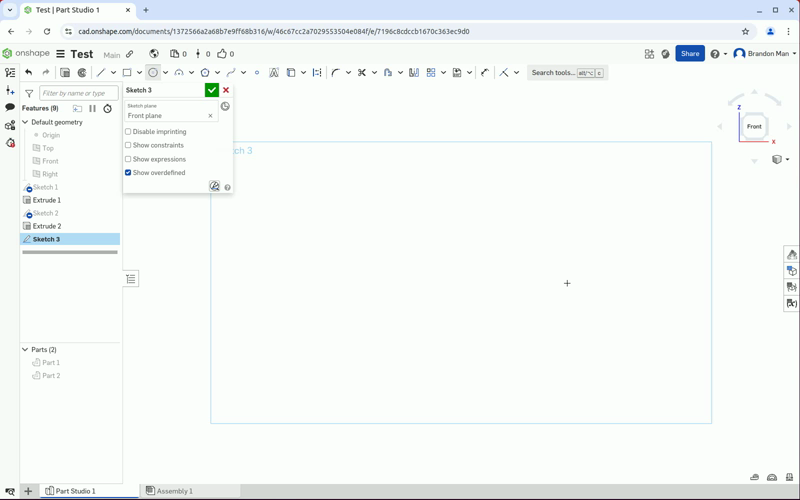
key_up(shift)
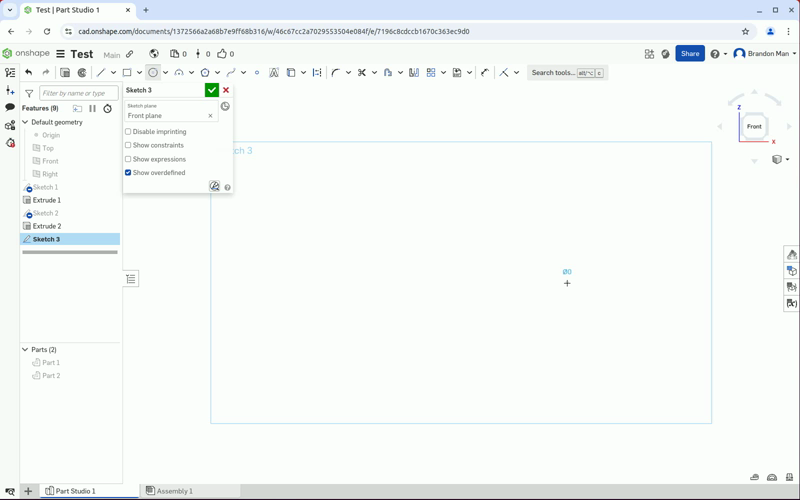
mouse_move(569, 282)
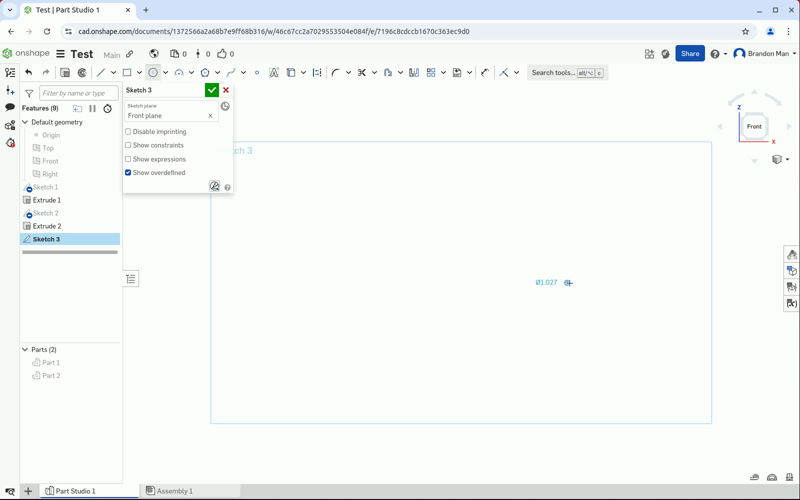
scroll(6)
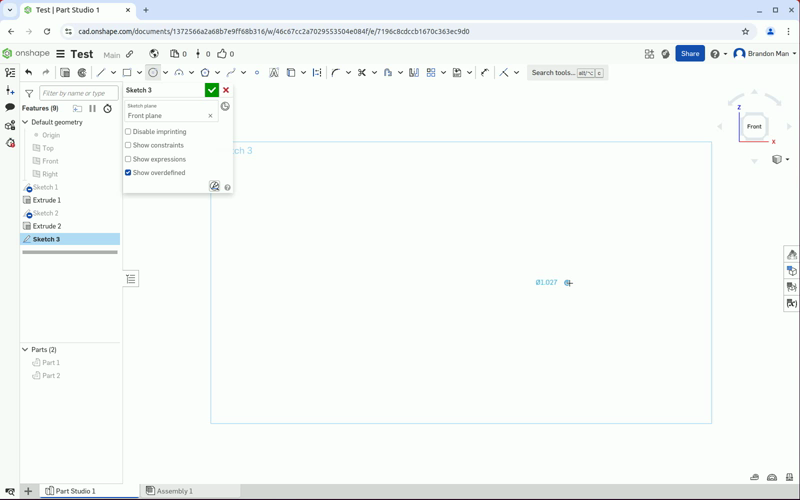
scroll(6)
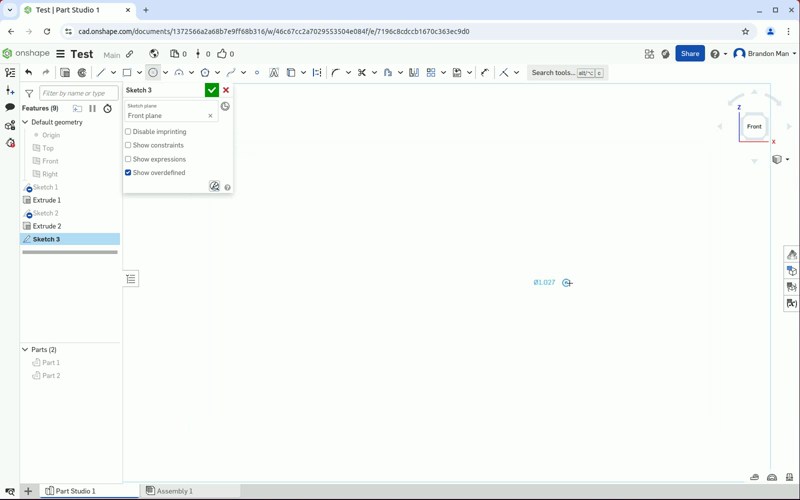
scroll(6)
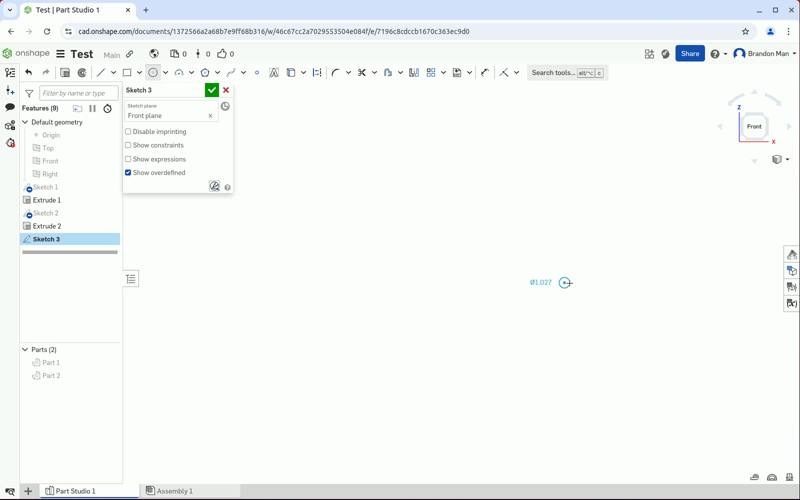
scroll(6)
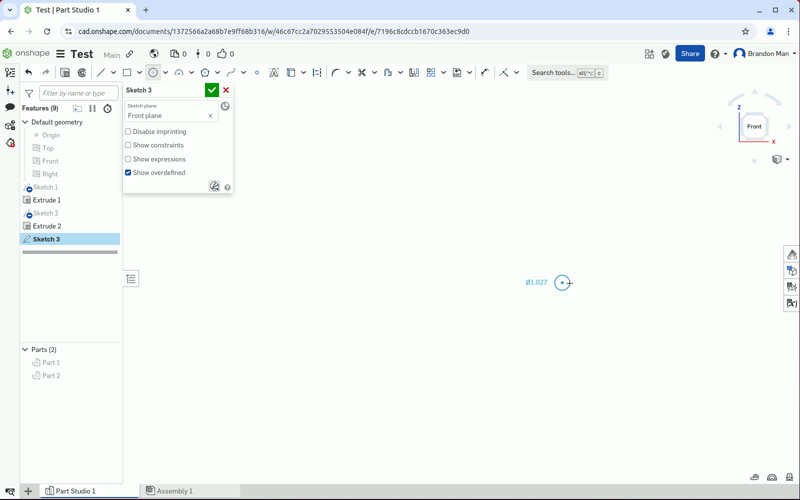
scroll(6)
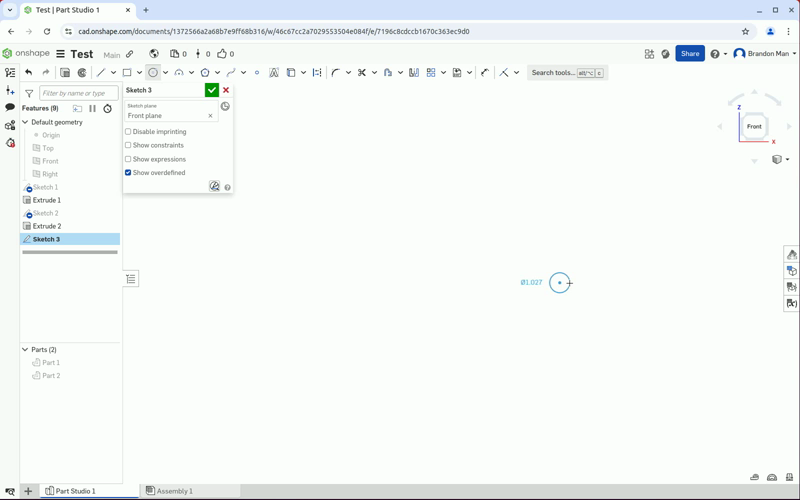
scroll(6)
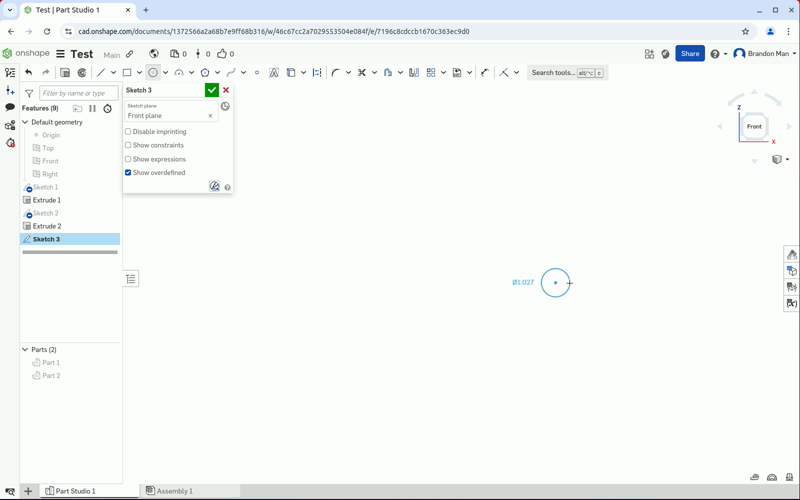
scroll(6)
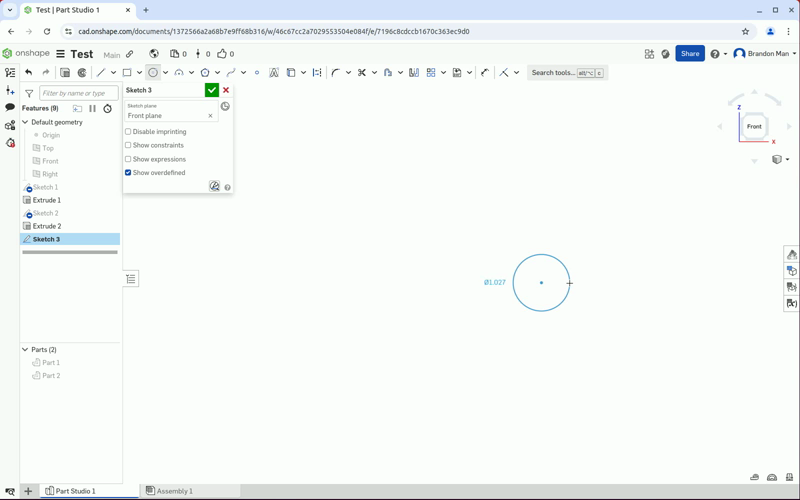
click(569, 282)
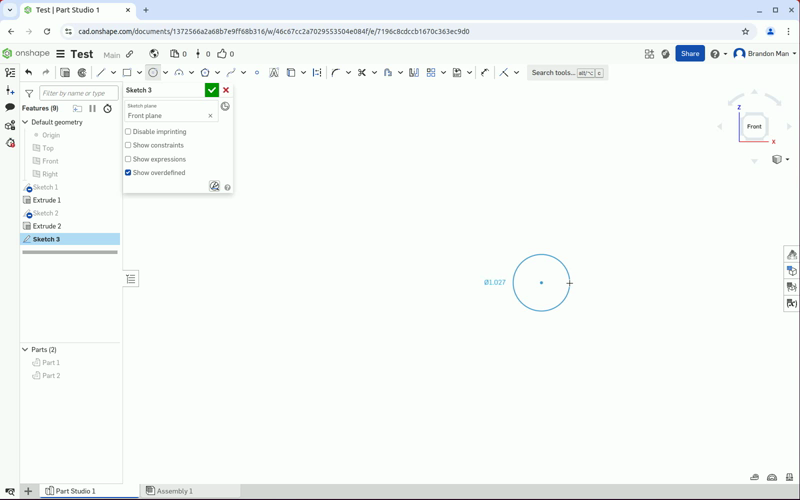
scroll(-6)
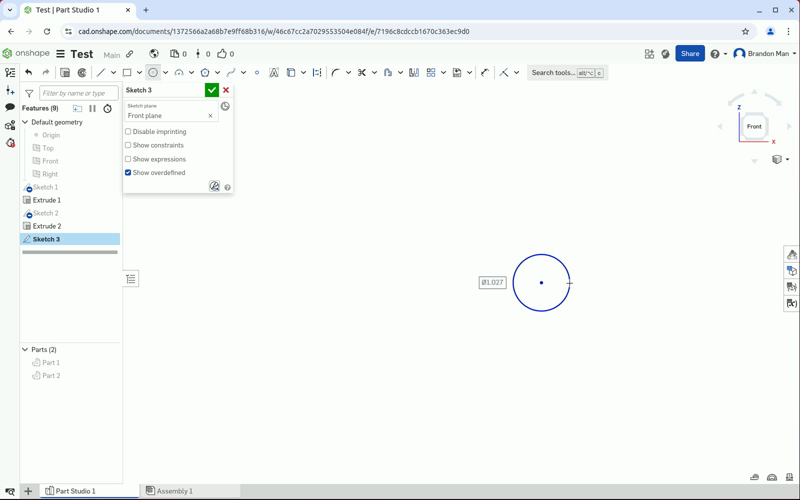
scroll(-6)
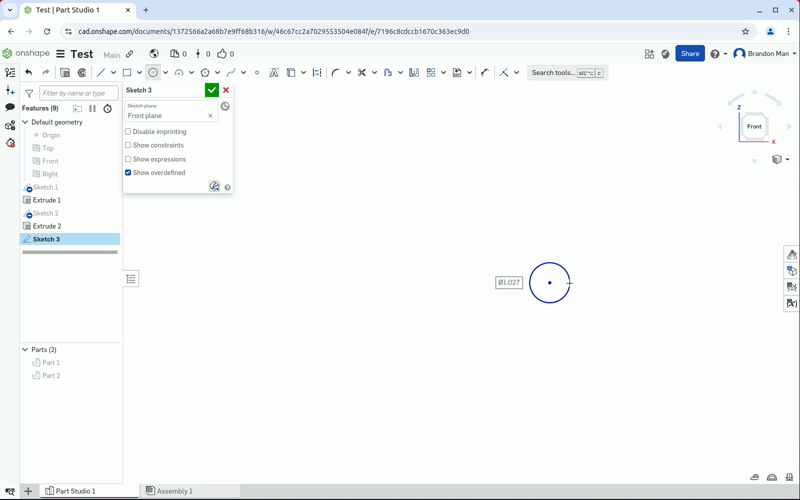
scroll(-6)
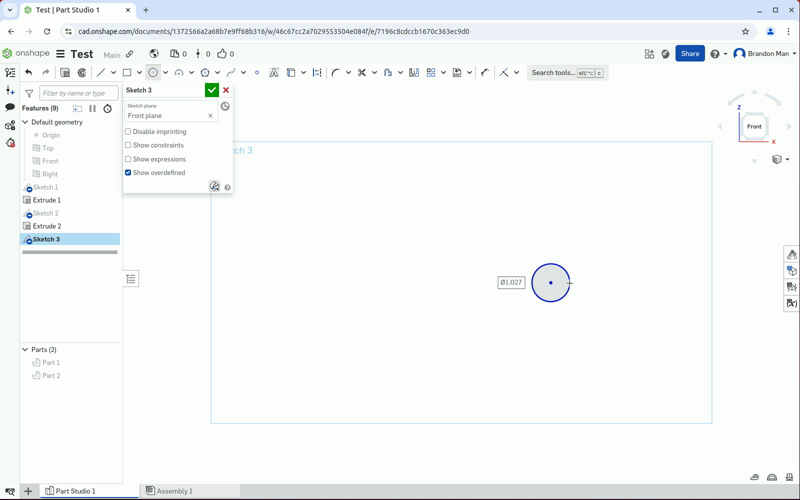
scroll(-6)
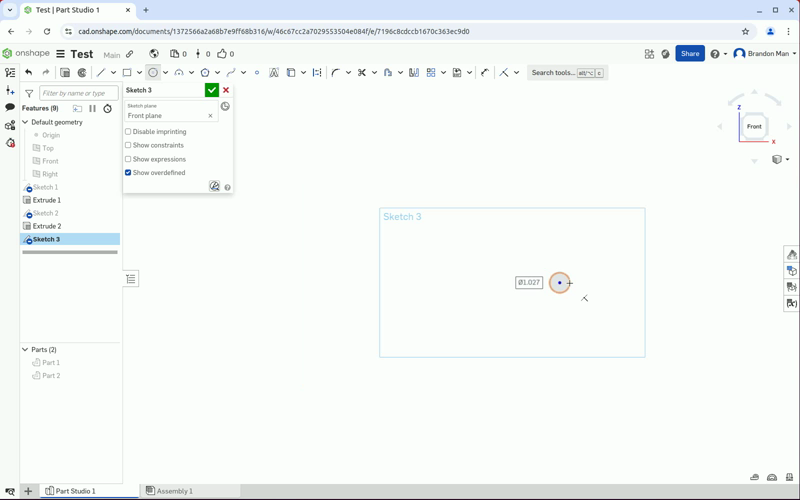
scroll(-6)
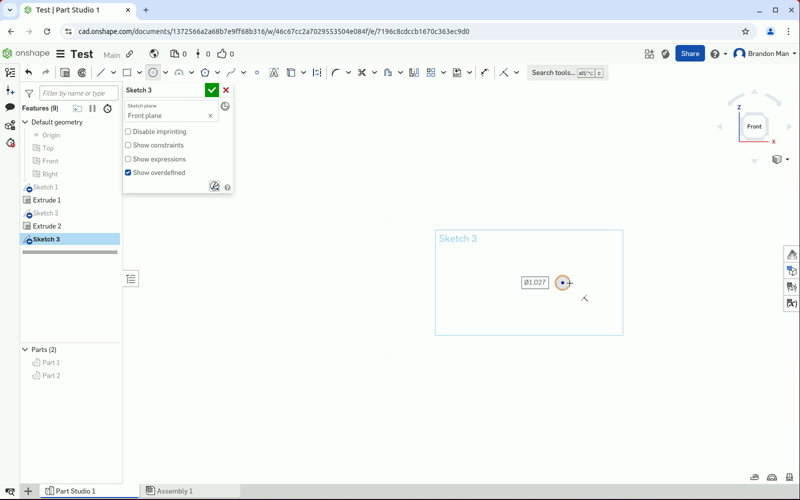
scroll(-6)
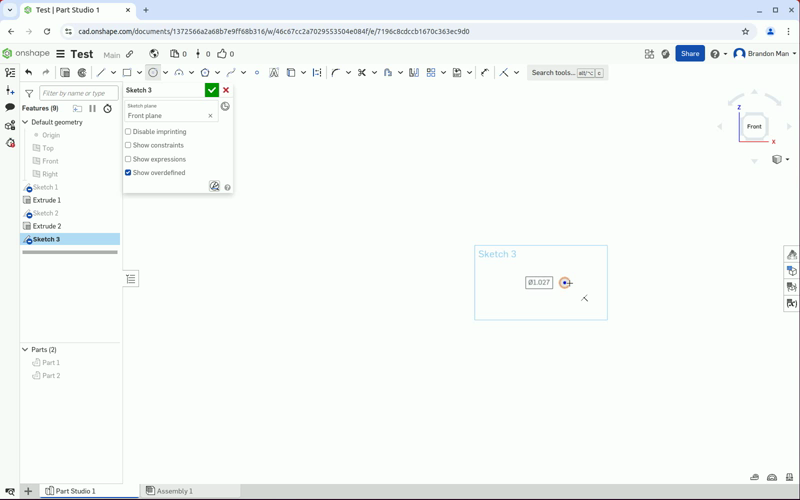
scroll(-6)
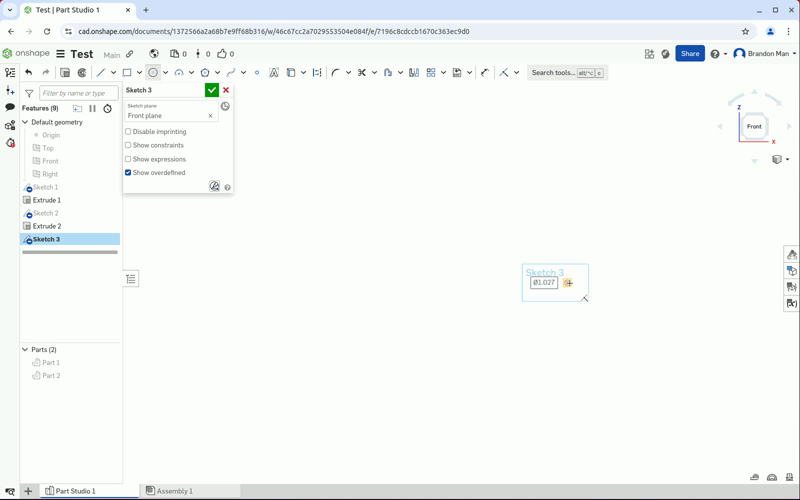
key(esc)
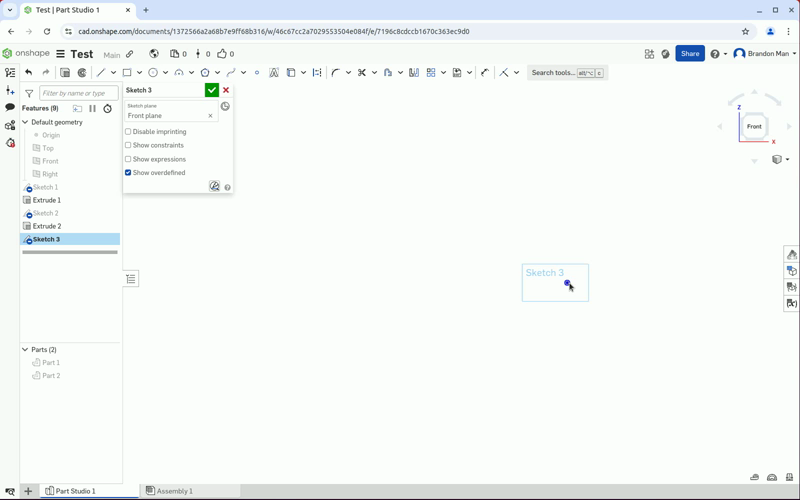
mouse_move(566, 281)
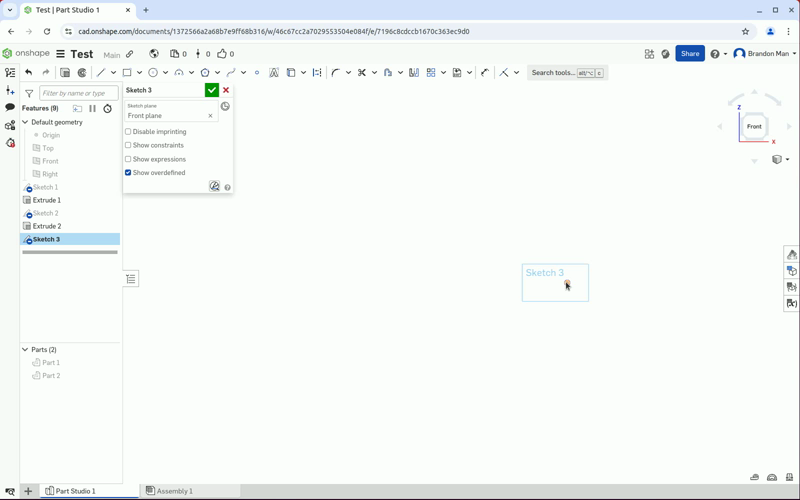
scroll(6)
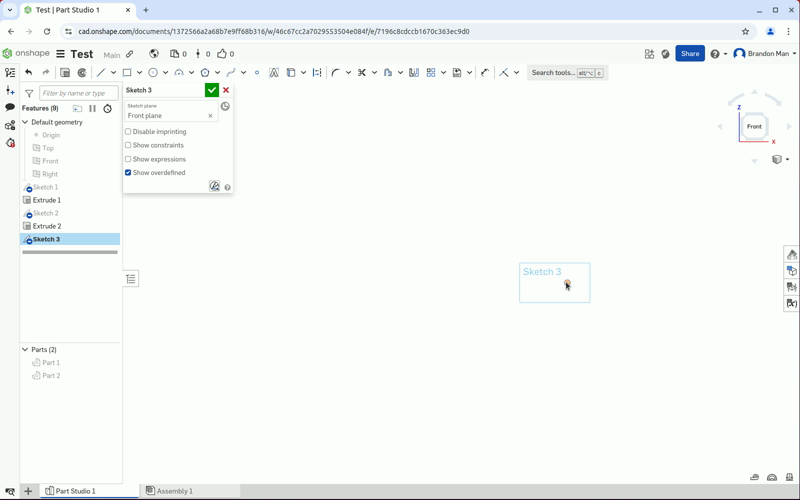
scroll(6)
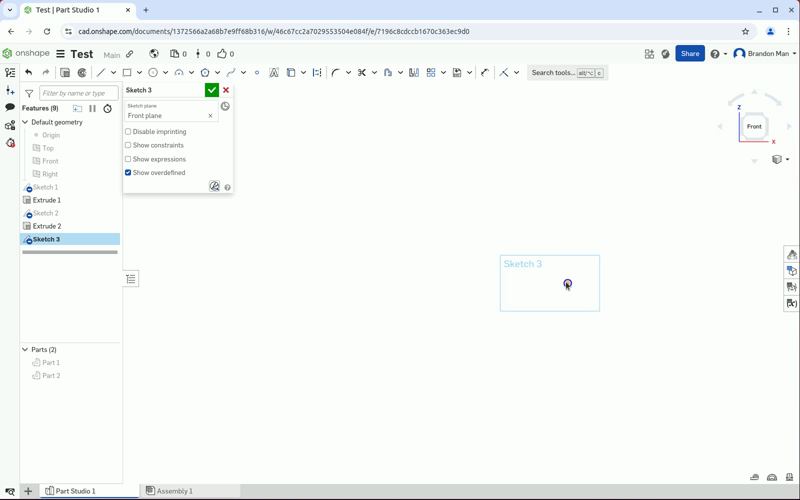
scroll(6)
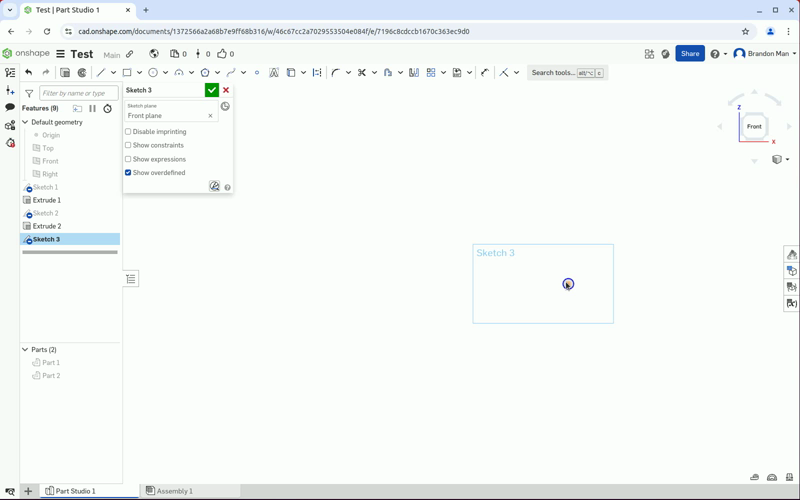
scroll(6)
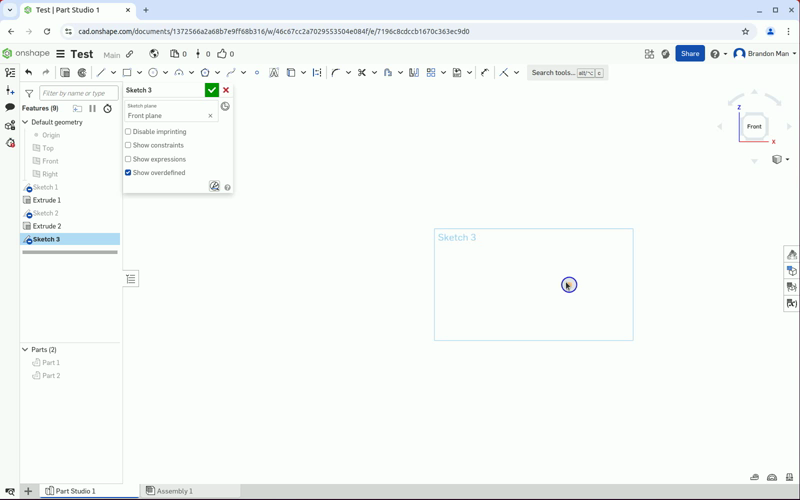
scroll(6)
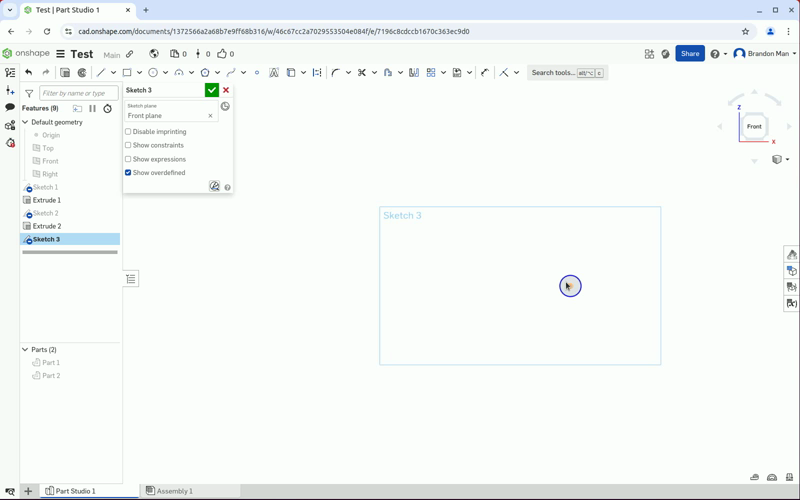
scroll(6)
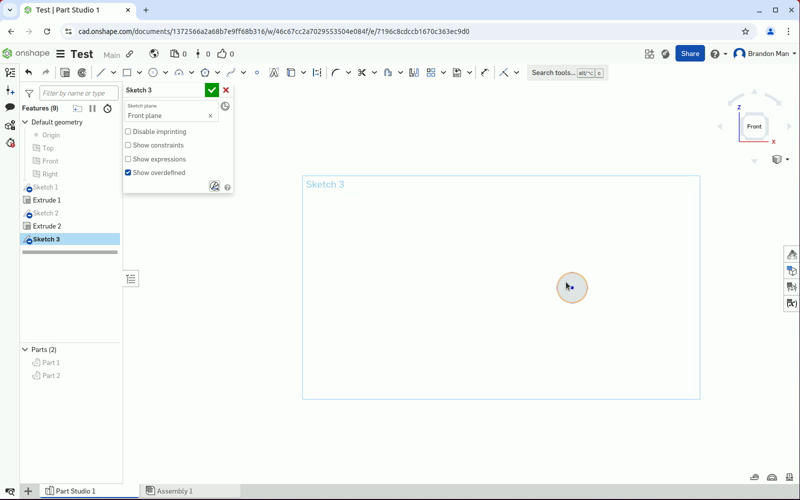
scroll(6)
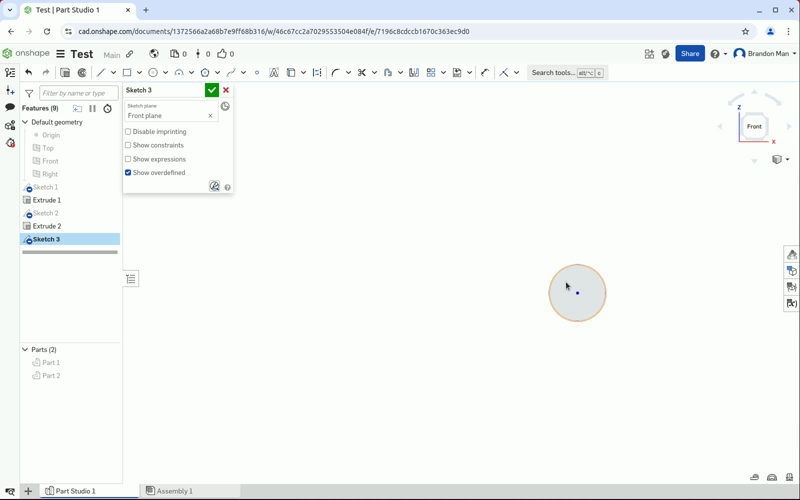
click(566, 281)
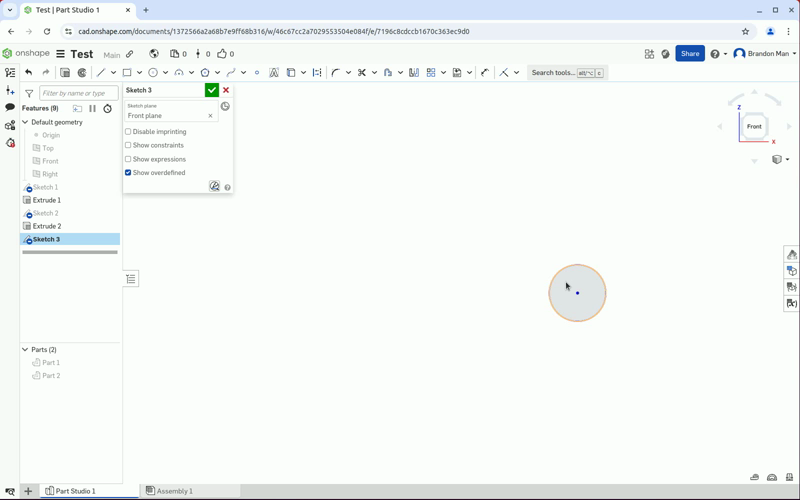
scroll(-6)
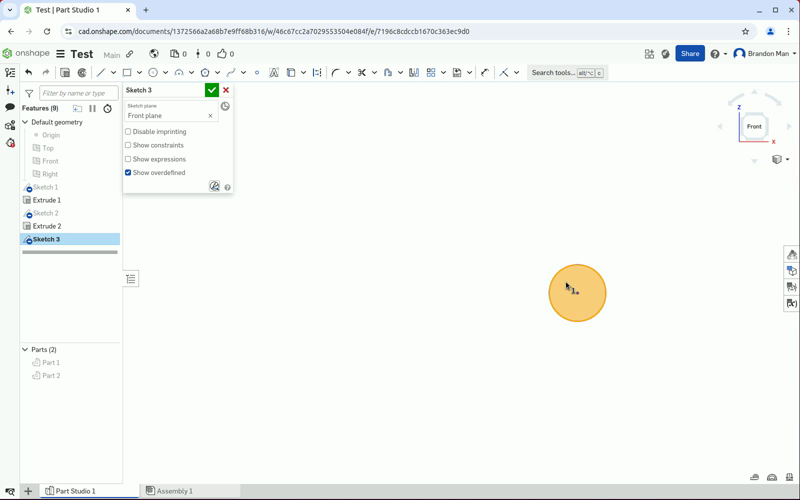
scroll(-6)
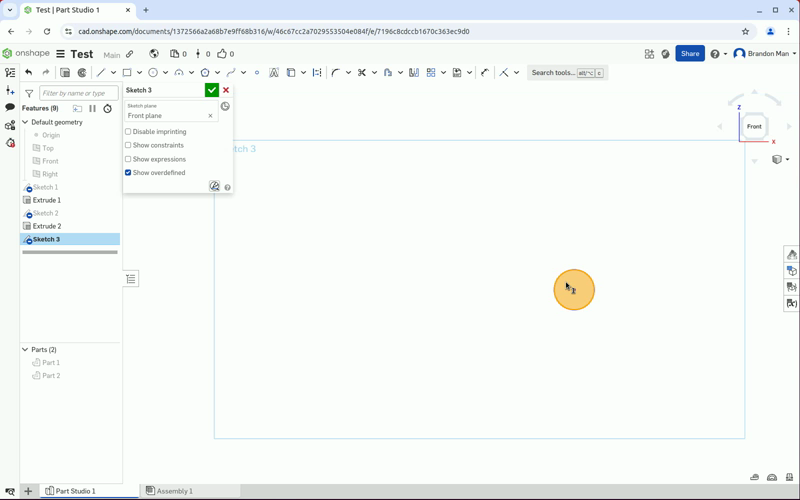
scroll(-6)
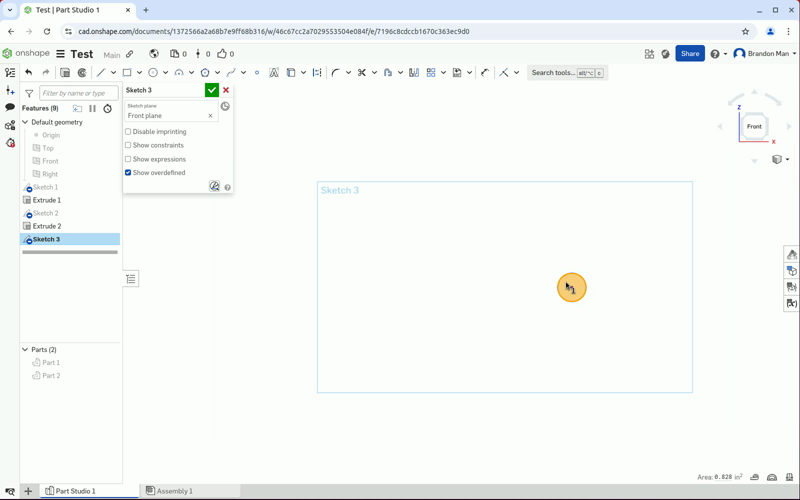
scroll(-6)
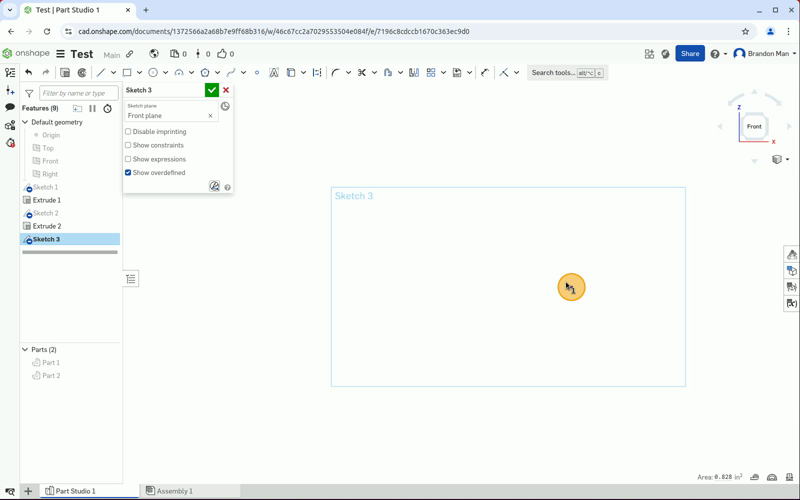
scroll(-6)
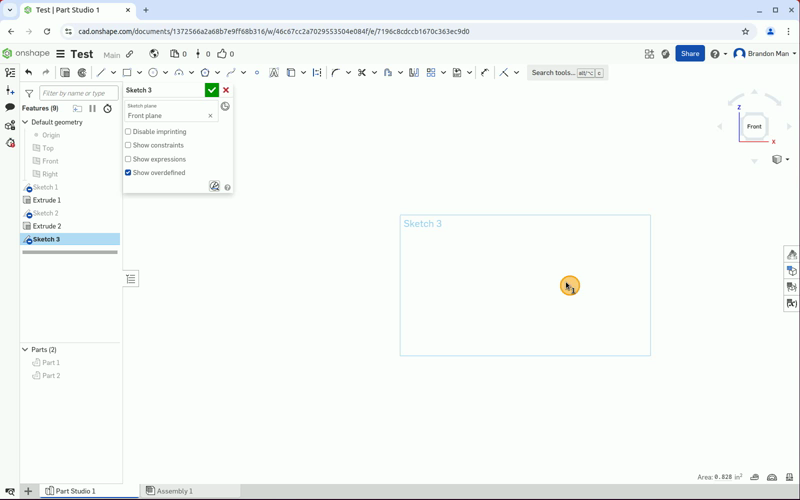
scroll(-6)
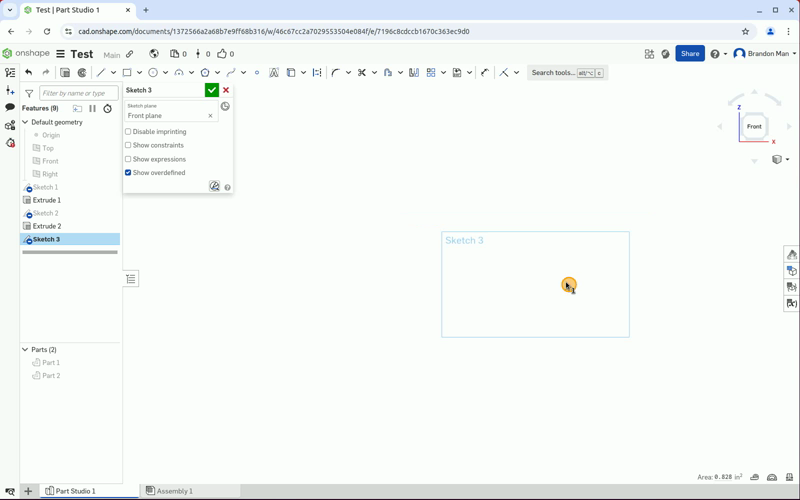
scroll(-6)
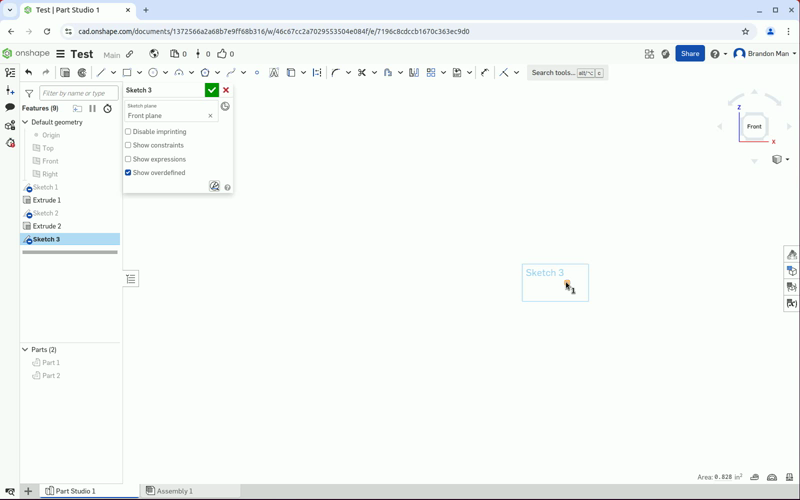
mouse_move(73, 352)
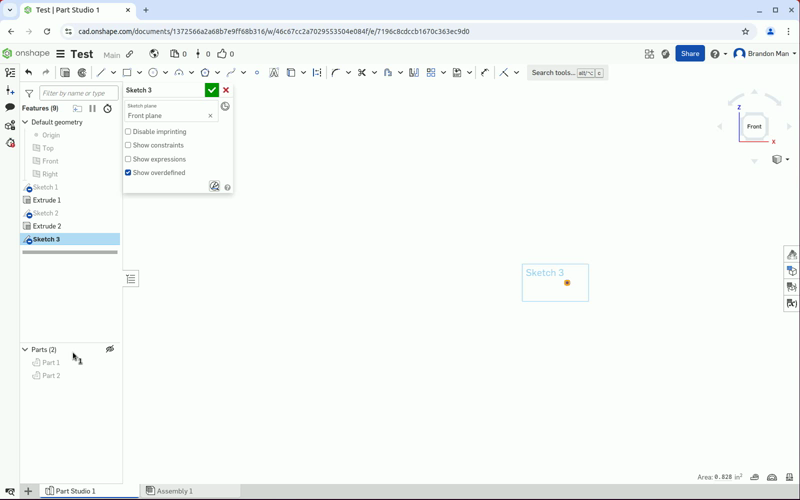
key(shift+y)
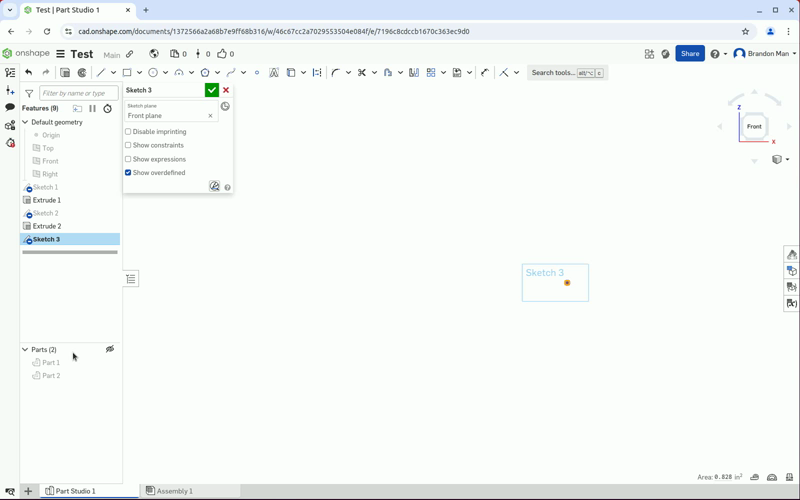
key(shift+e)
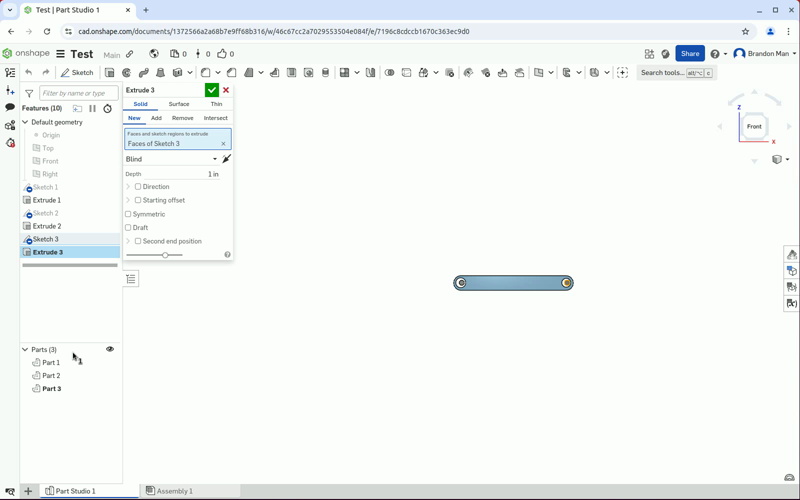
mouse_move(143, 106)
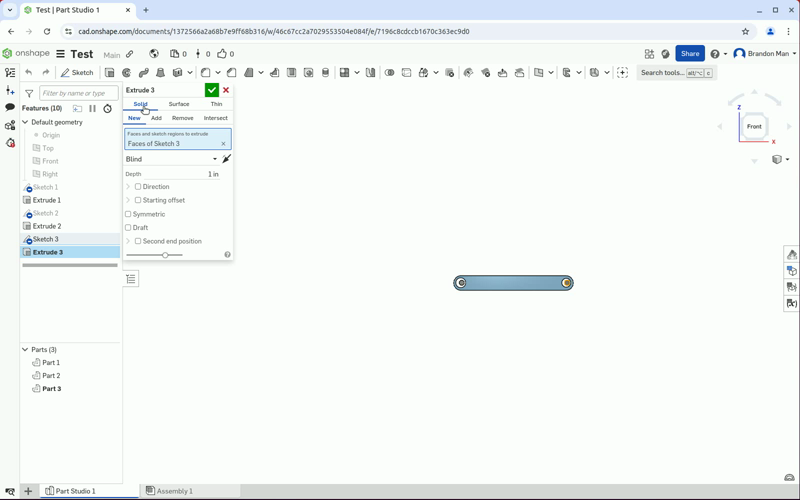
click(143, 106)
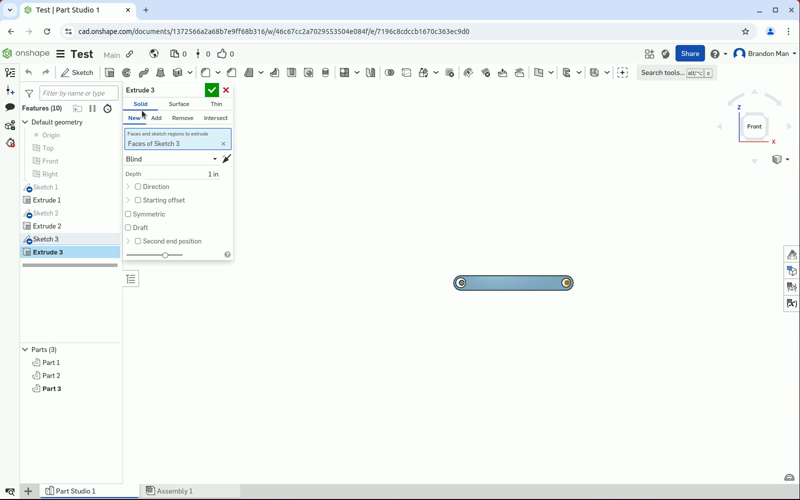
mouse_move(137, 120)
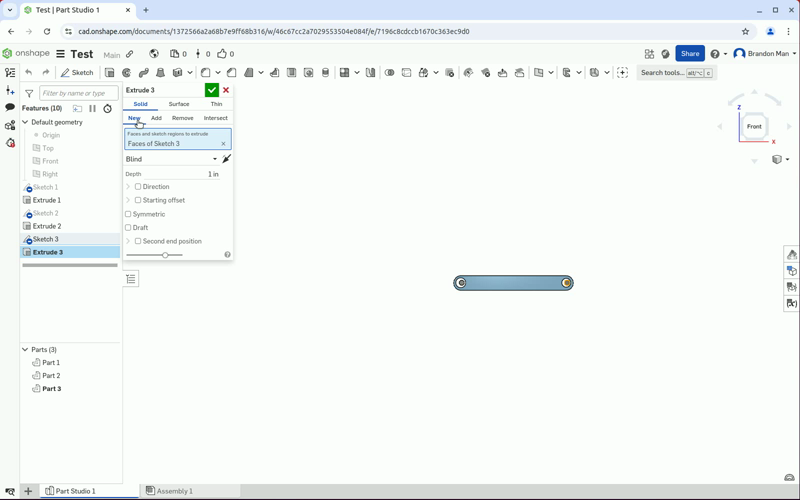
click(137, 120)
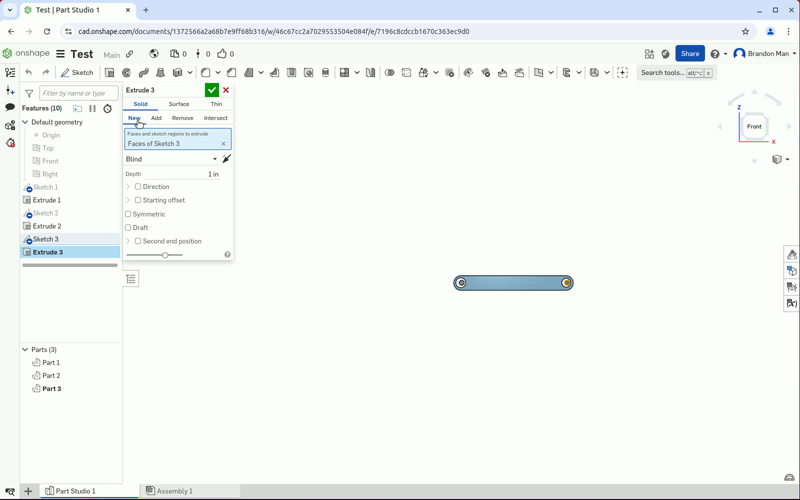
key(tab, 4)
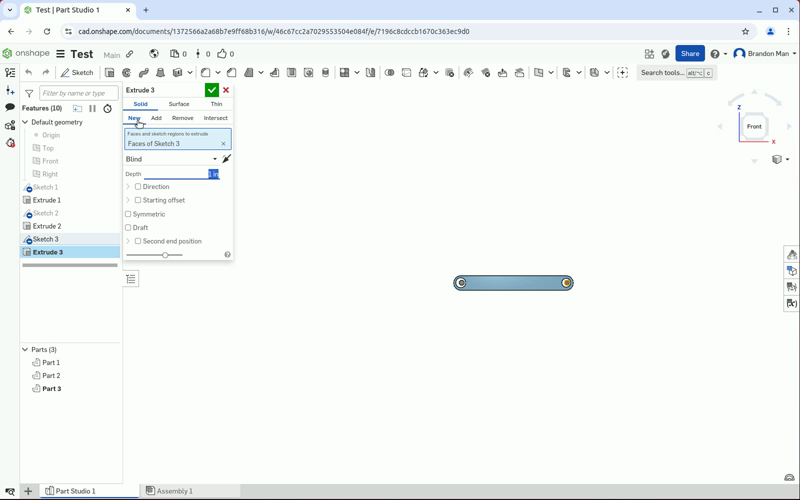
text(1.685)
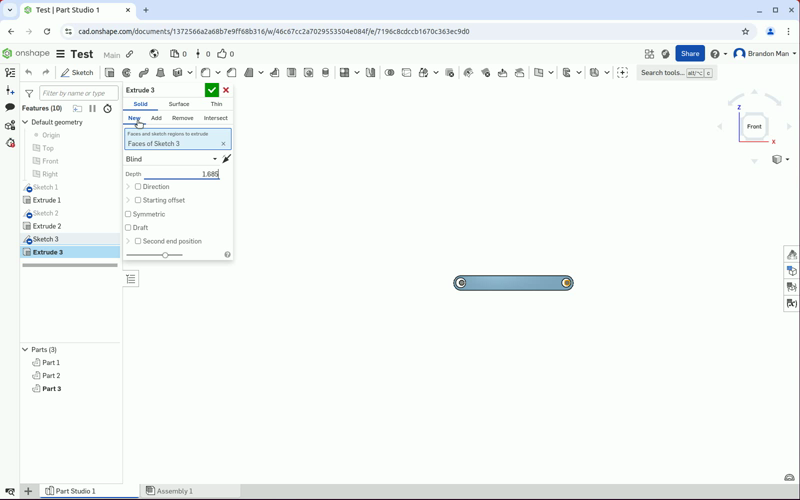
key(enter)
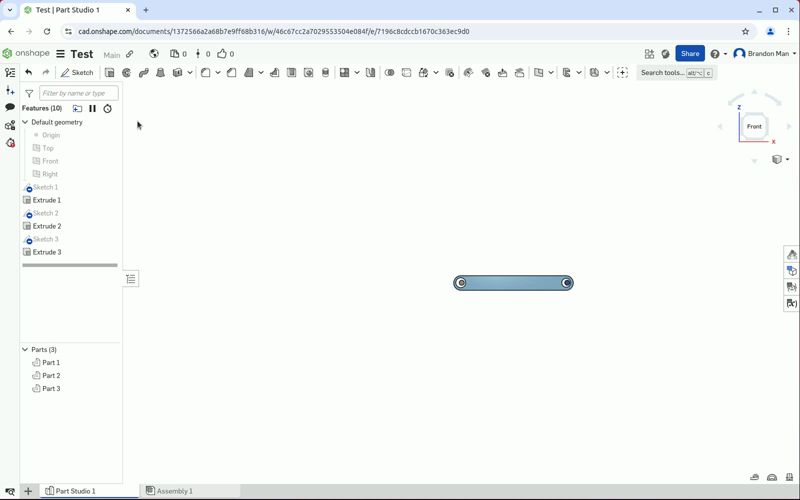
key(shift+h)
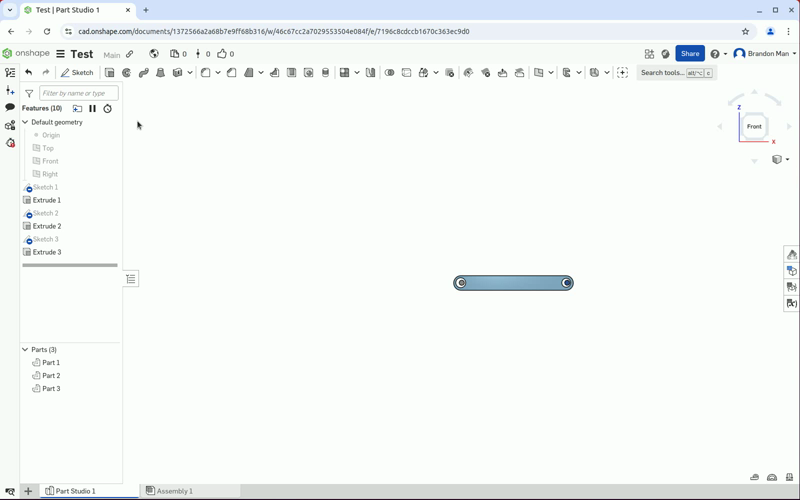
key(shift+h)
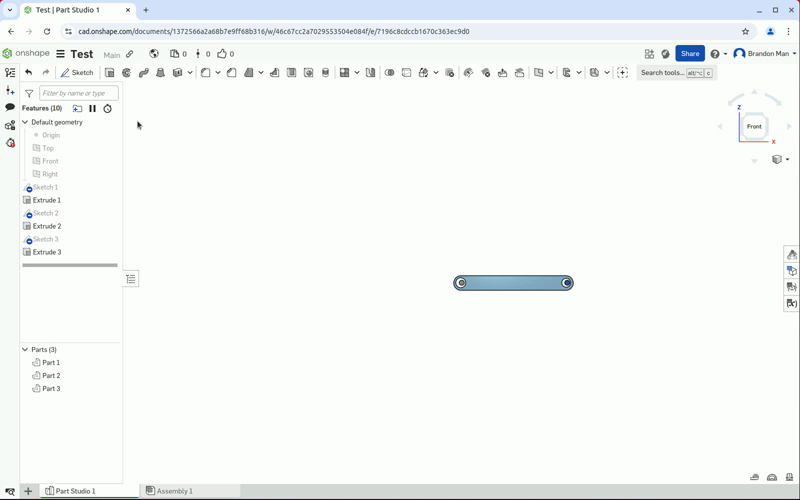
key(shift+7)
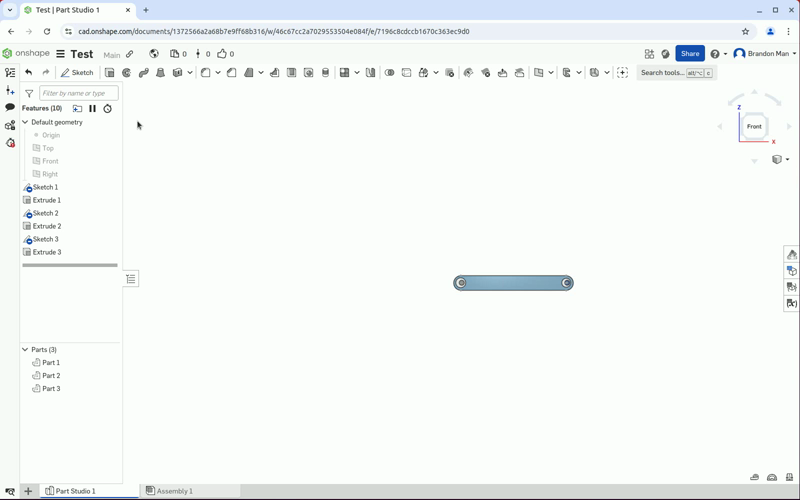
key(left, 2)
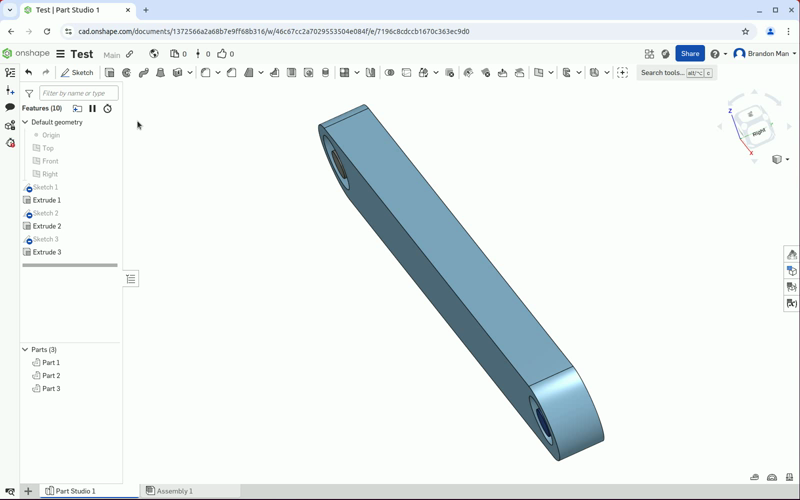
key(down, 2)
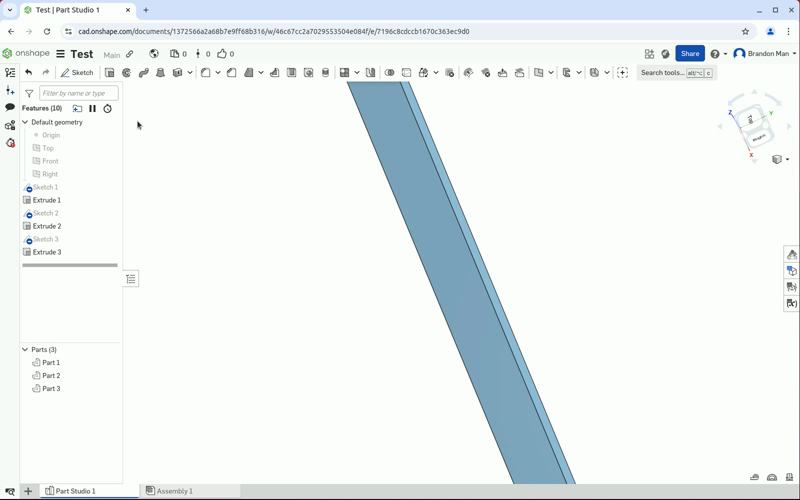
key(up, 2)
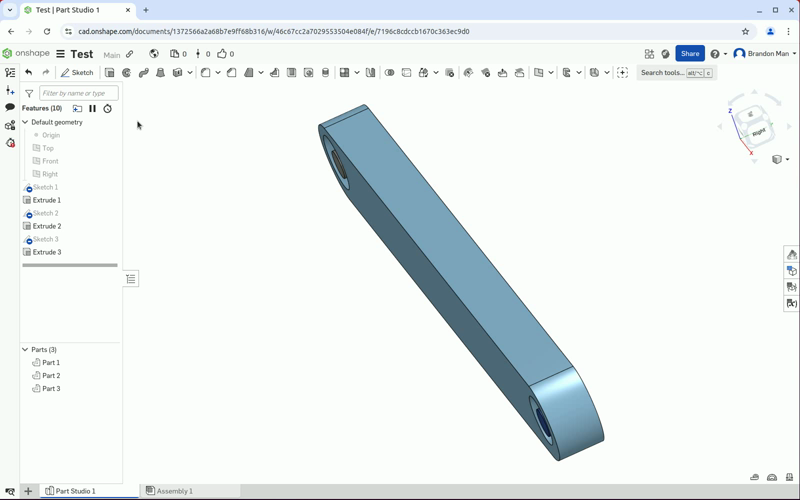
key(right, 2)
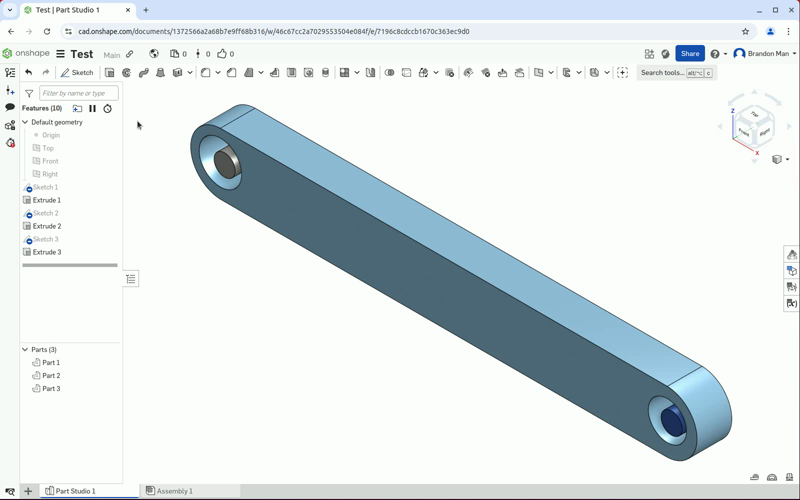
mouse_move(73, 189)
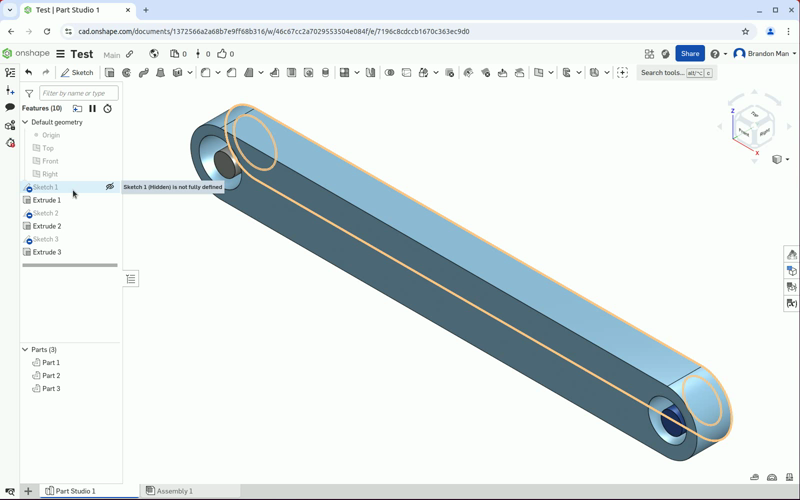
click(73, 189)